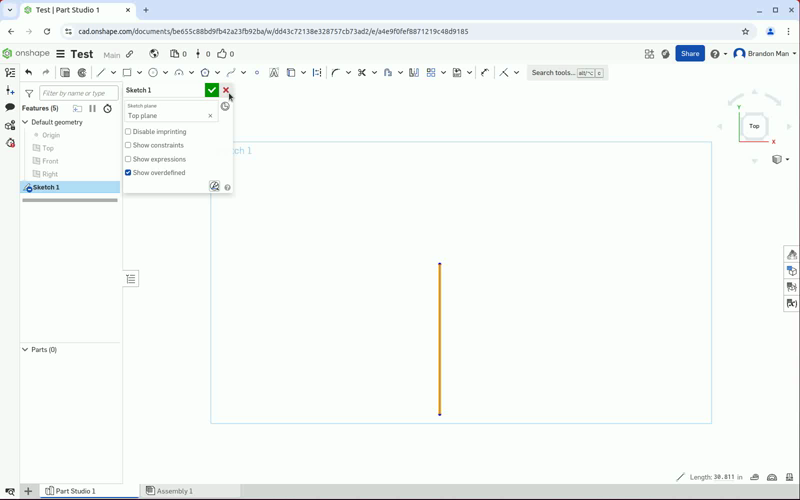
key(shift+h)
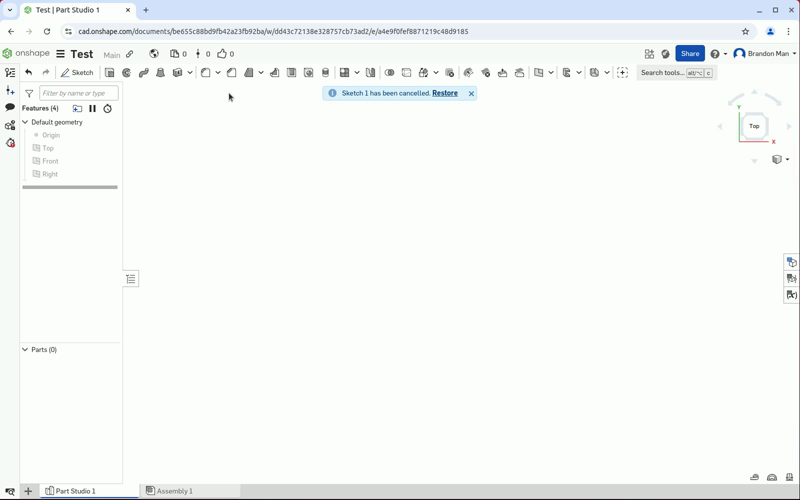
mouse_move(73, 352)
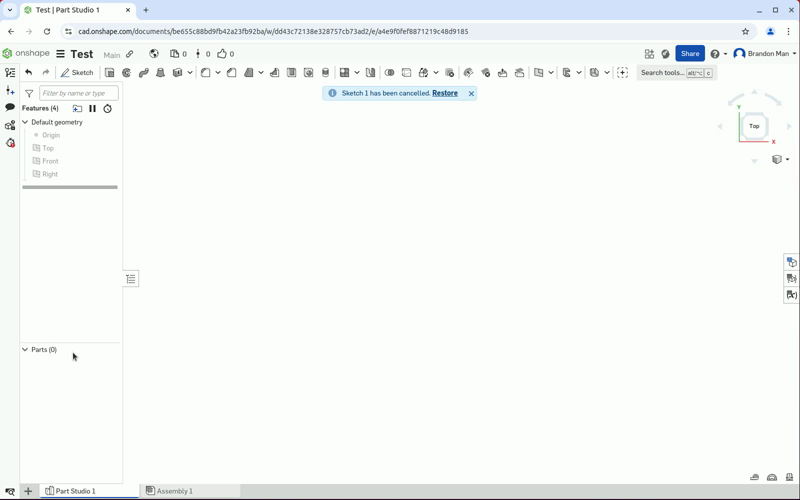
key(y)
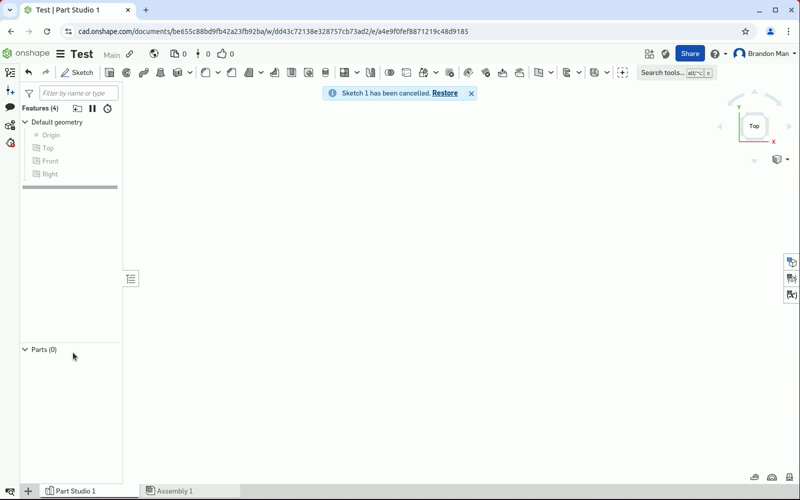
key(shift+p)
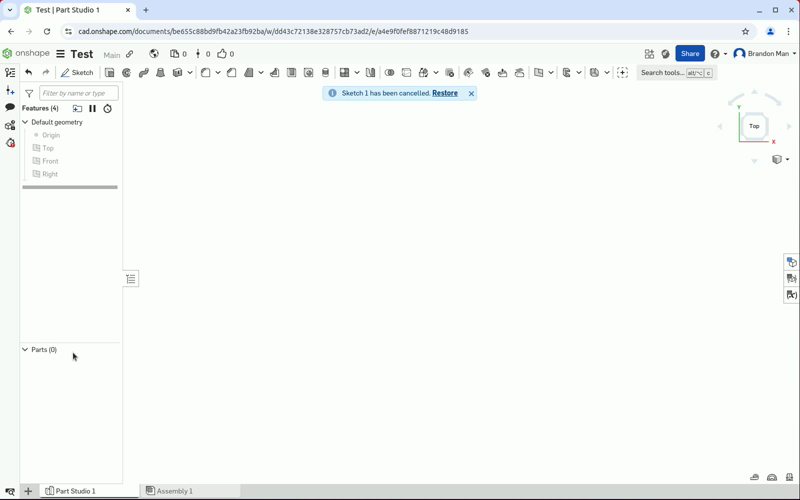
key(space)
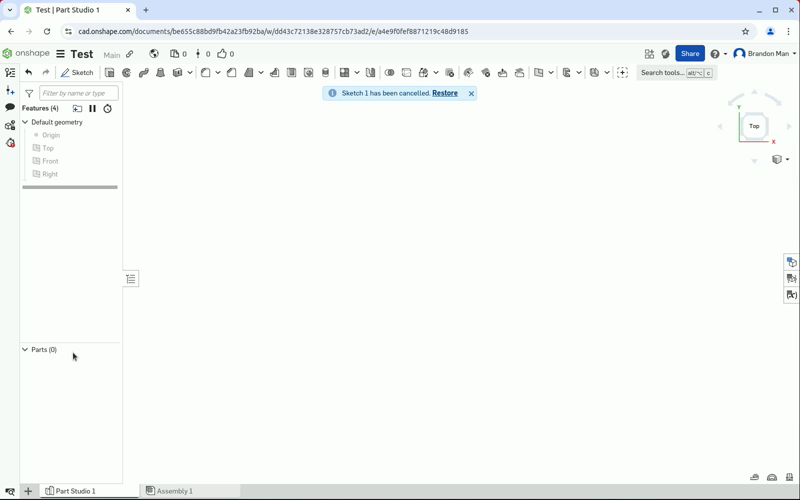
key_down(shift)
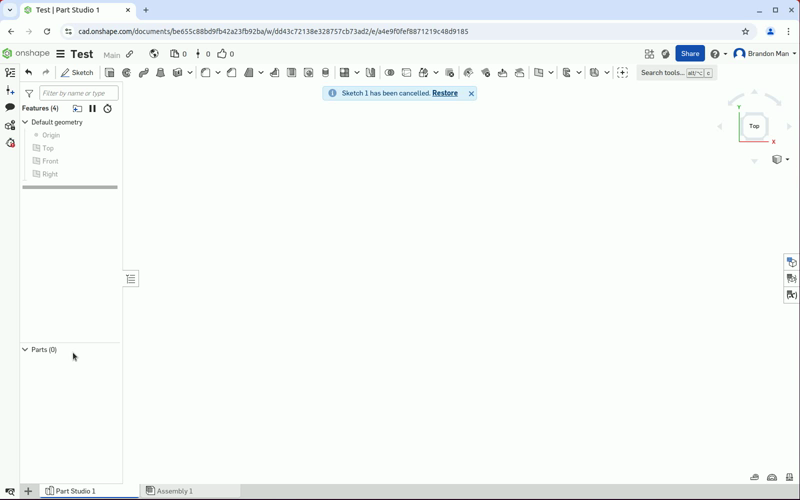
key(up)
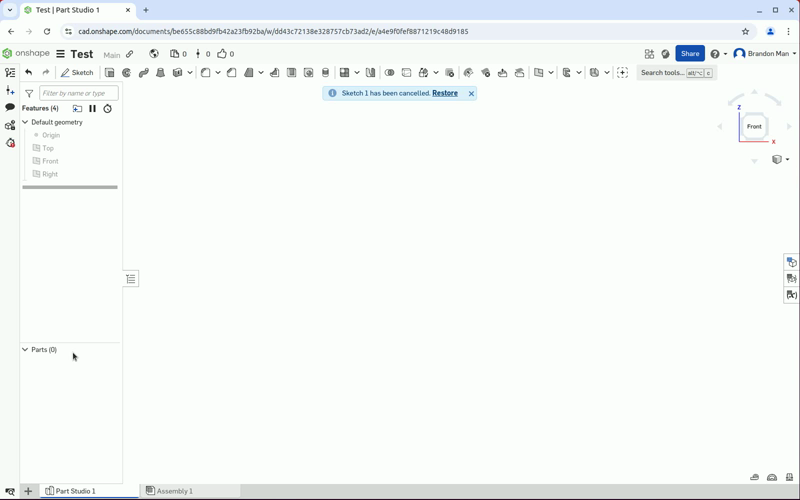
key_up(shift)
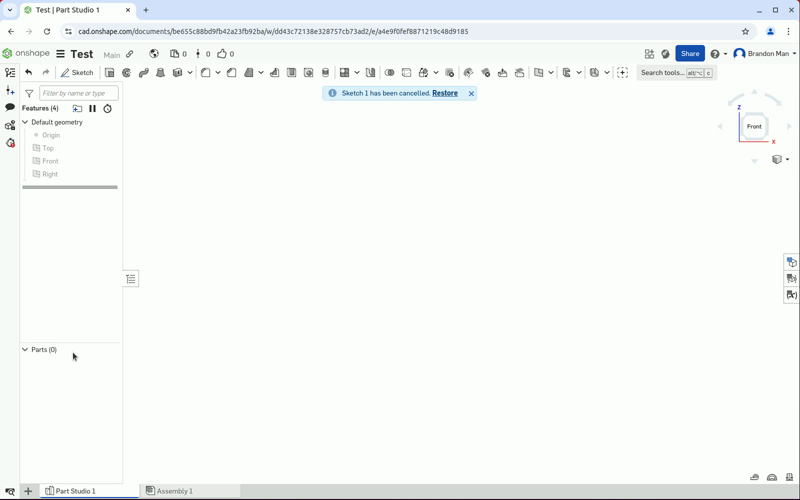
key(space)
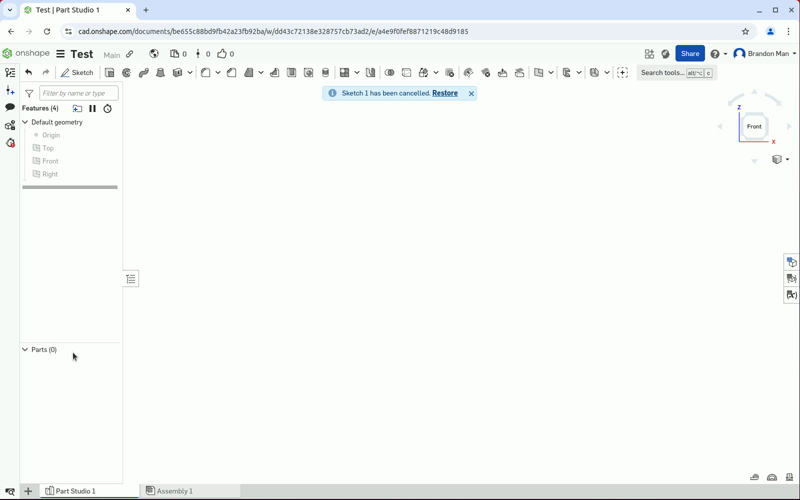
key_down(shift)
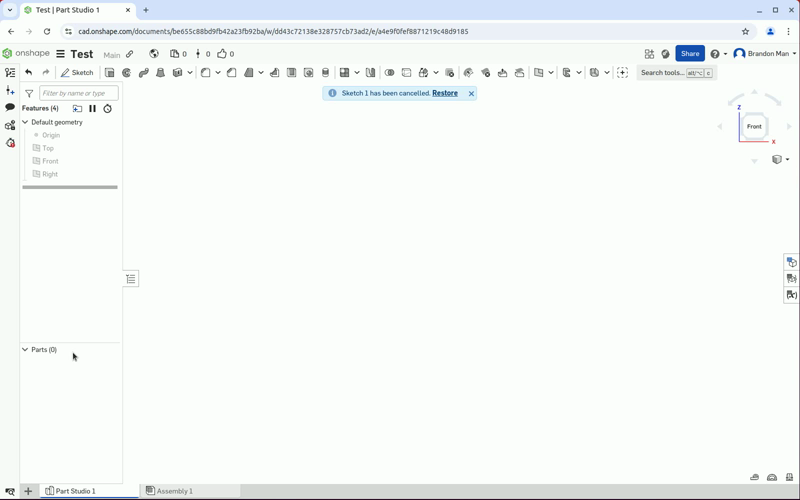
key(left)
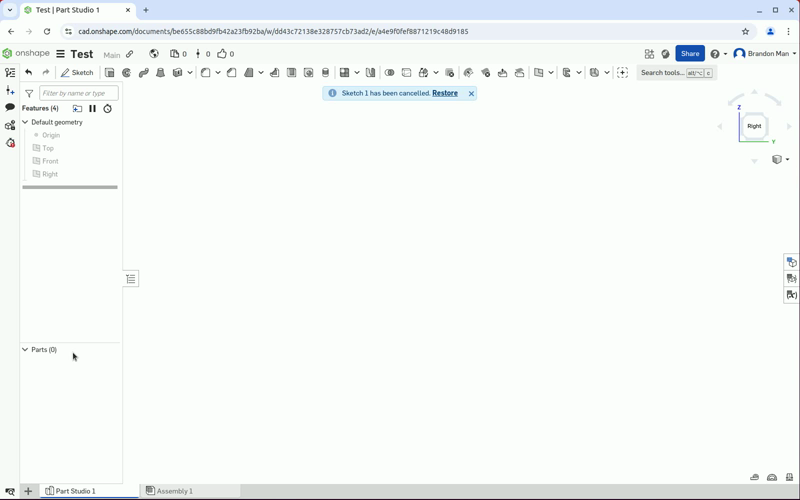
key_up(shift)
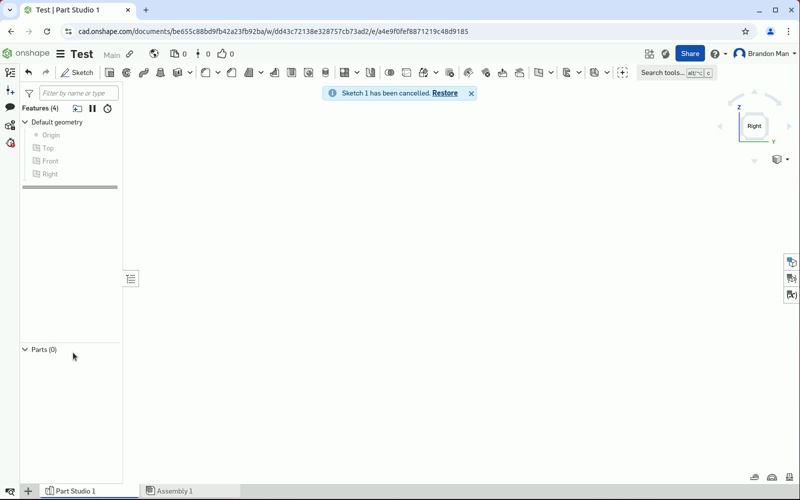
mouse_move(73, 352)
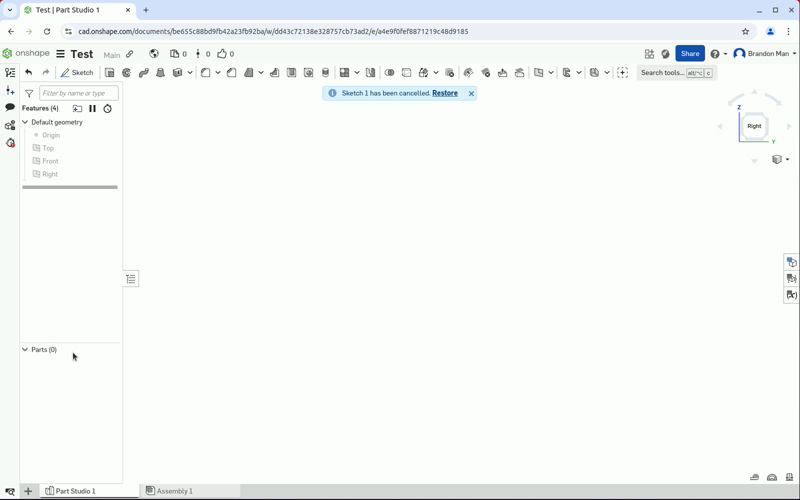
key(shift+y)
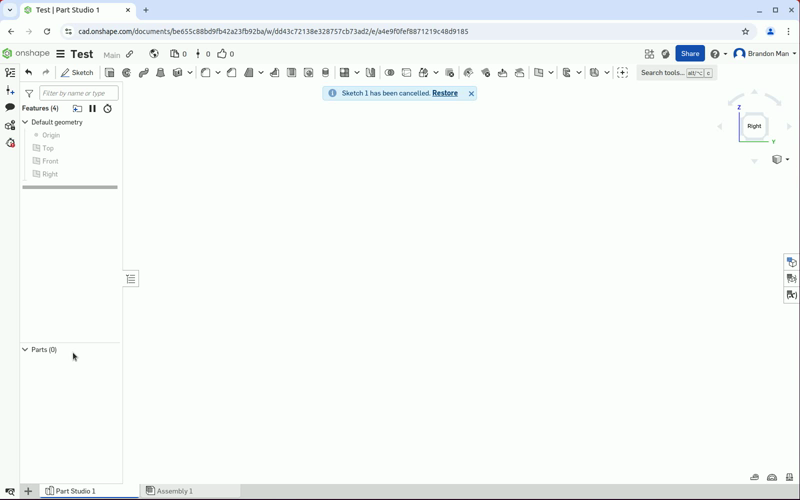
key(shift+s)
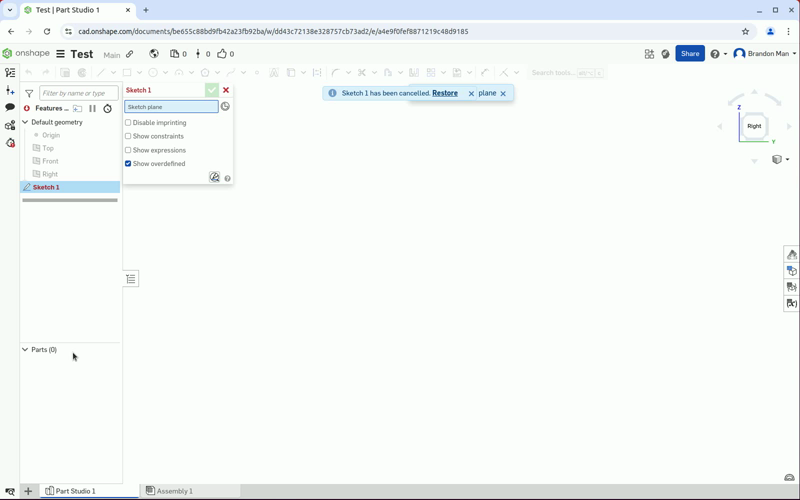
mouse_move(73, 176)
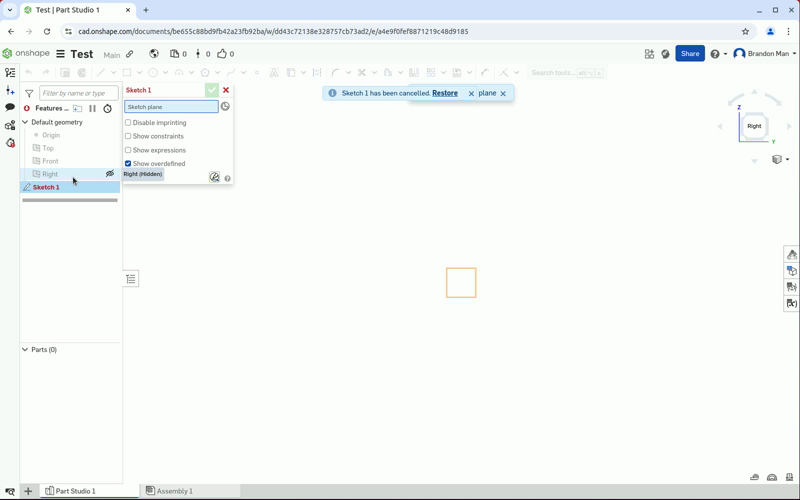
click(73, 176)
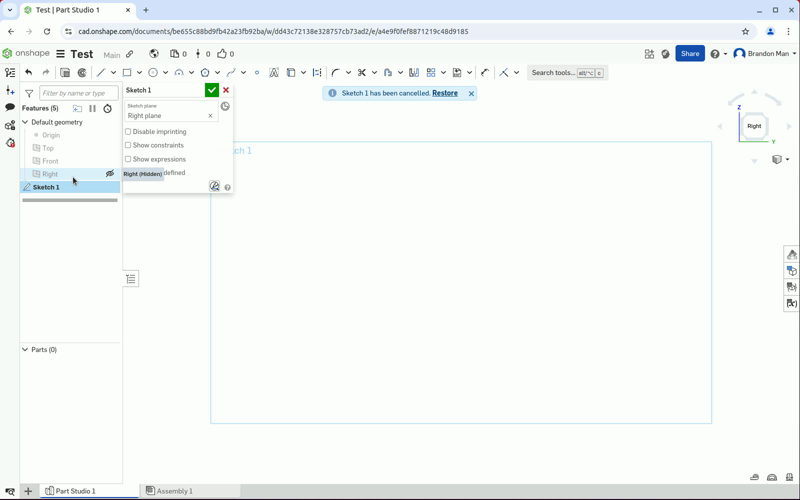
mouse_move(73, 352)
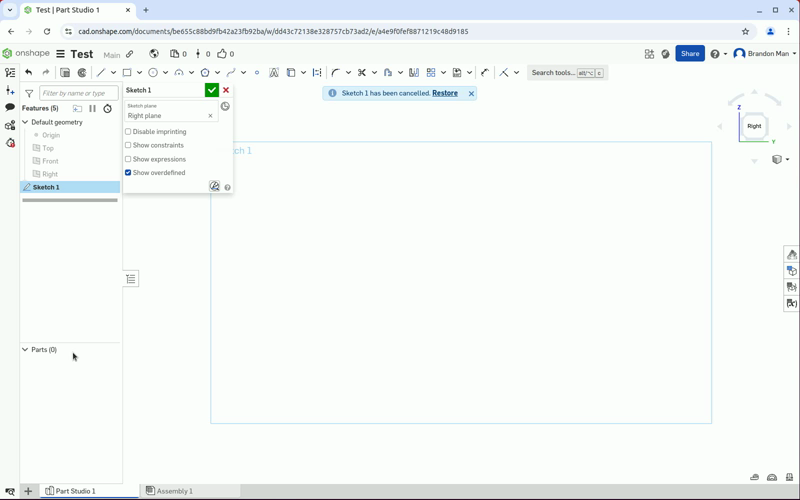
key(y)
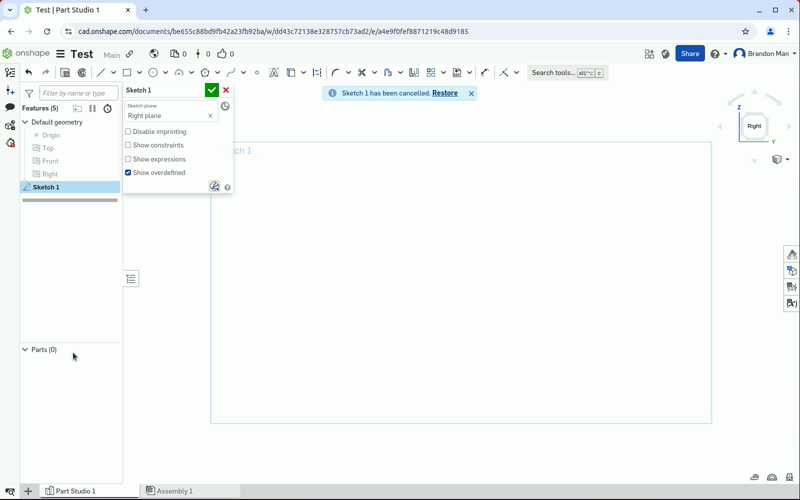
key(c)
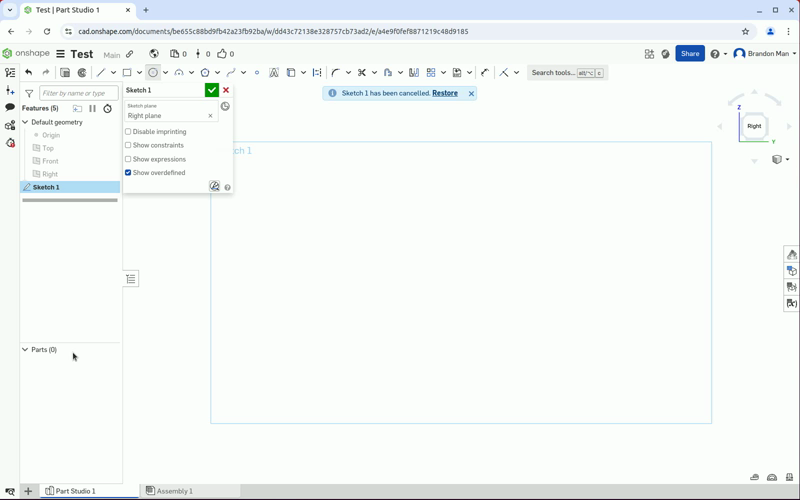
key_down(shift)
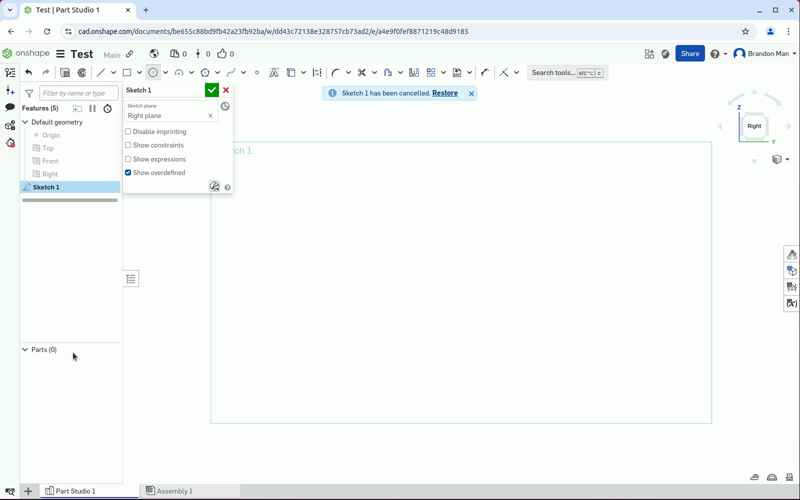
mouse_move(461, 282)
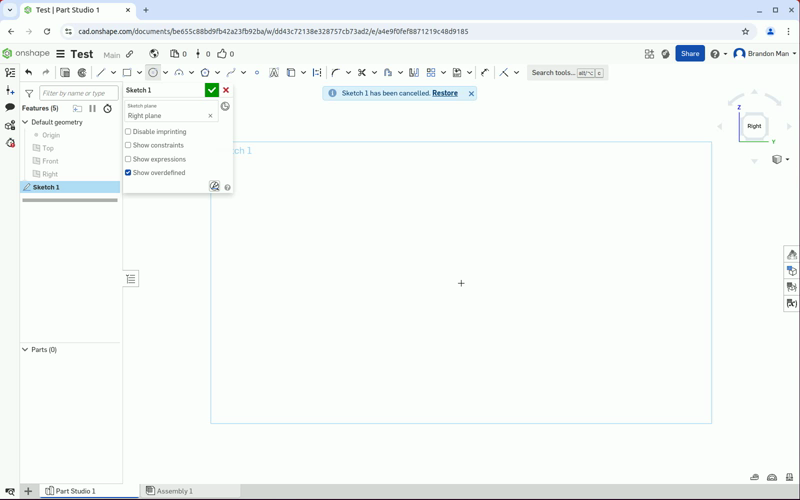
click(461, 282)
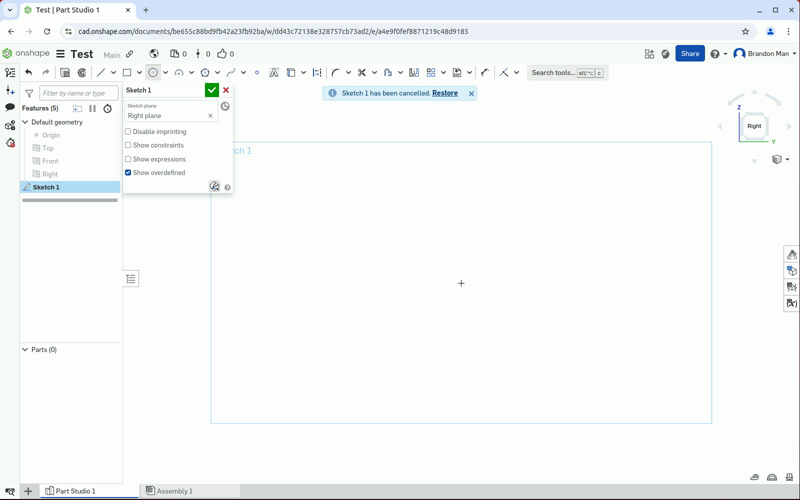
key_up(shift)
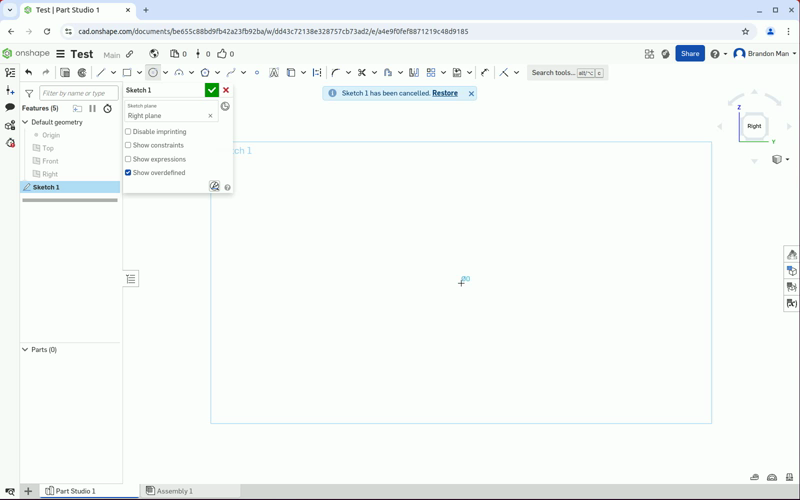
mouse_move(482, 282)
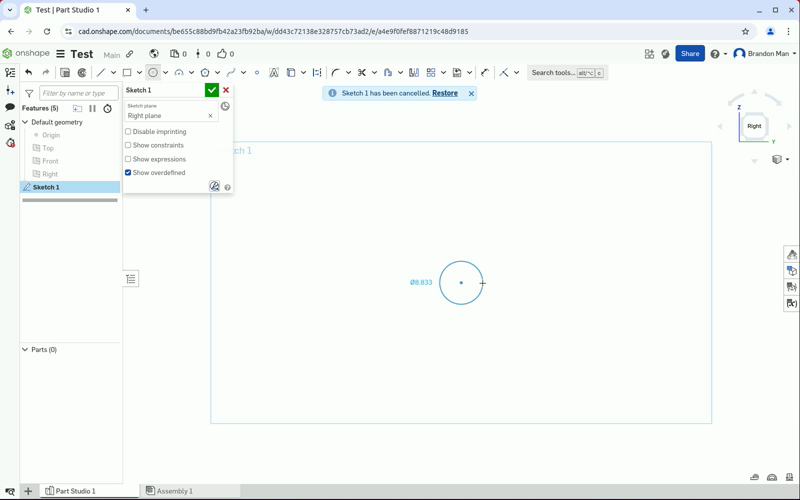
click(482, 282)
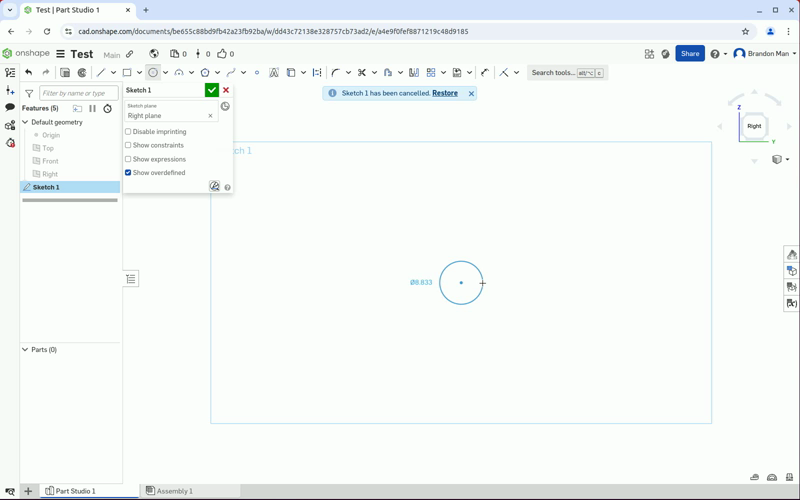
key(esc)
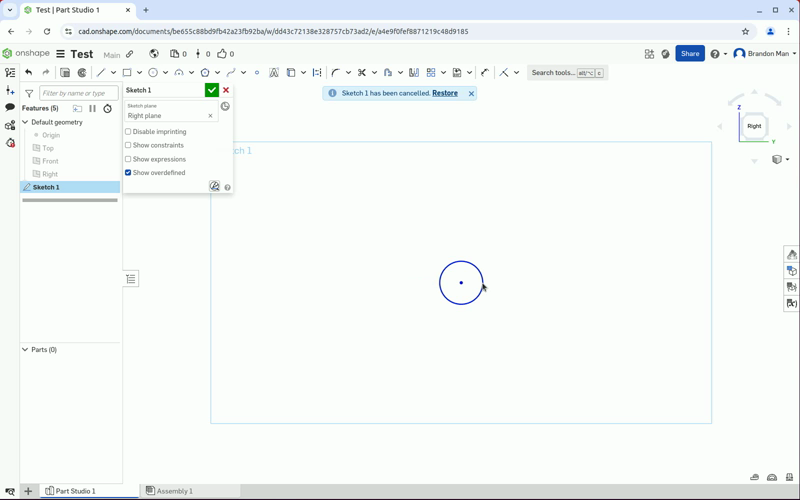
mouse_move(472, 286)
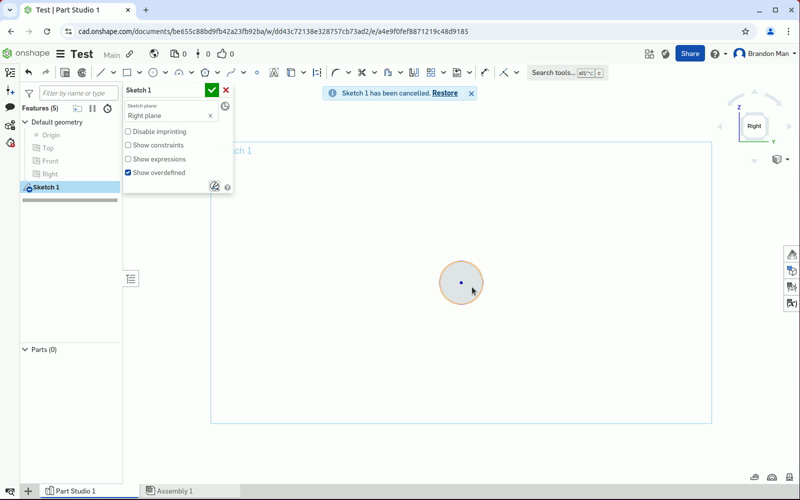
scroll(6)
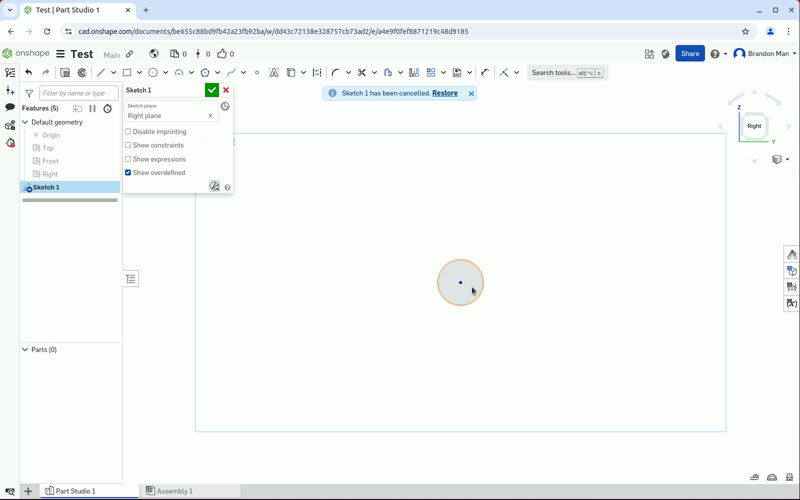
scroll(6)
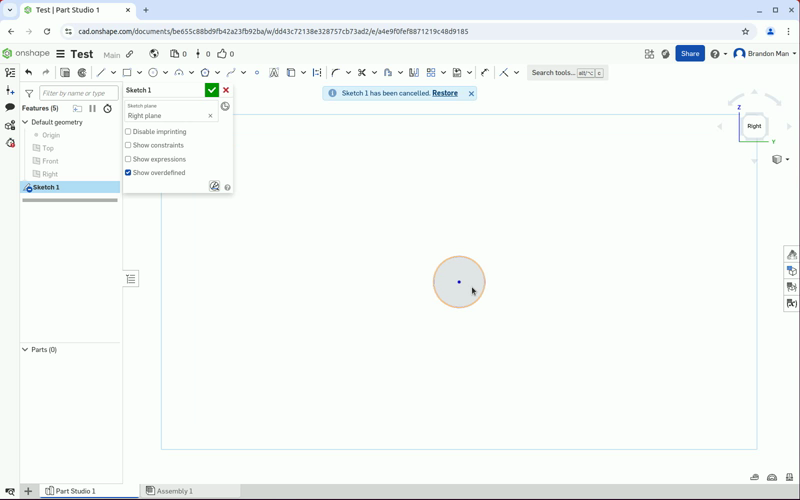
scroll(6)
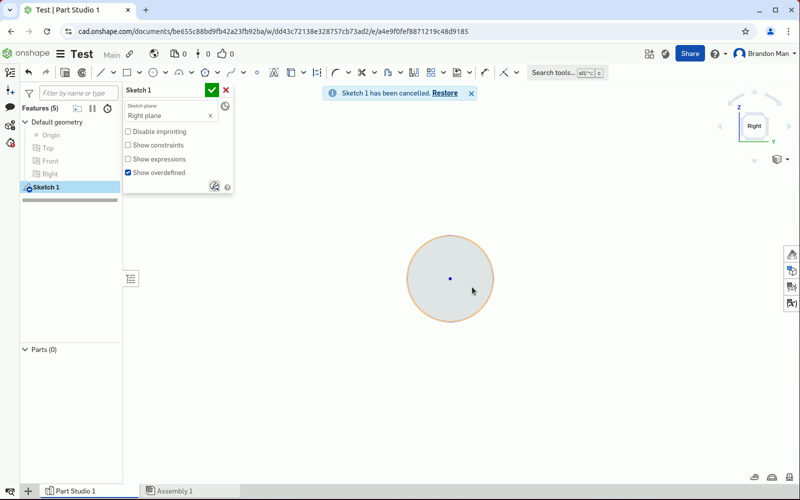
scroll(6)
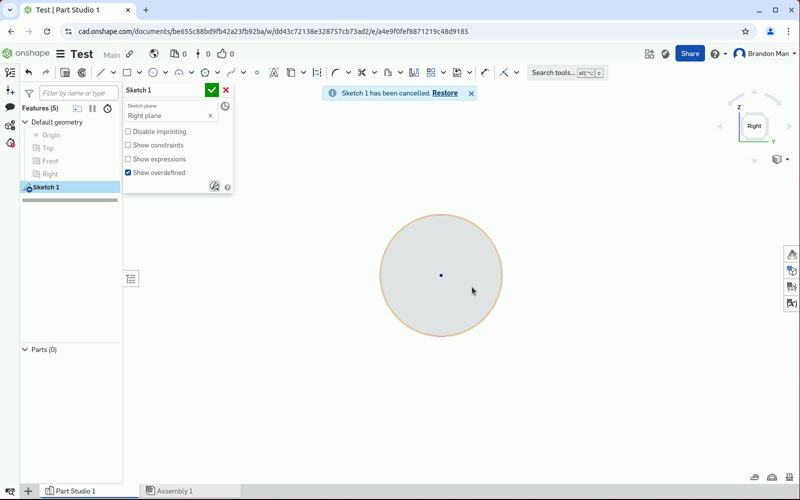
scroll(6)
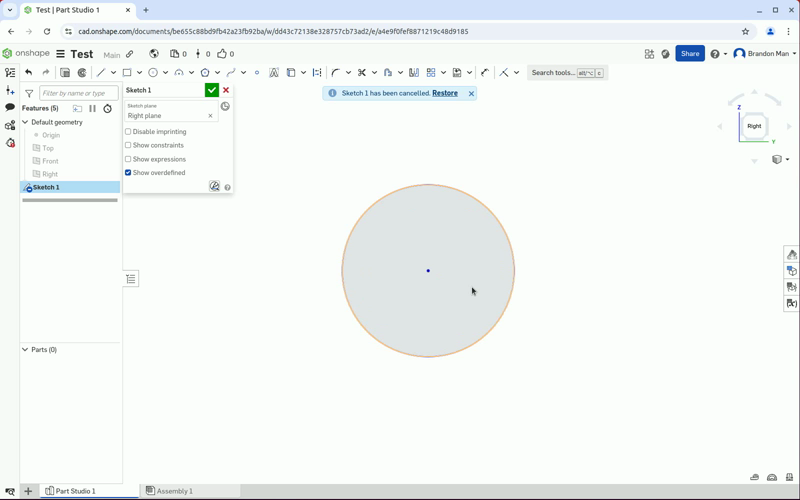
scroll(6)
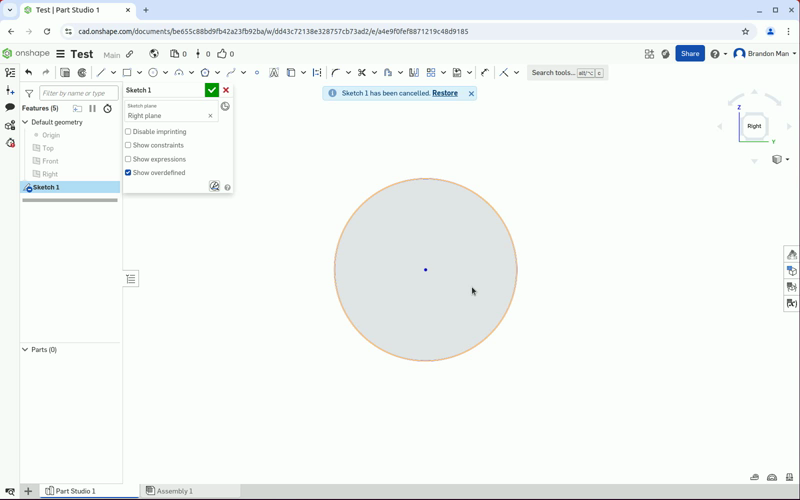
scroll(6)
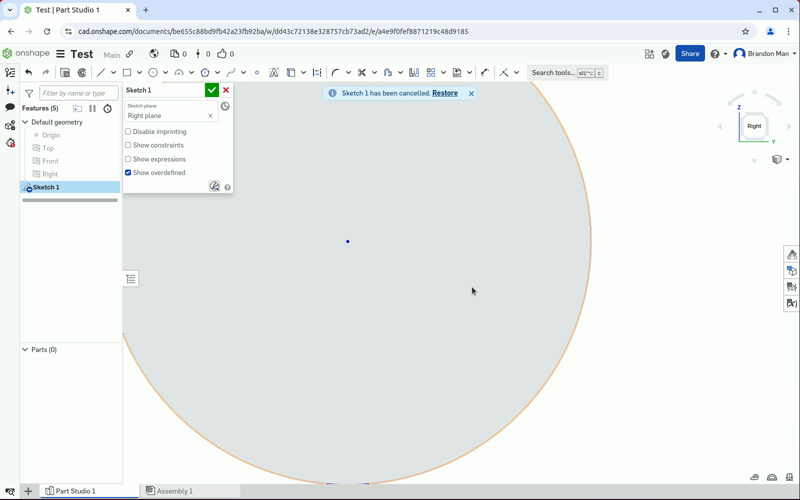
click(472, 286)
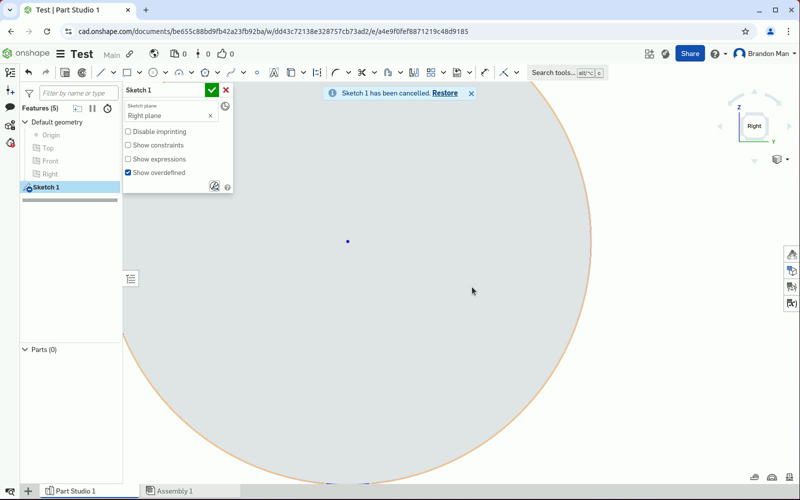
scroll(-6)
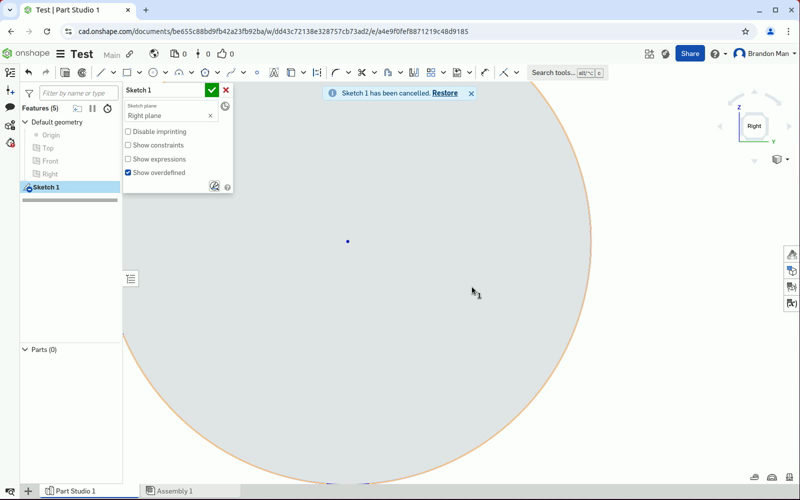
scroll(-6)
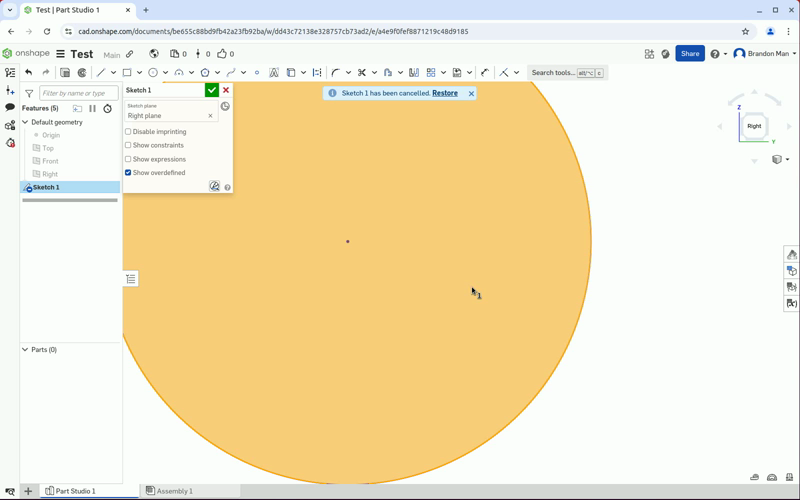
scroll(-6)
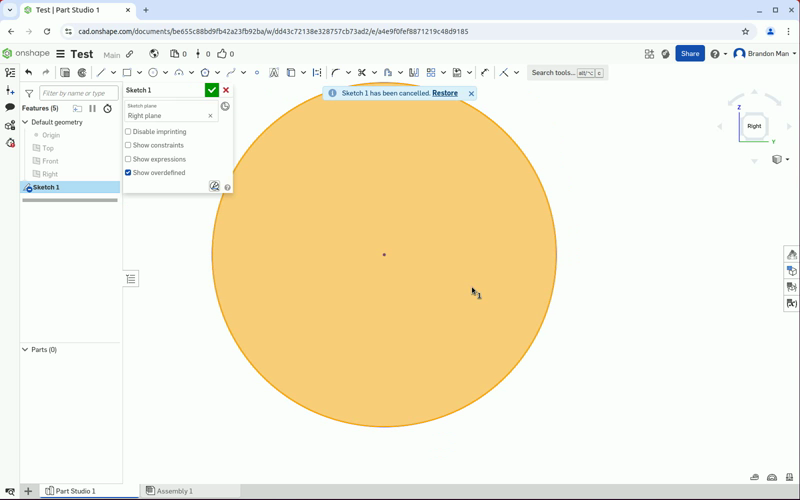
scroll(-6)
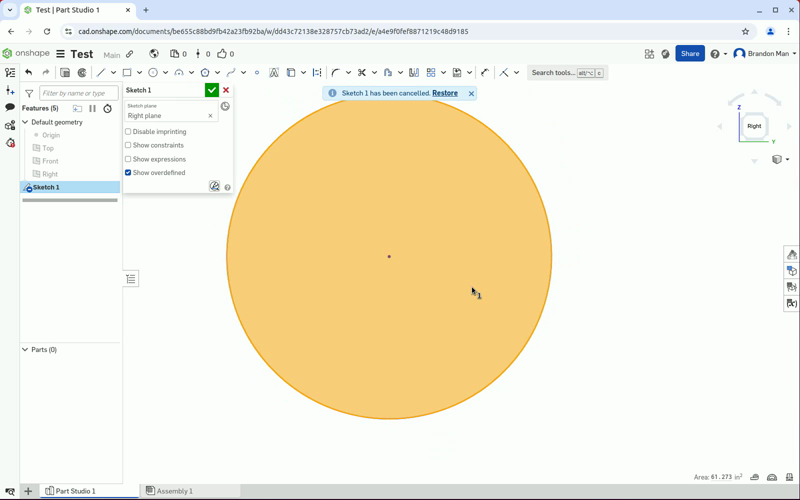
scroll(-6)
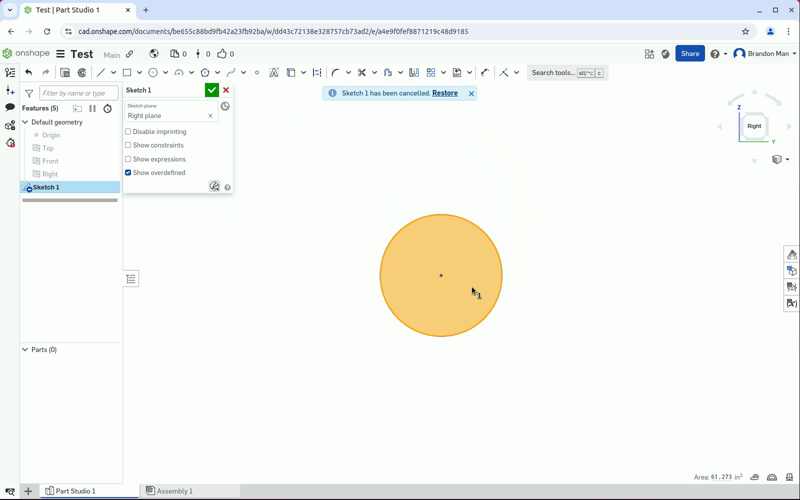
scroll(-6)
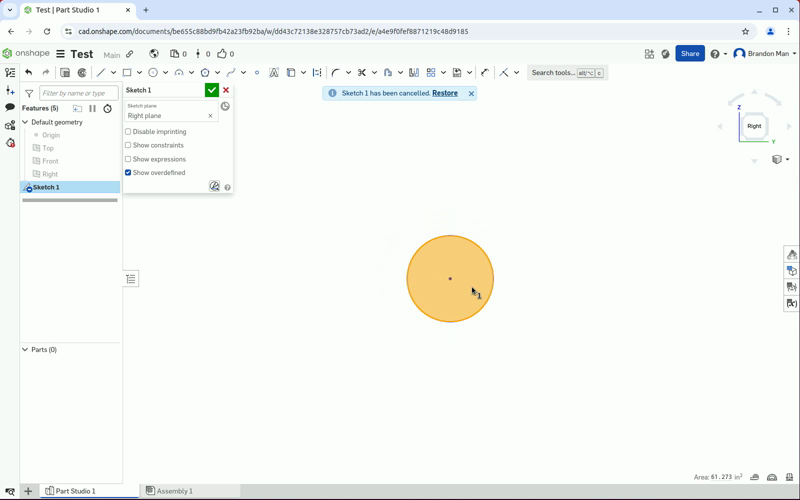
scroll(-6)
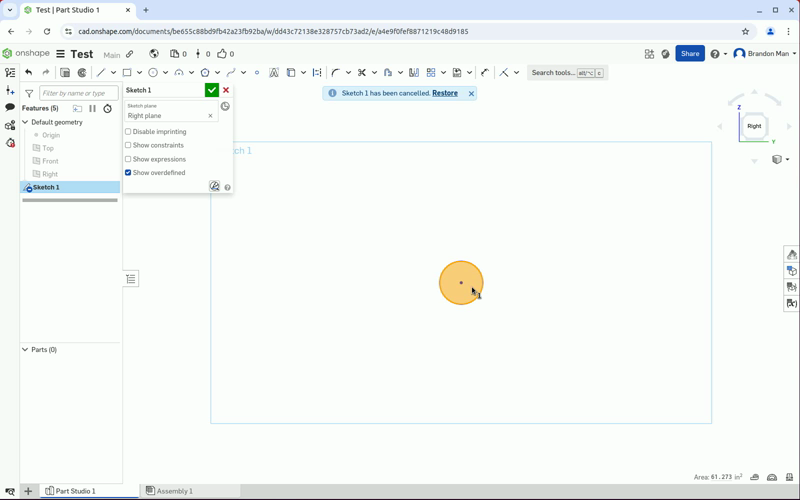
mouse_move(73, 352)
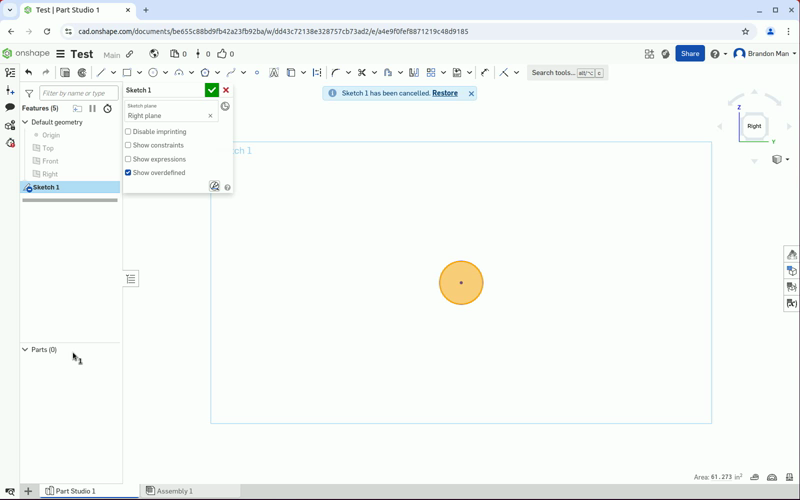
key(shift+y)
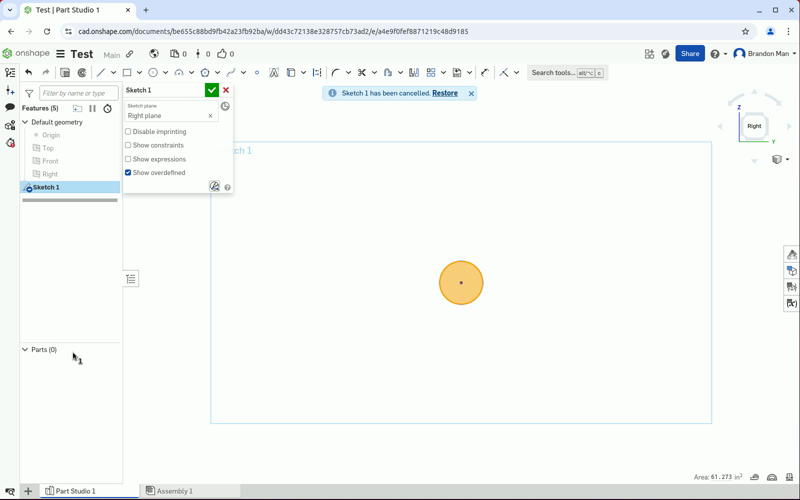
key(shift+e)
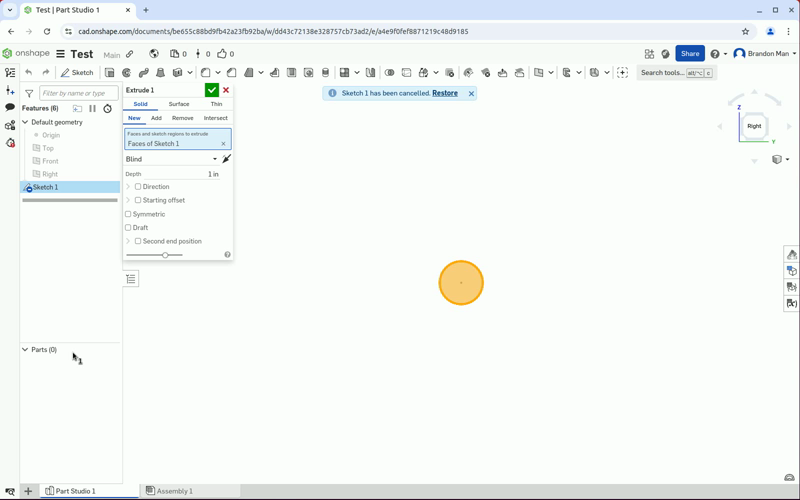
mouse_move(143, 106)
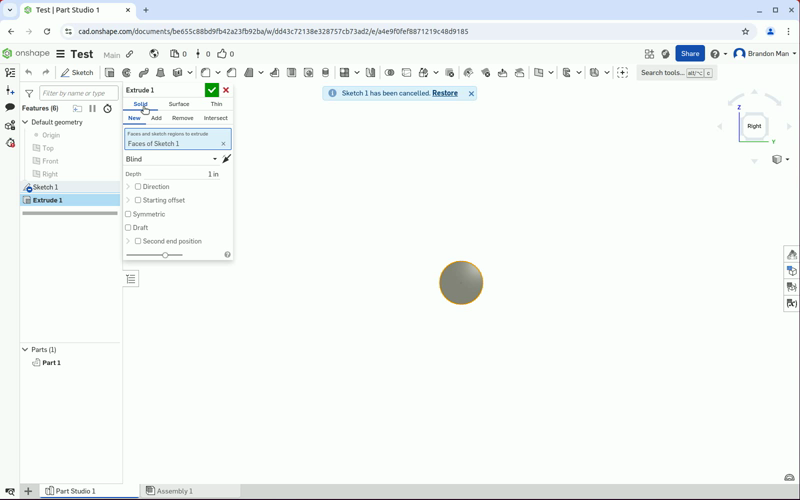
click(143, 106)
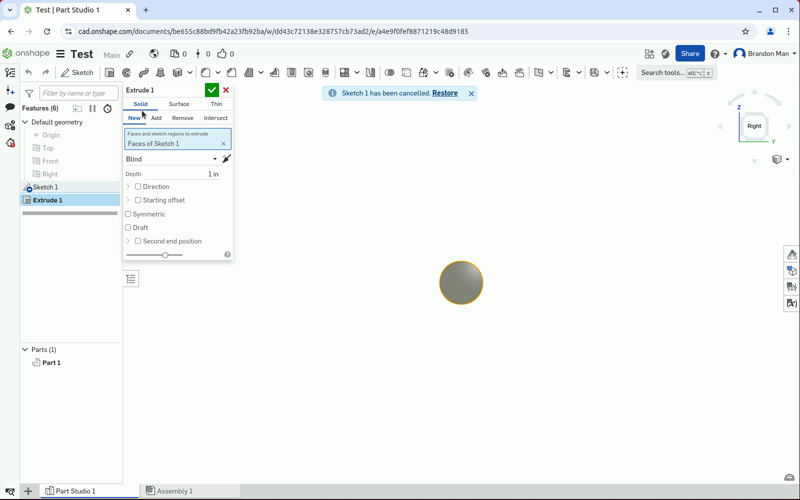
mouse_move(137, 120)
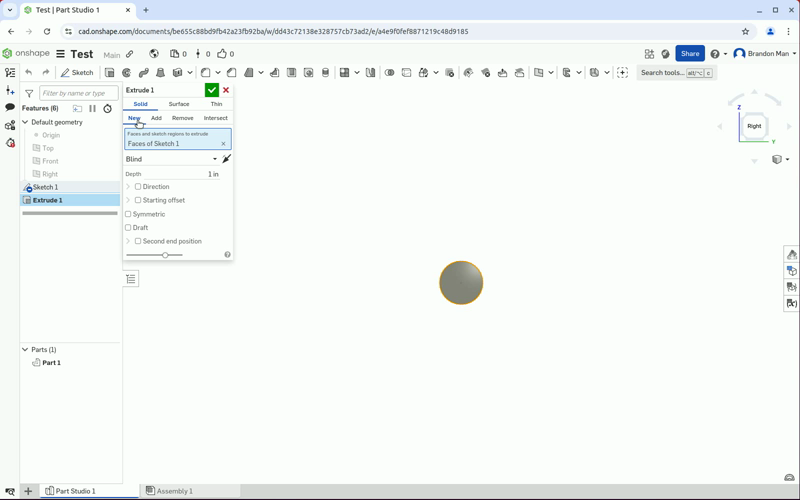
click(137, 120)
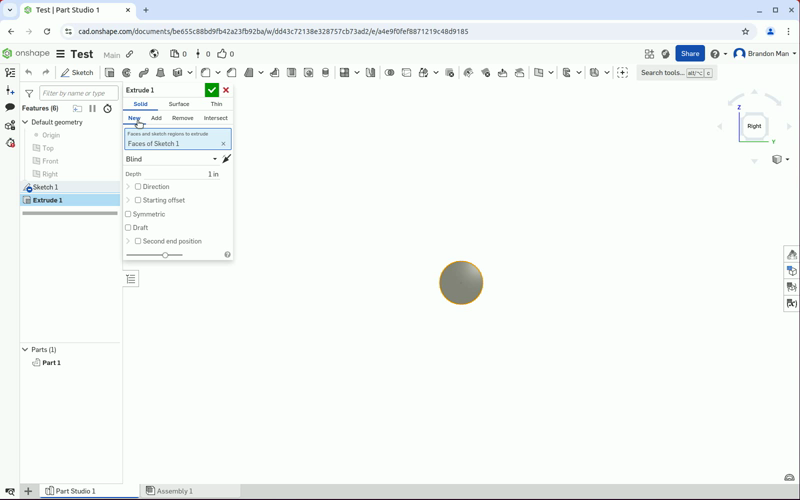
key(tab, 4)
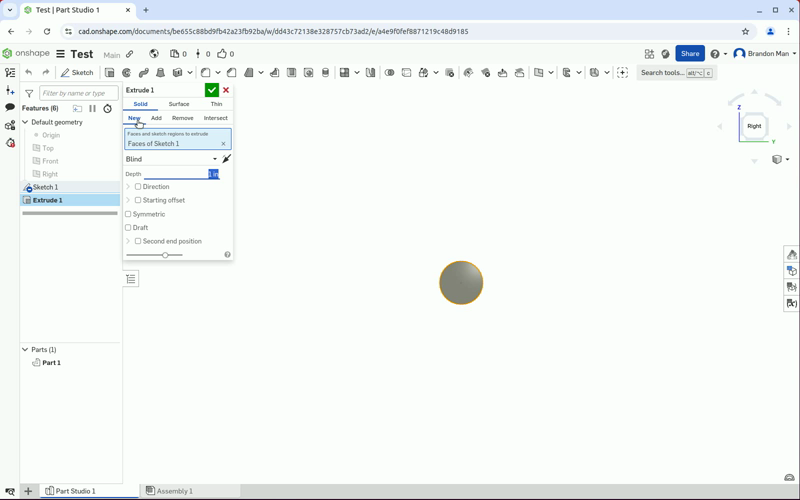
text(10.592)
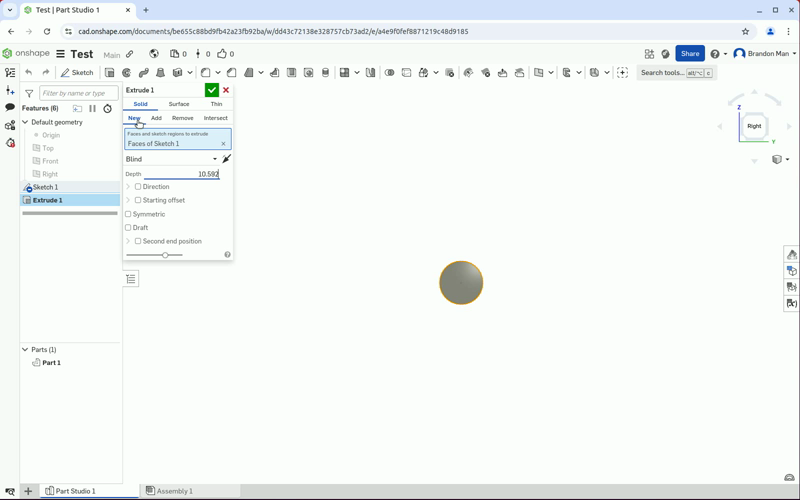
key(tab, 3)
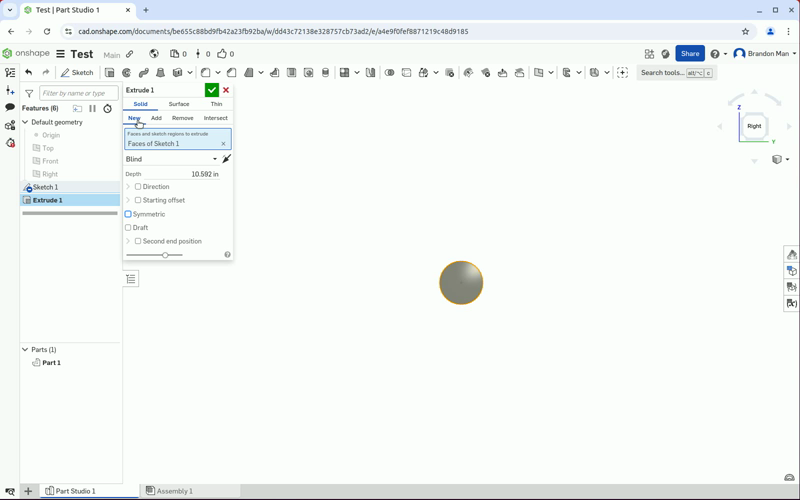
key(space)
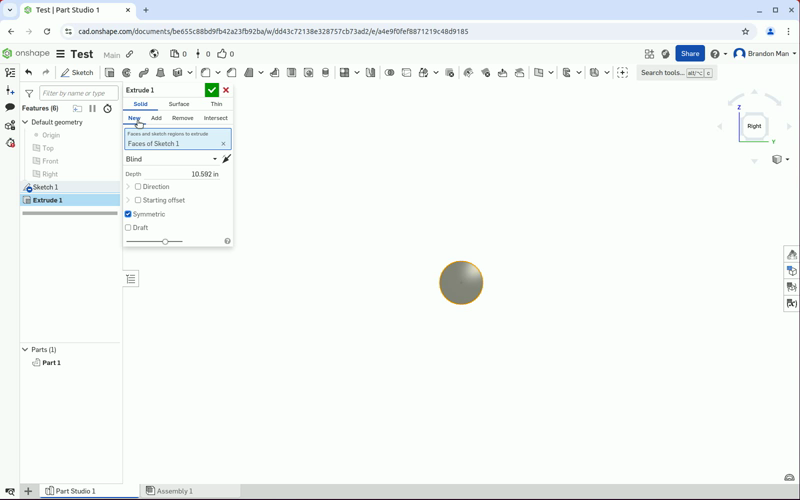
key(enter)
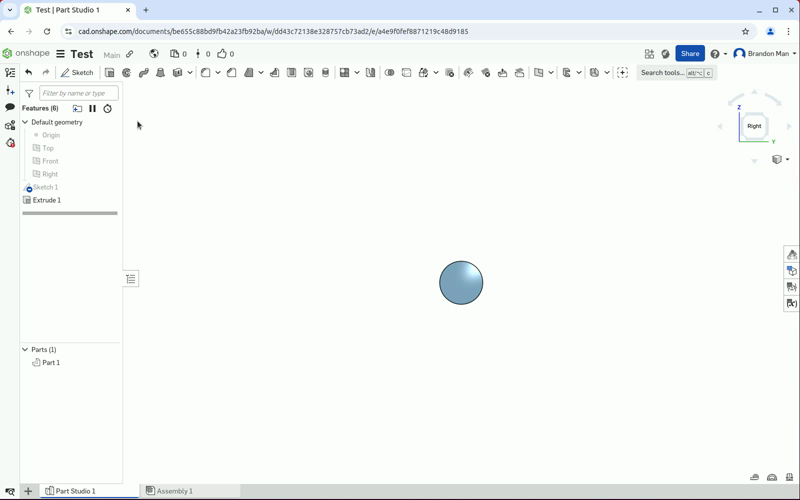
key(shift+h)
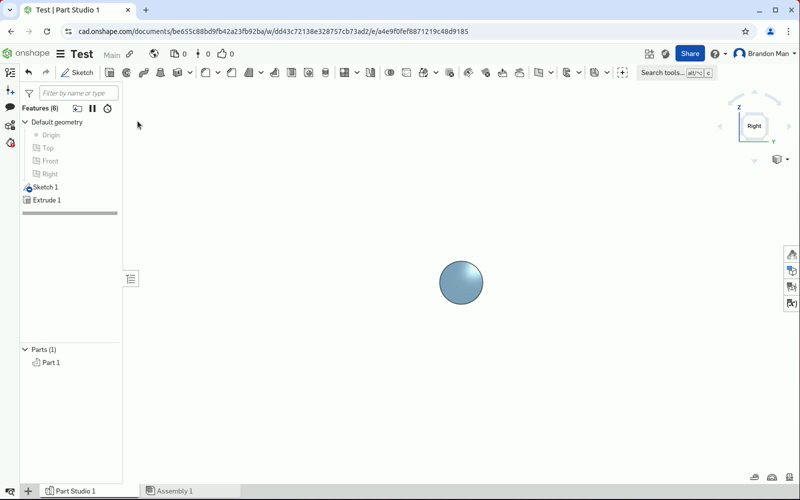
key(shift+h)
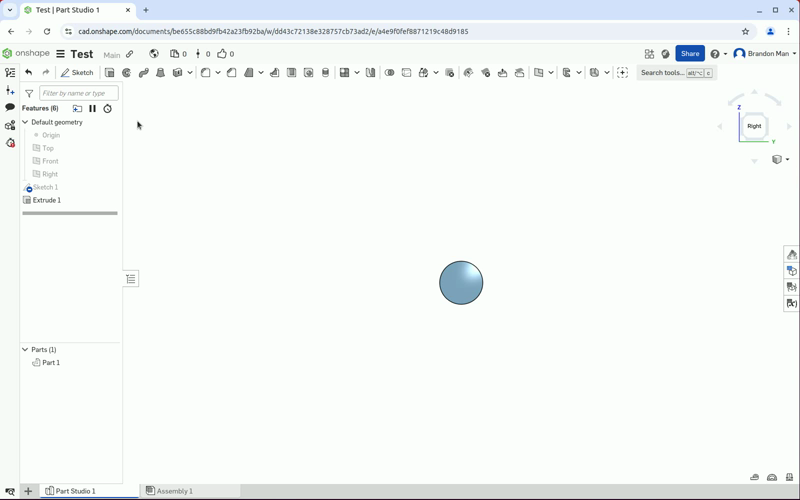
mouse_move(73, 189)
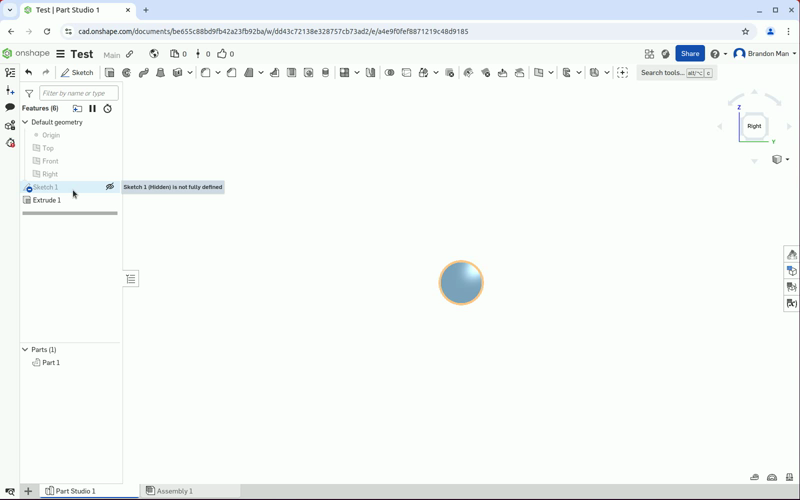
click(73, 189)
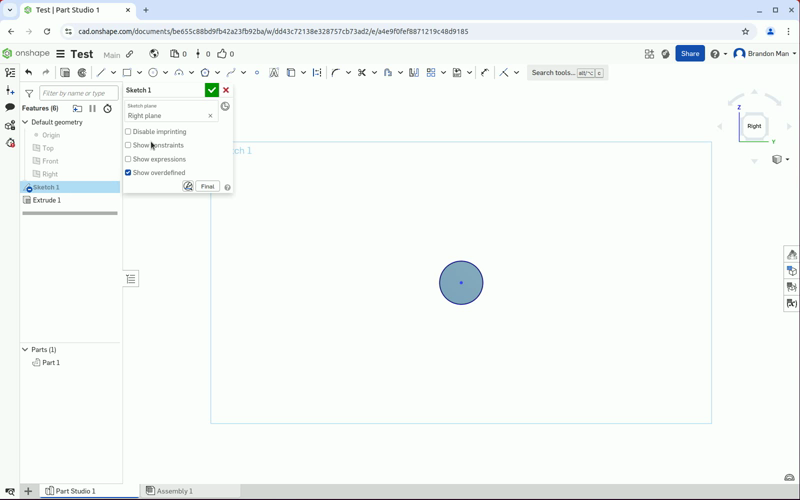
mouse_move(229, 92)
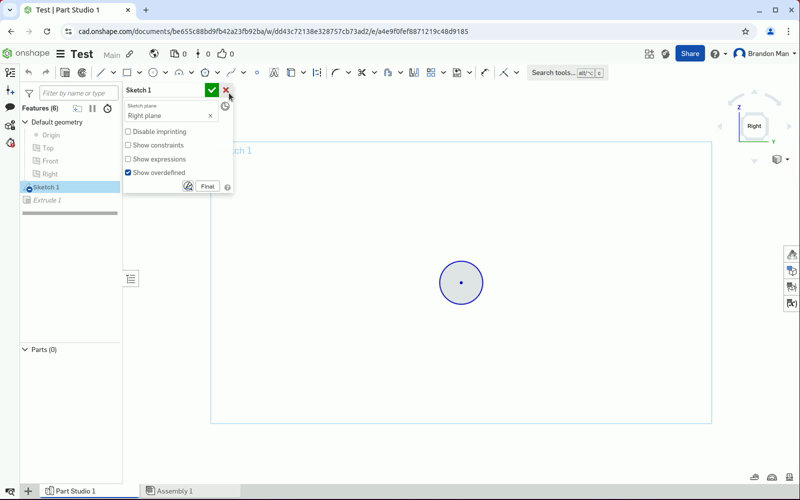
click(229, 92)
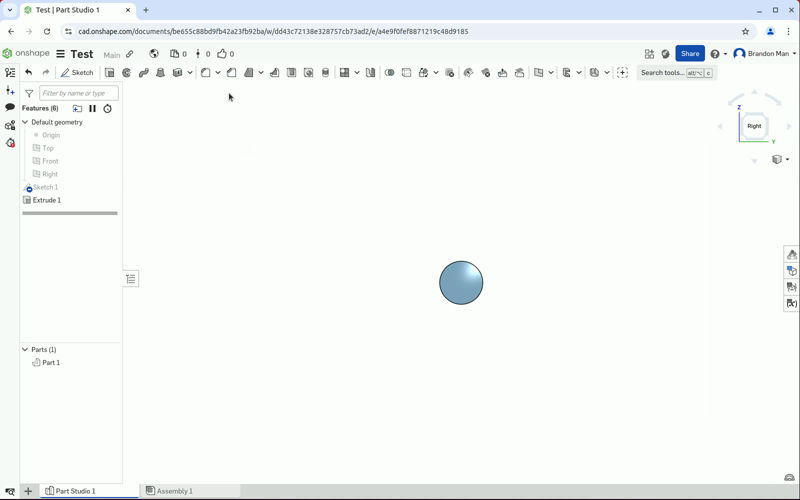
mouse_move(73, 352)
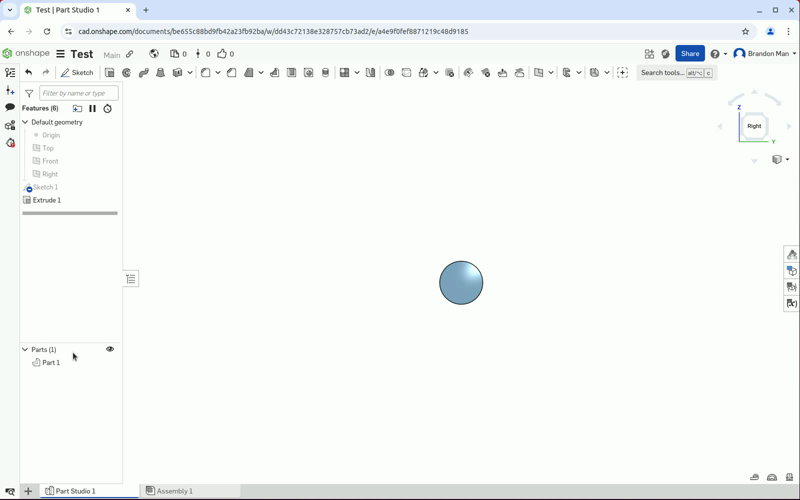
key(y)
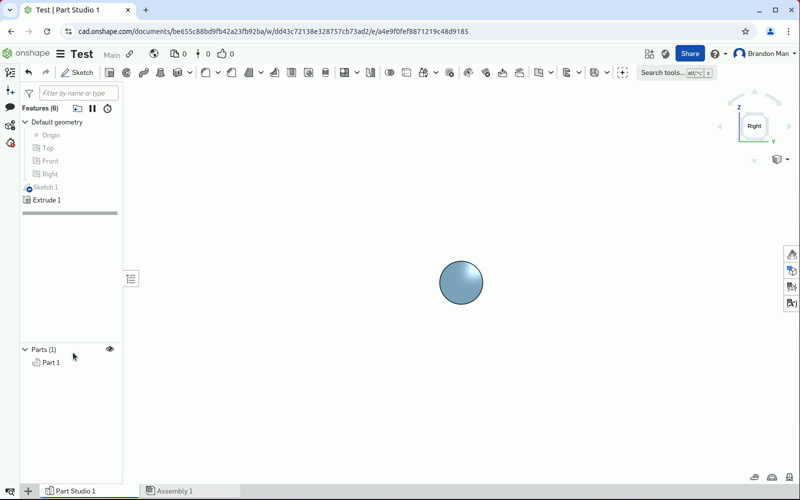
key(shift+p)
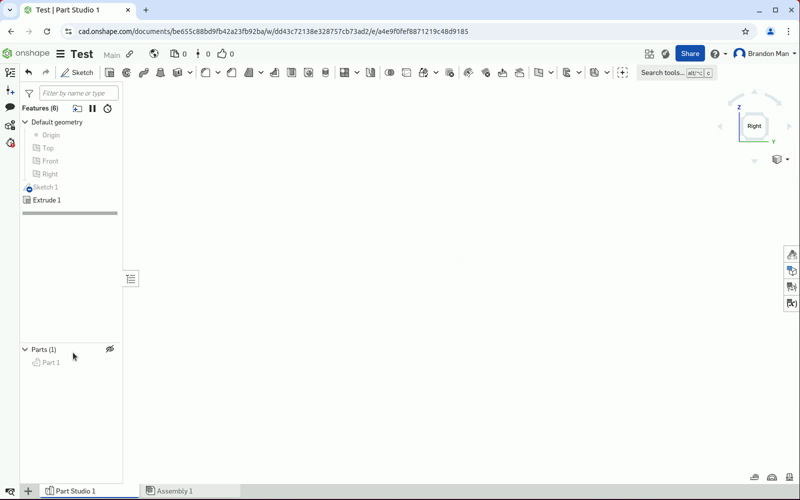
key(space)
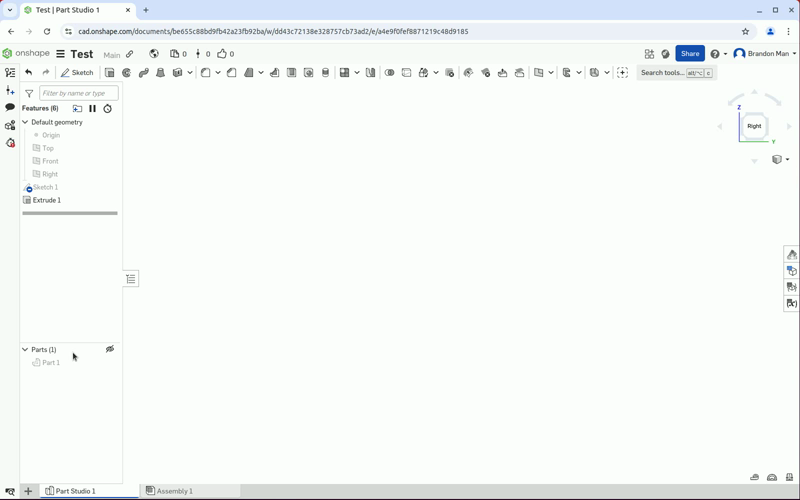
key_down(shift)
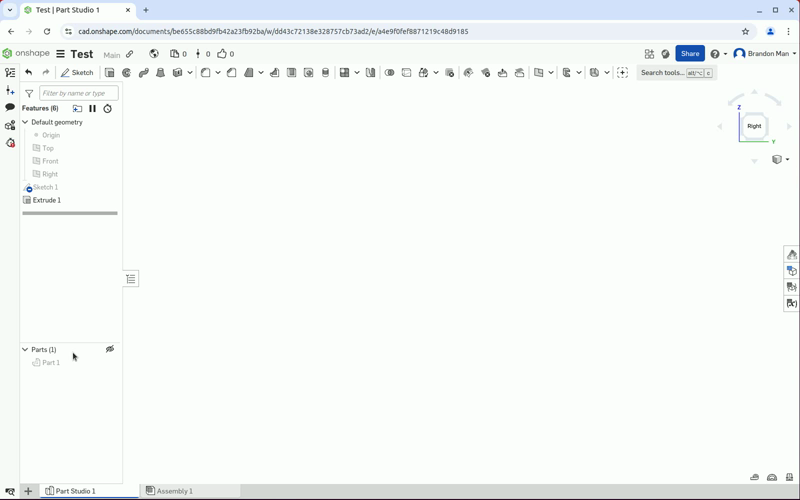
key(right)
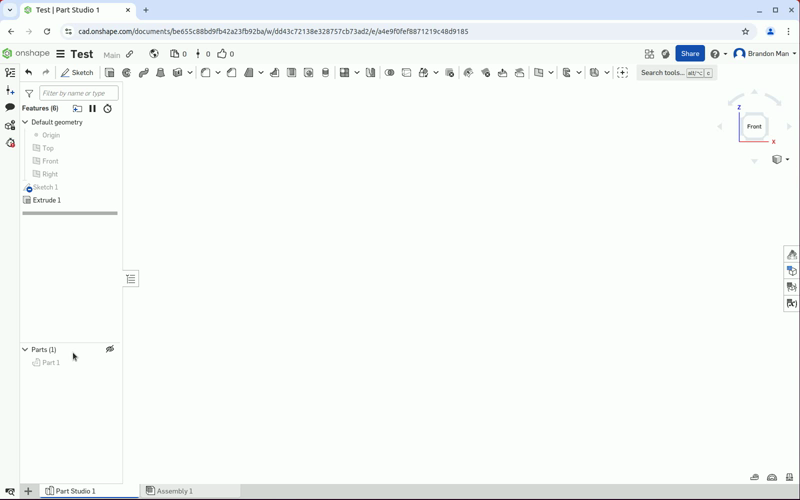
key_up(shift)
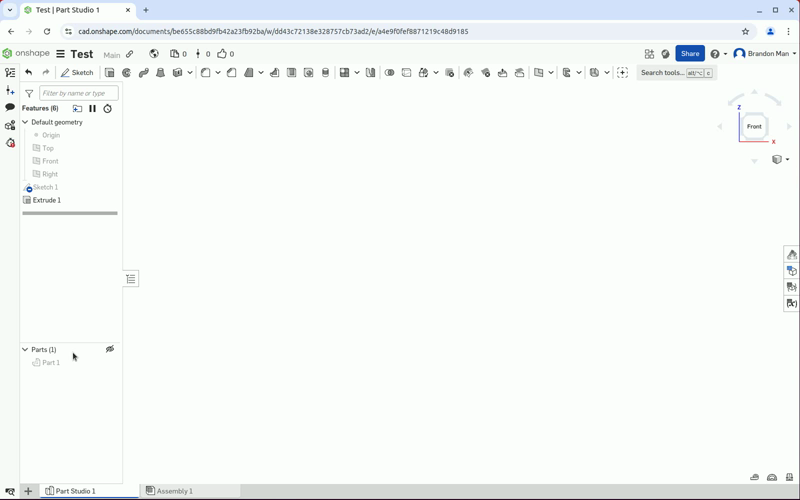
mouse_move(73, 352)
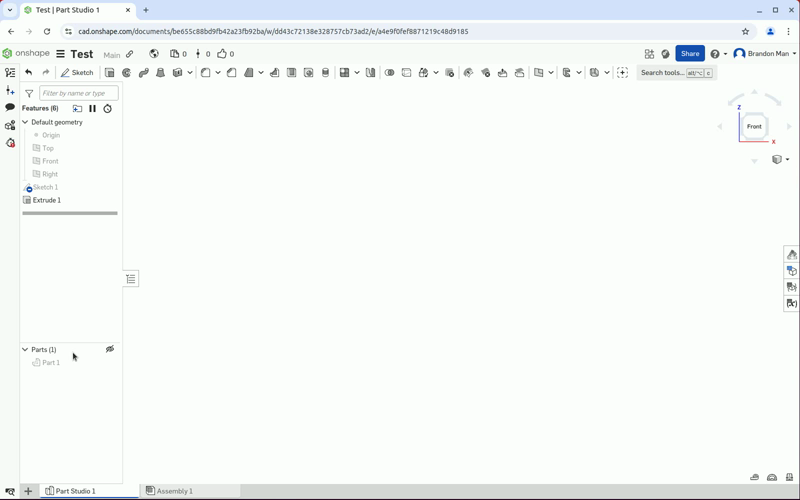
key(shift+y)
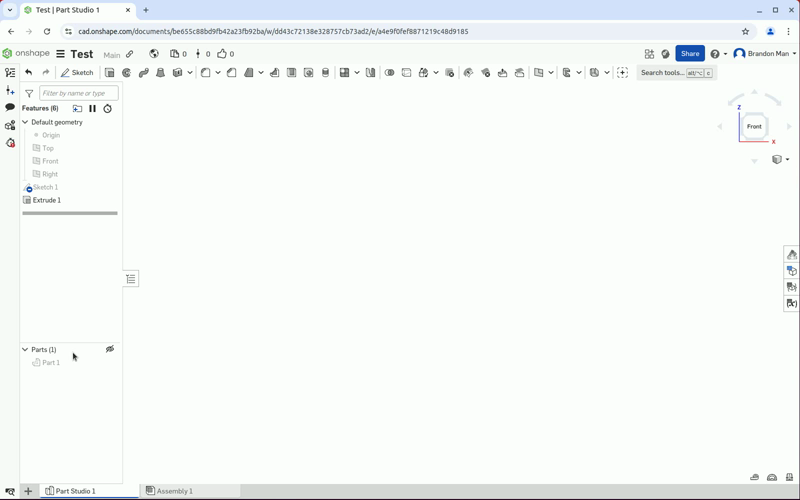
key(shift+s)
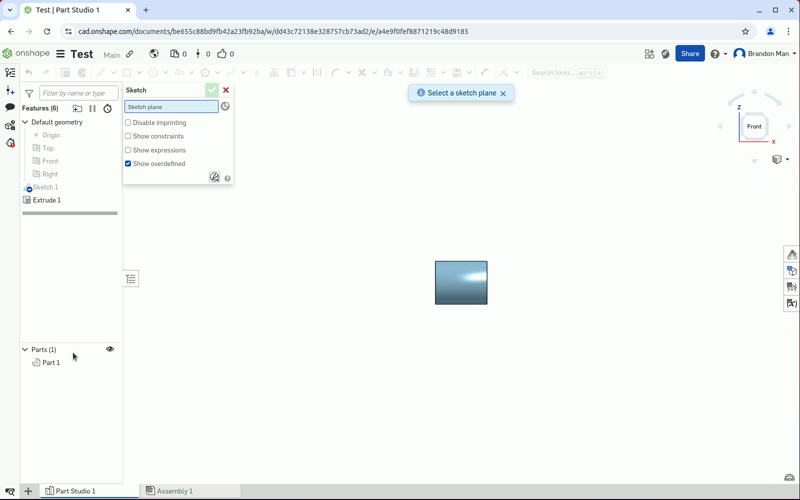
mouse_move(73, 163)
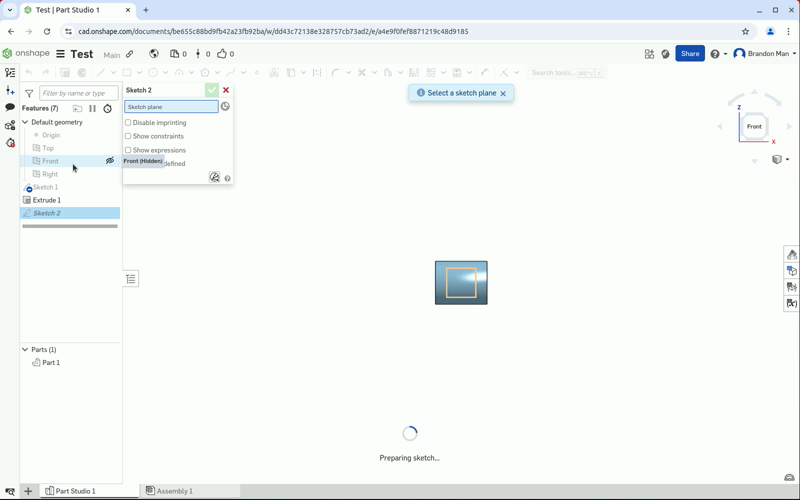
click(73, 163)
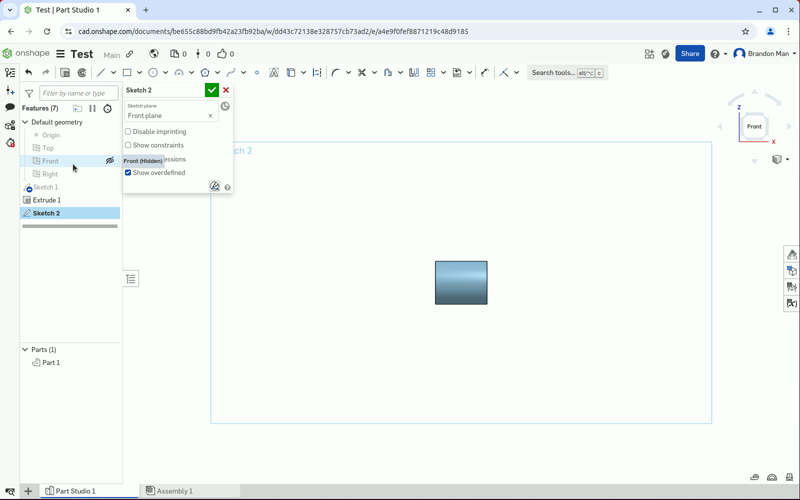
mouse_move(73, 352)
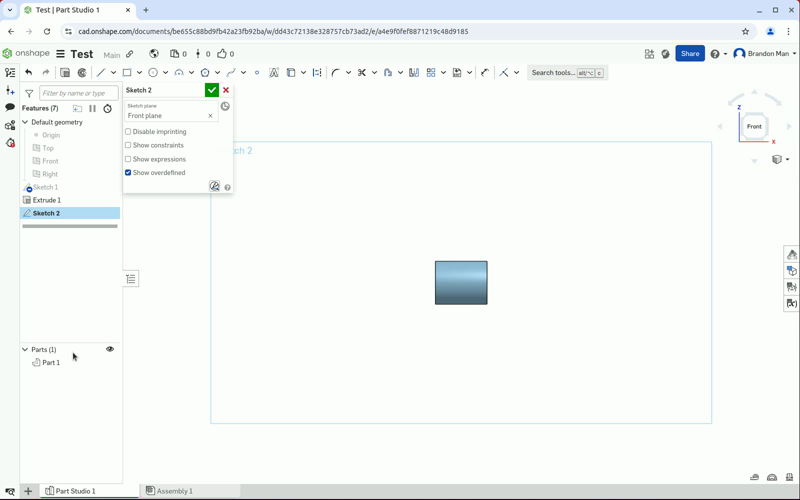
key(y)
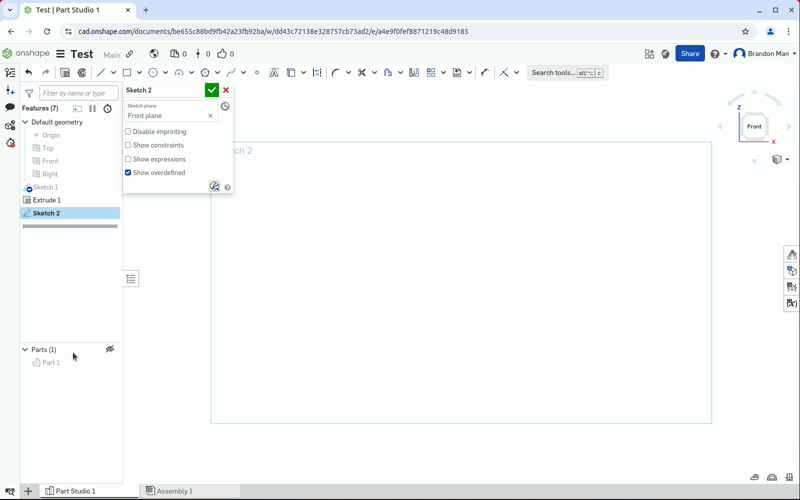
key(l)
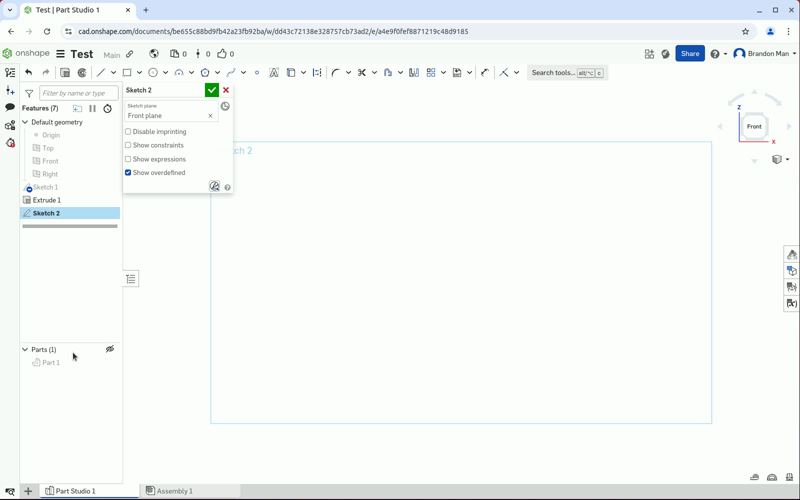
key_down(shift)
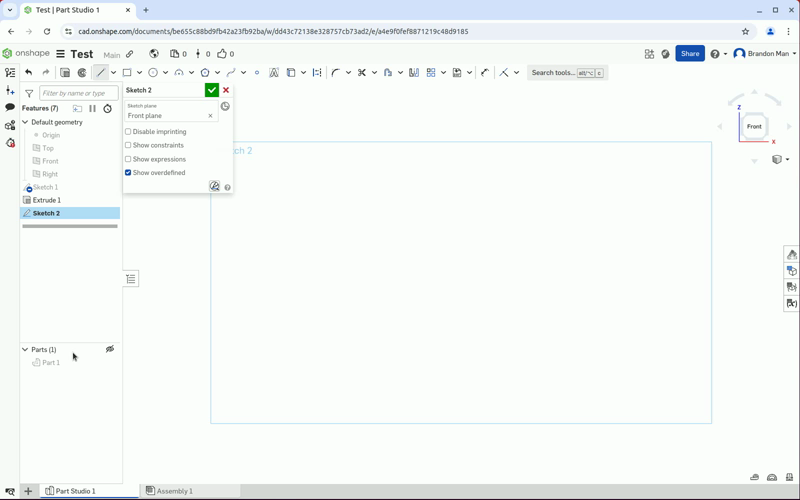
mouse_move(457, 319)
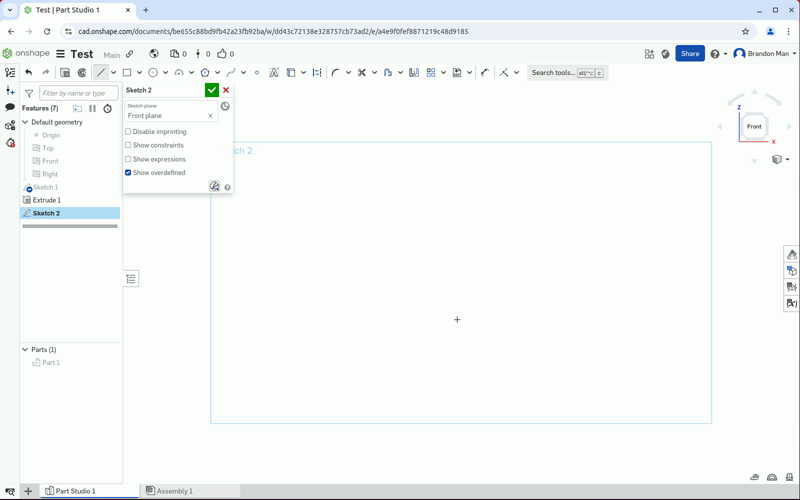
click(457, 319)
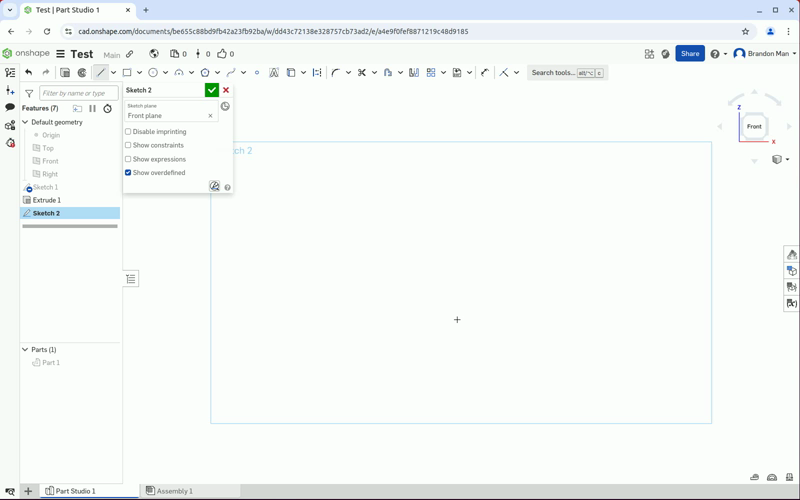
key_up(shift)
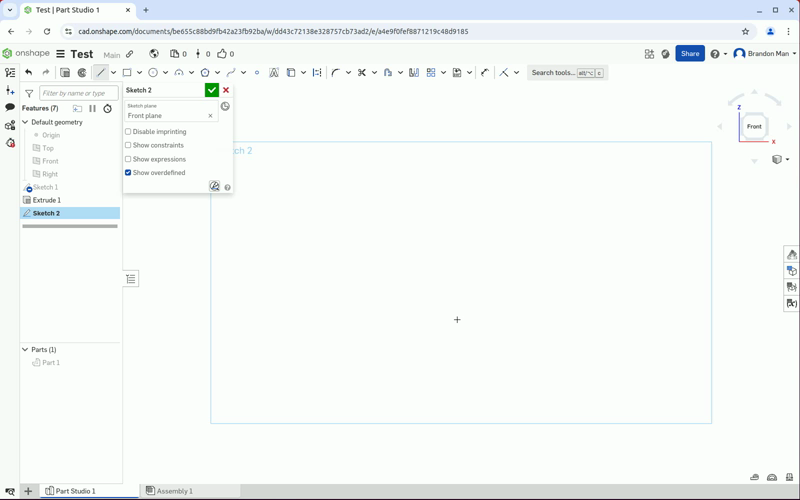
key_down(shift)
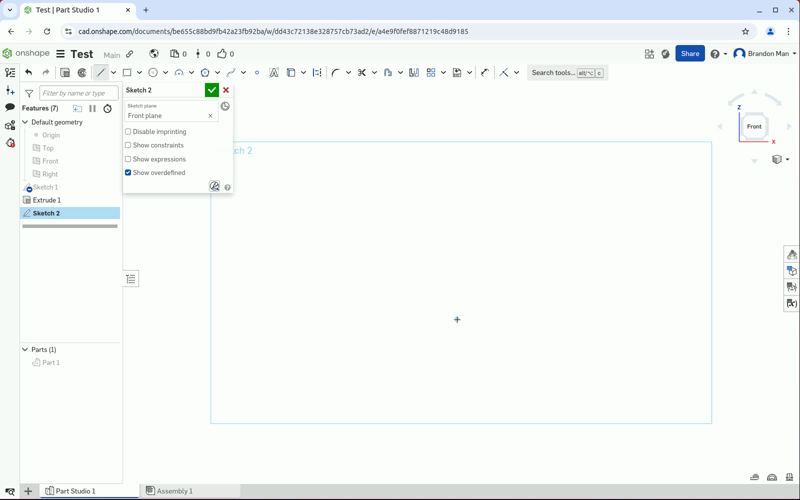
mouse_move(487, 319)
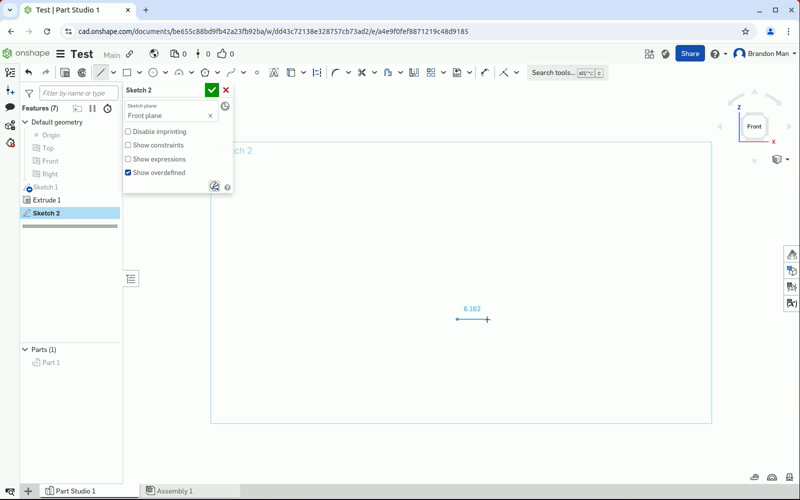
mouse_move(466, 319)
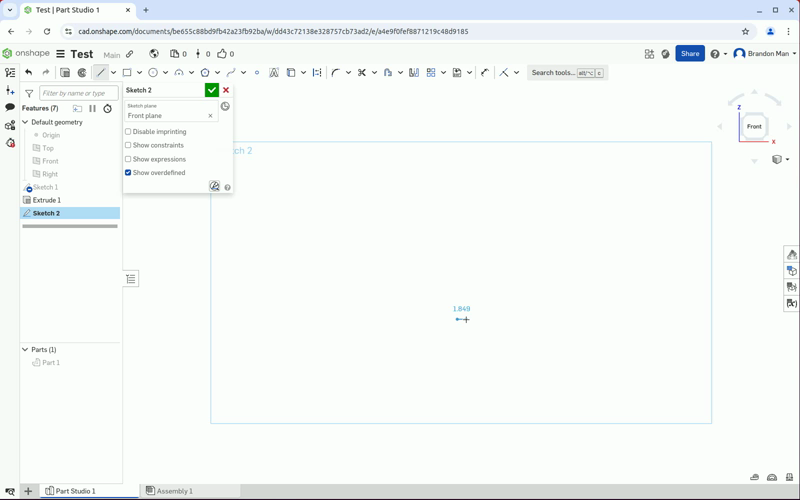
click(466, 319)
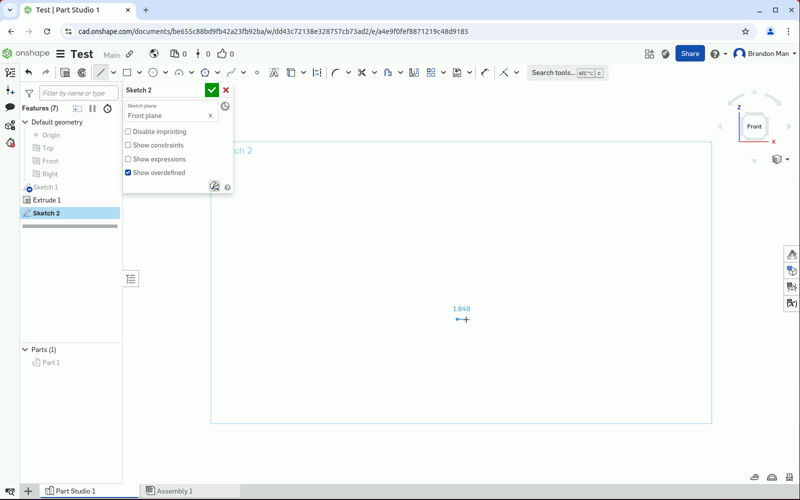
key_up(shift)
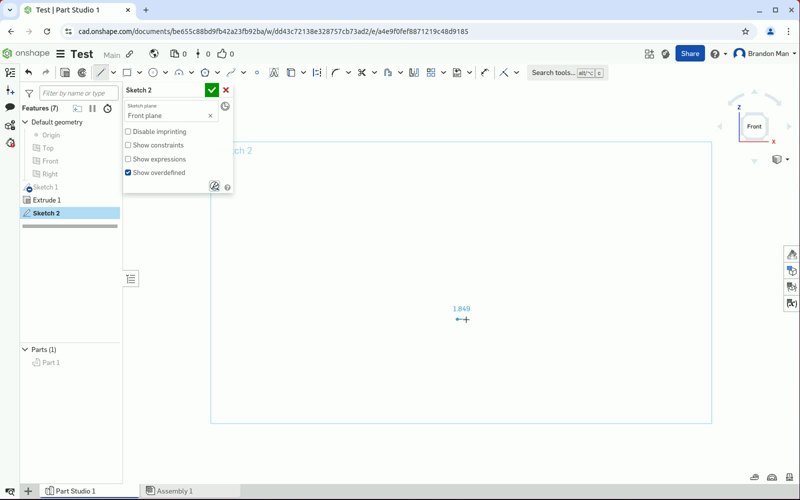
key_down(shift)
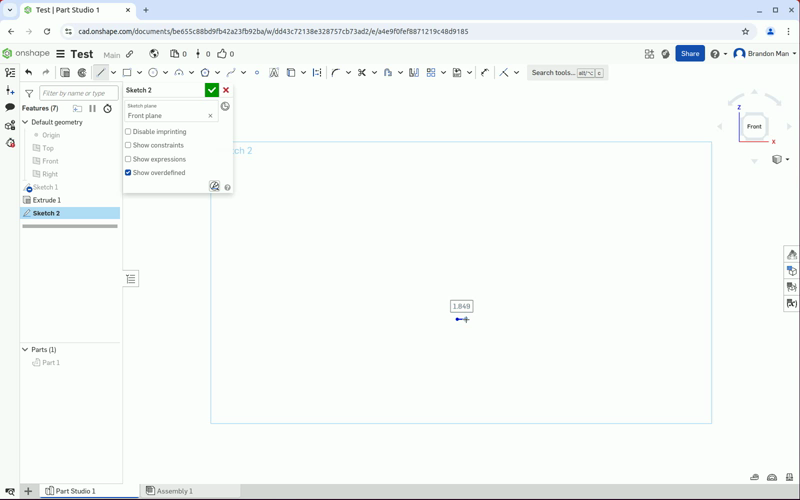
mouse_move(496, 319)
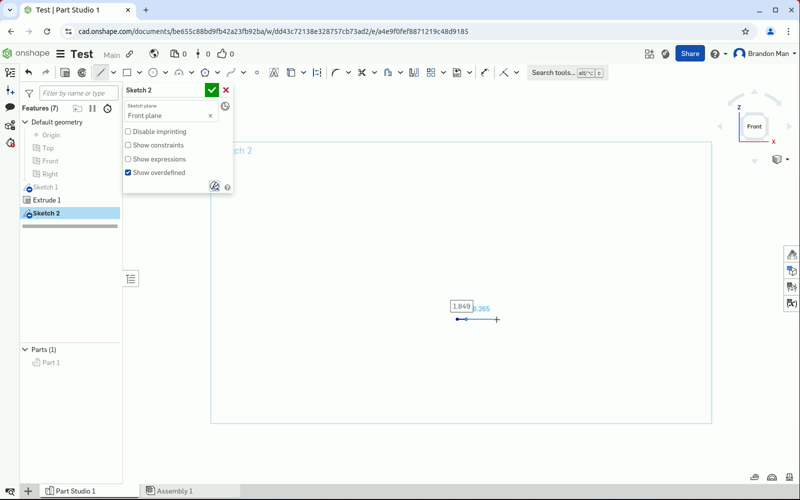
mouse_move(466, 303)
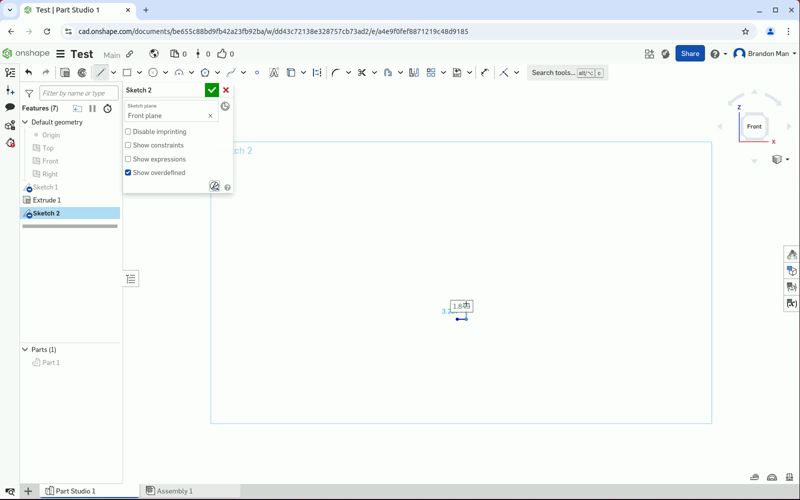
click(466, 303)
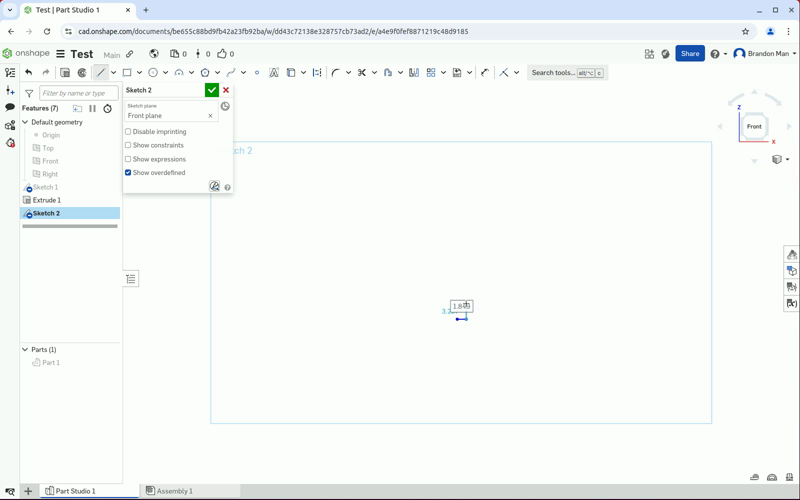
key_up(shift)
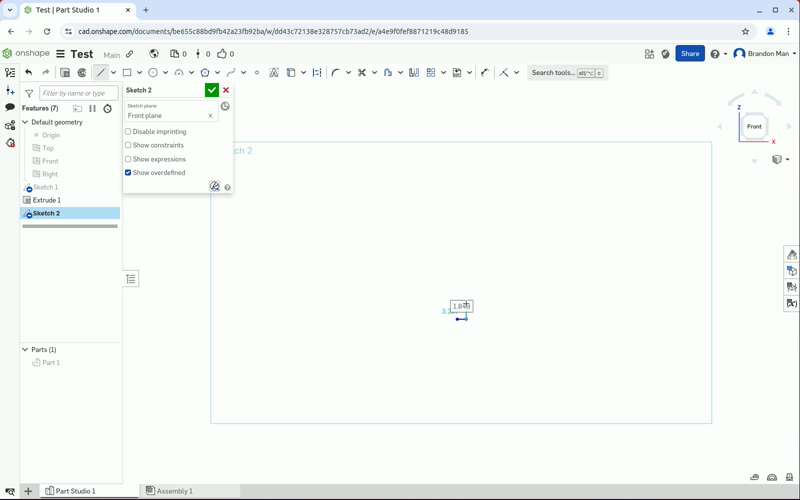
key_down(shift)
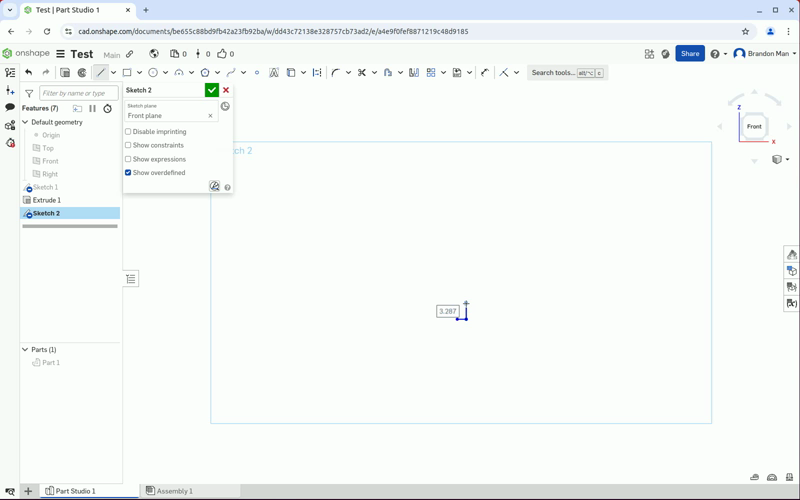
mouse_move(496, 303)
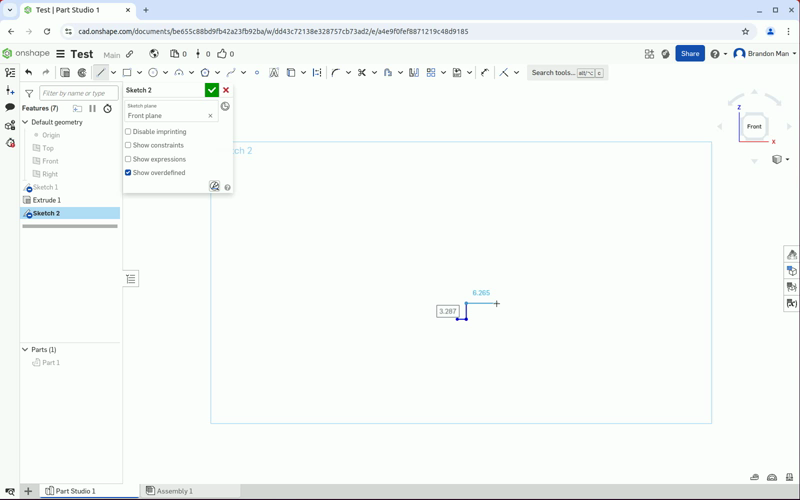
mouse_move(457, 303)
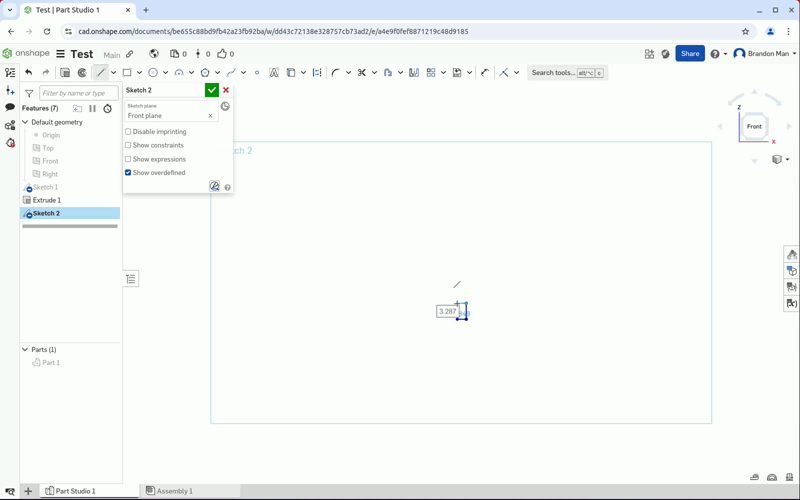
click(457, 303)
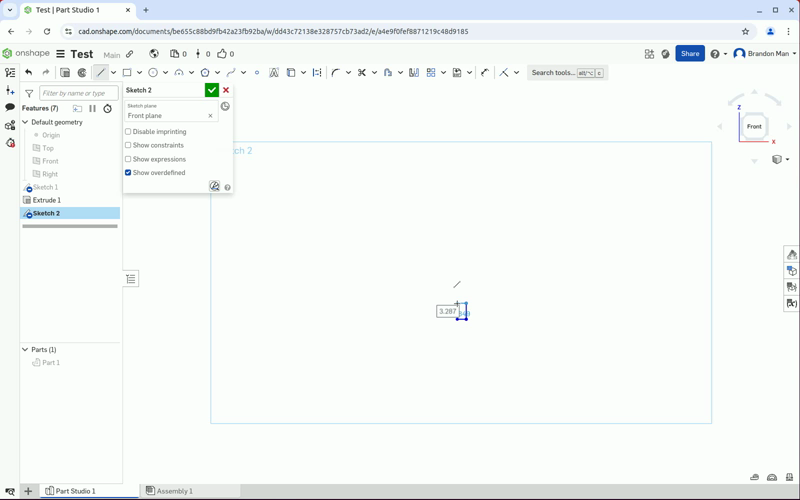
key_up(shift)
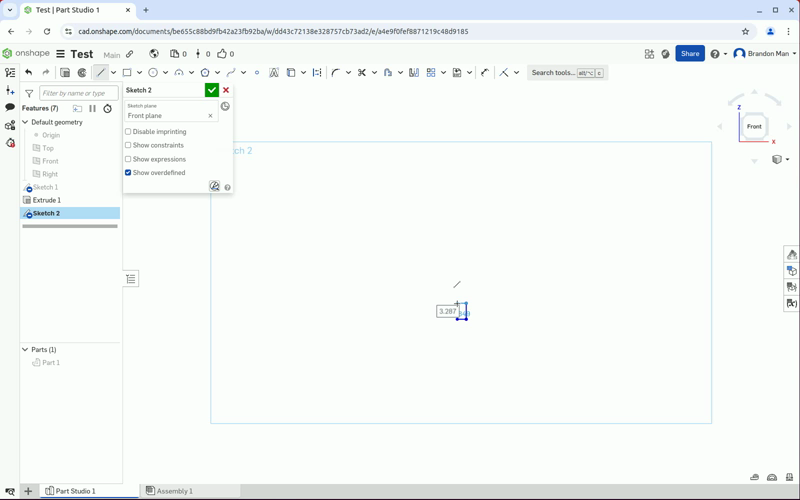
mouse_move(487, 303)
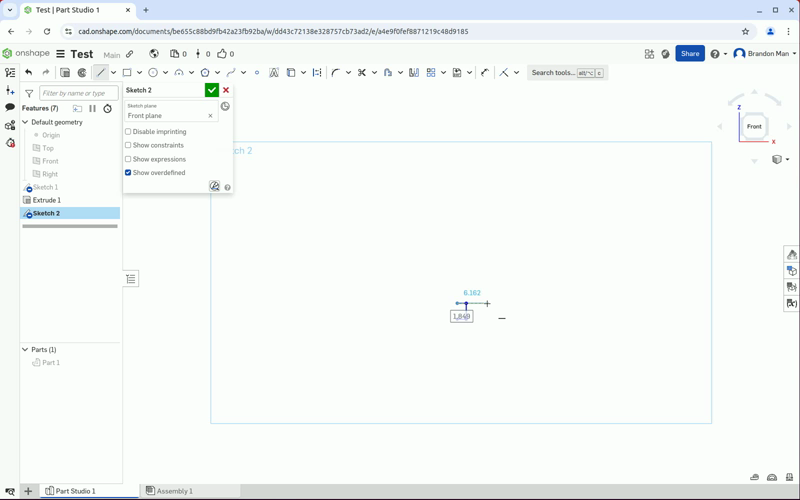
key_down(shift)
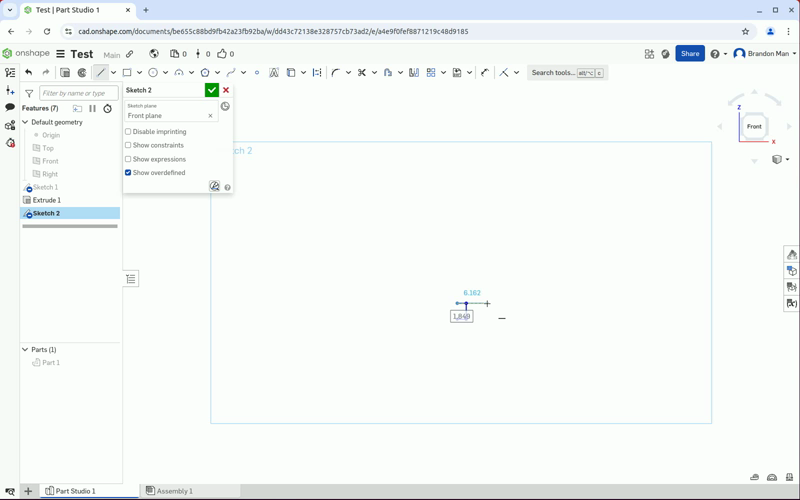
mouse_move(457, 319)
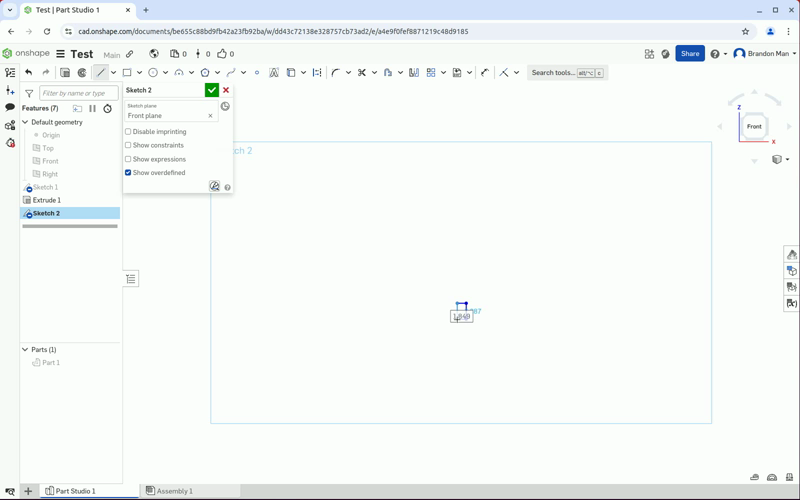
key_up(shift)
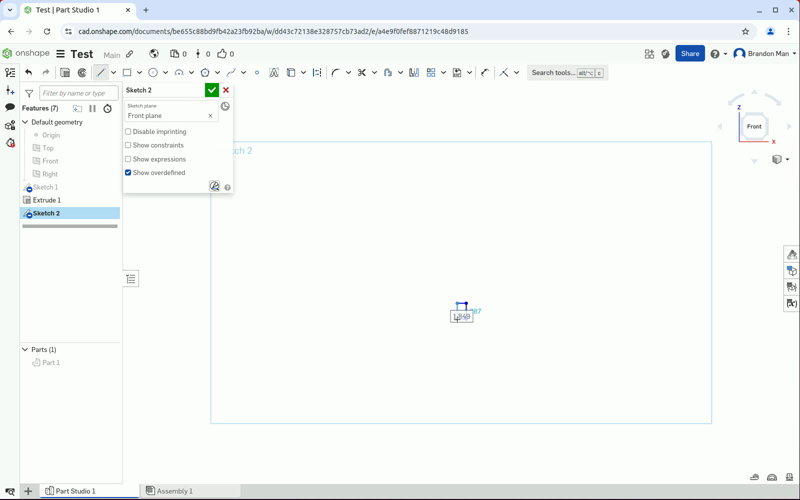
click(457, 319)
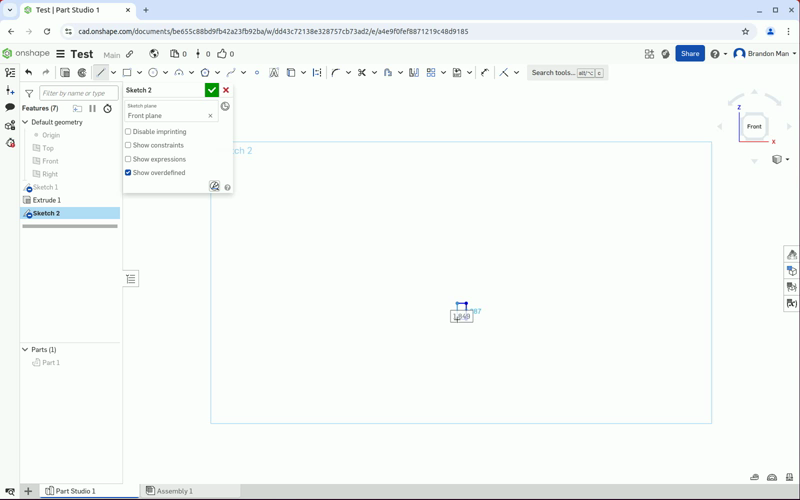
key(esc)
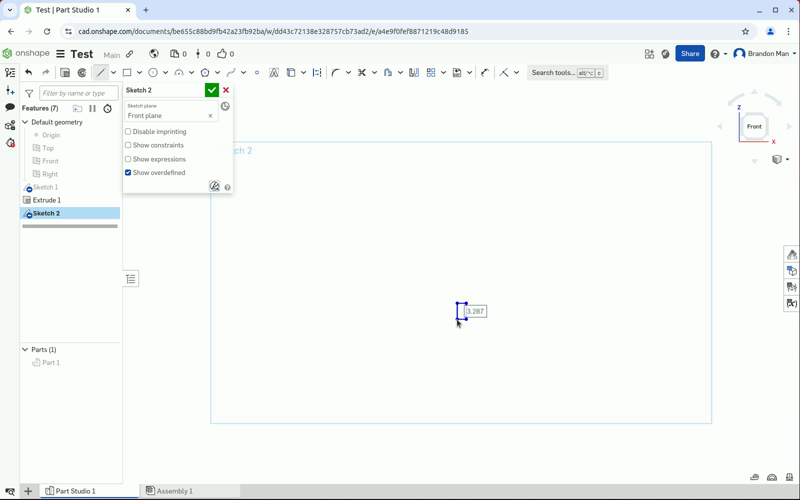
mouse_move(459, 311)
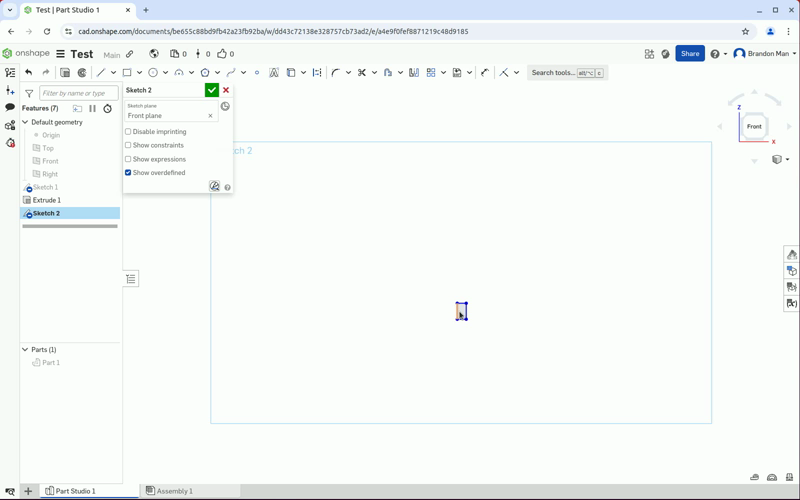
scroll(6)
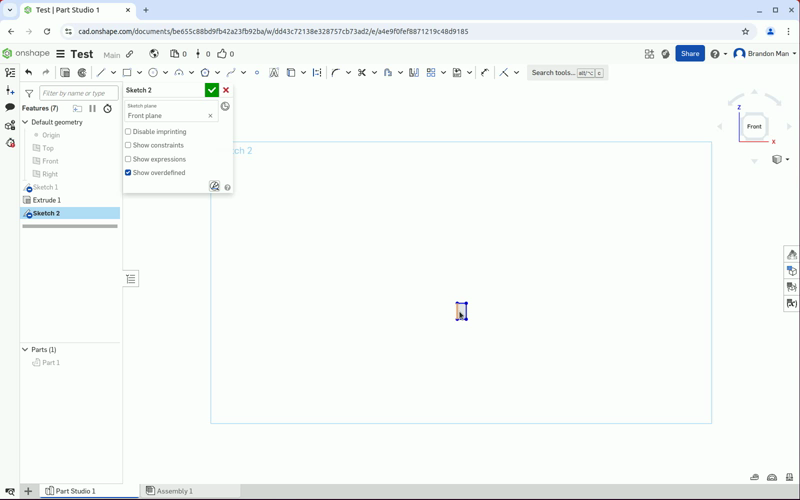
scroll(6)
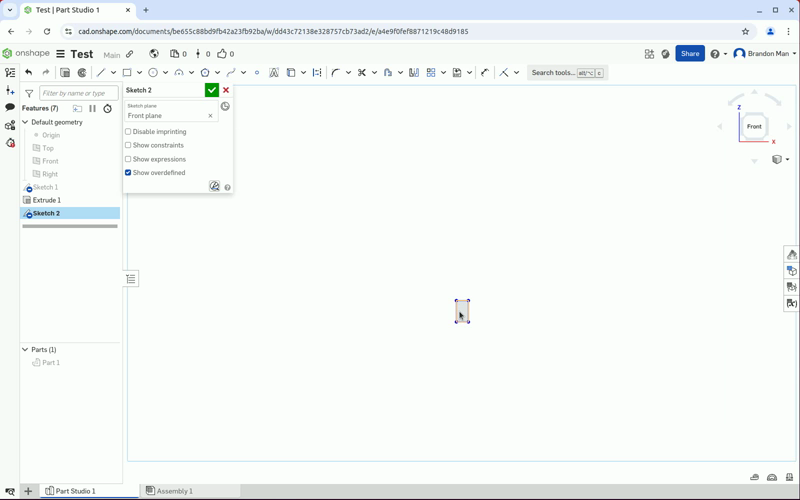
scroll(6)
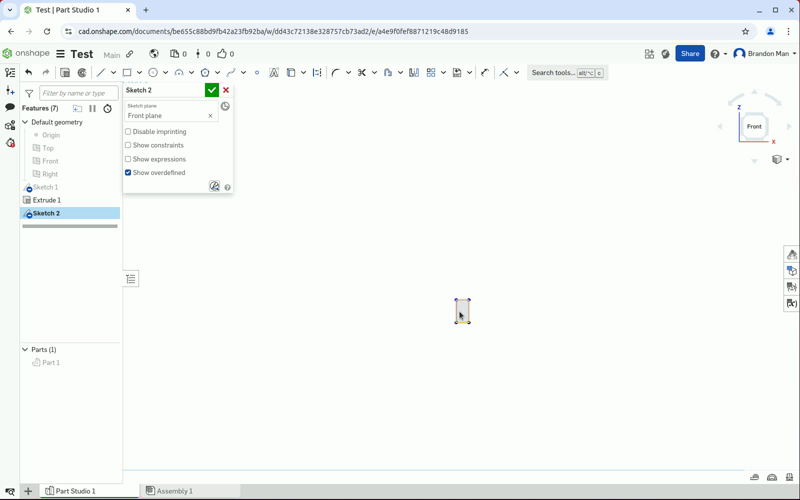
scroll(6)
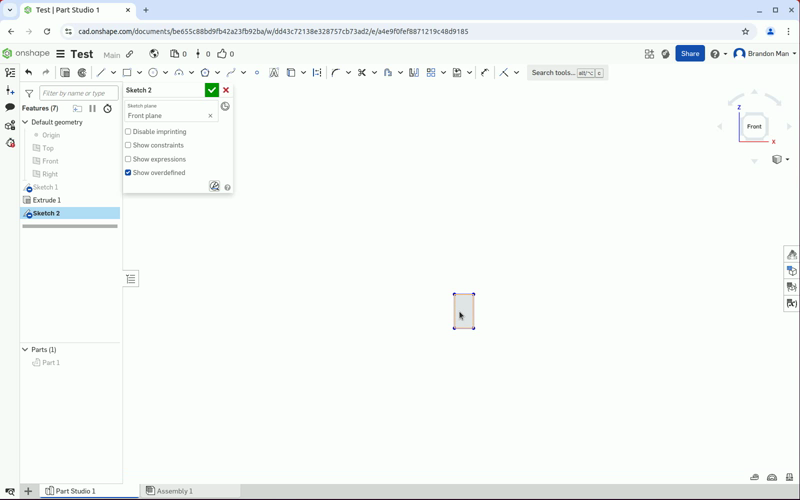
scroll(6)
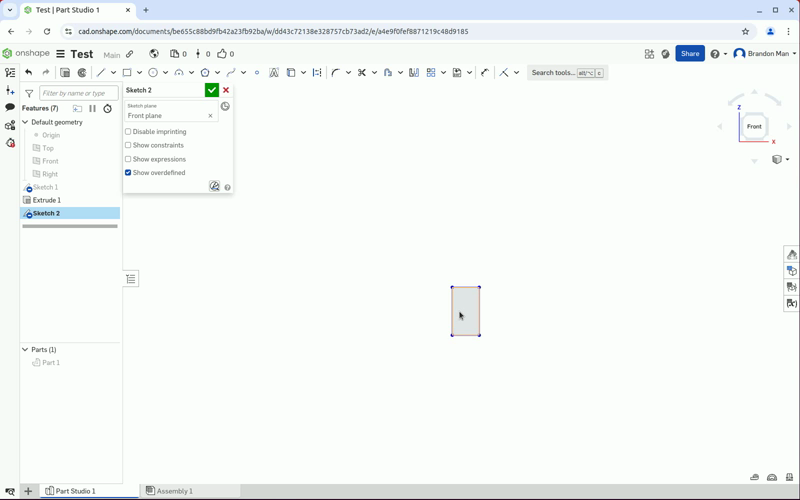
scroll(6)
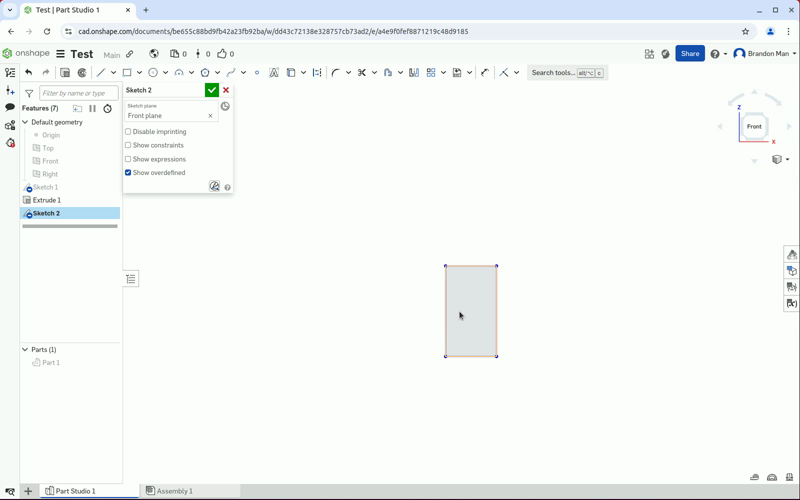
scroll(6)
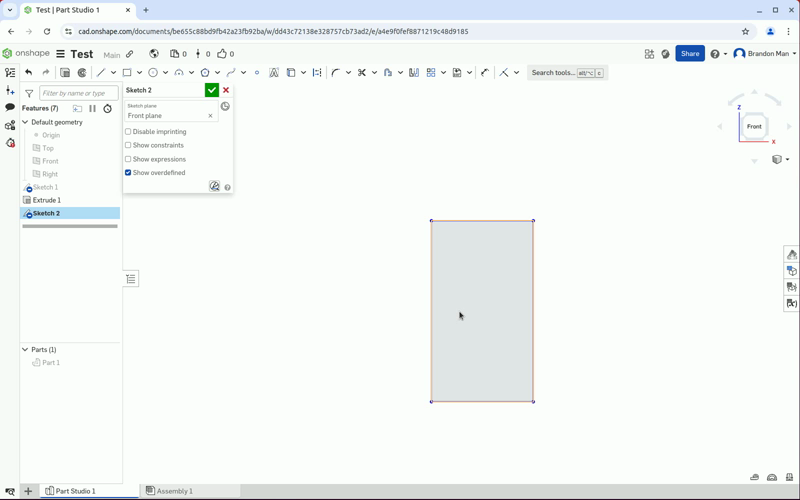
click(459, 311)
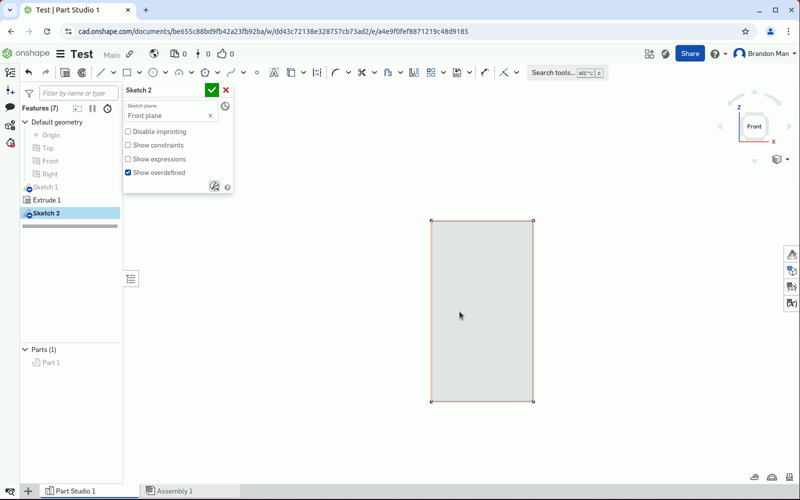
scroll(-6)
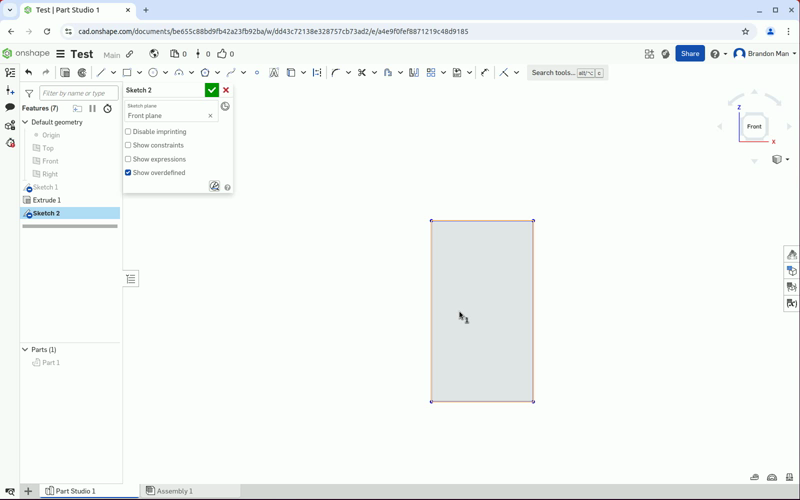
scroll(-6)
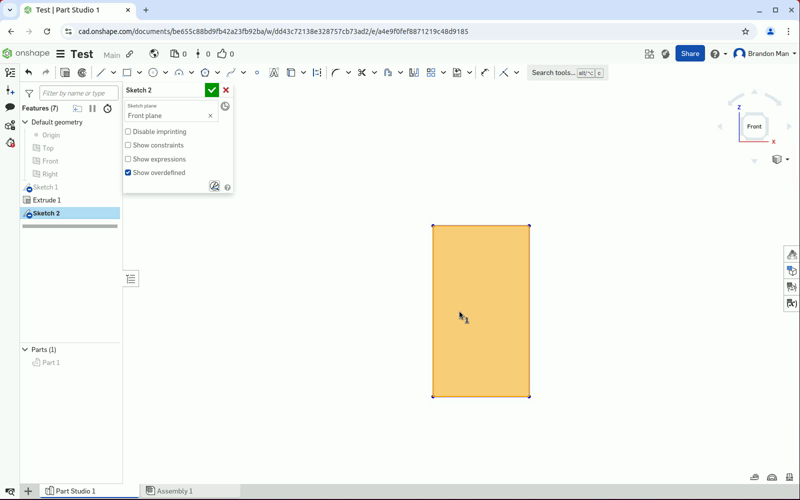
scroll(-6)
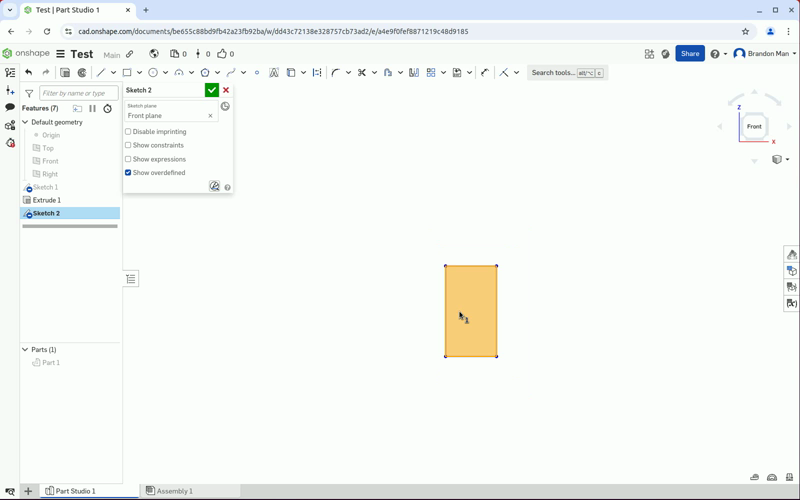
scroll(-6)
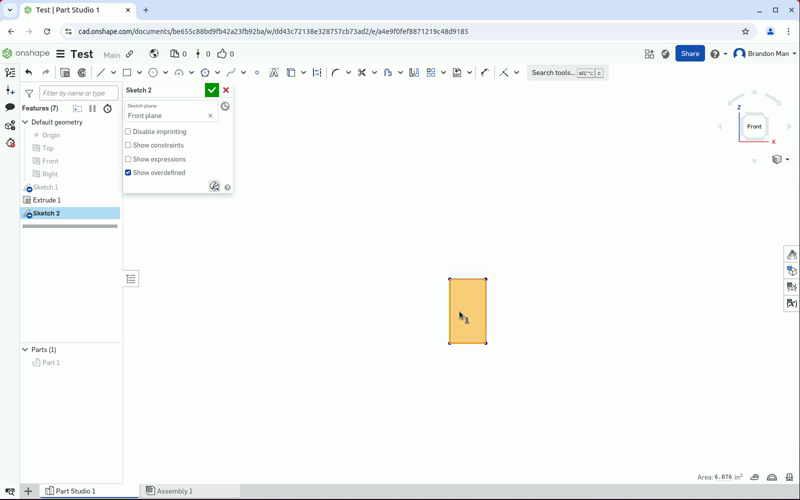
scroll(-6)
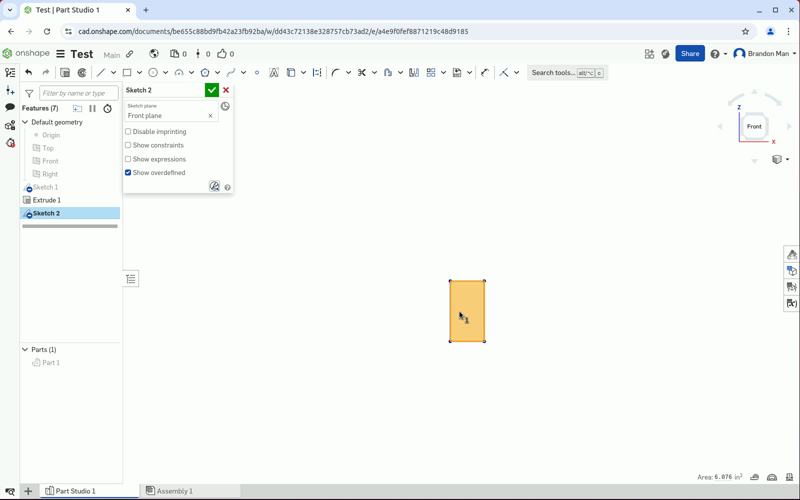
scroll(-6)
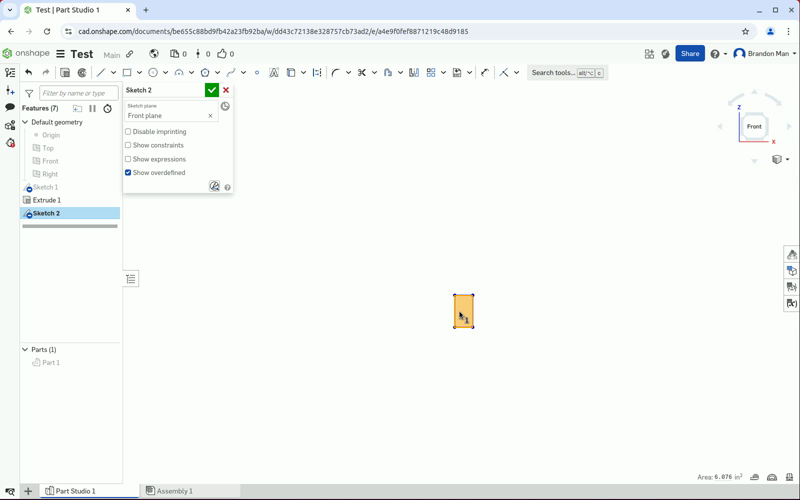
scroll(-6)
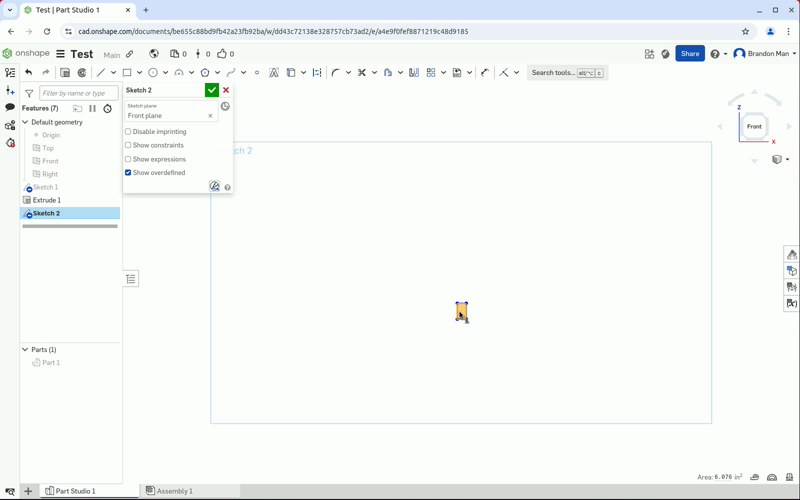
mouse_move(73, 352)
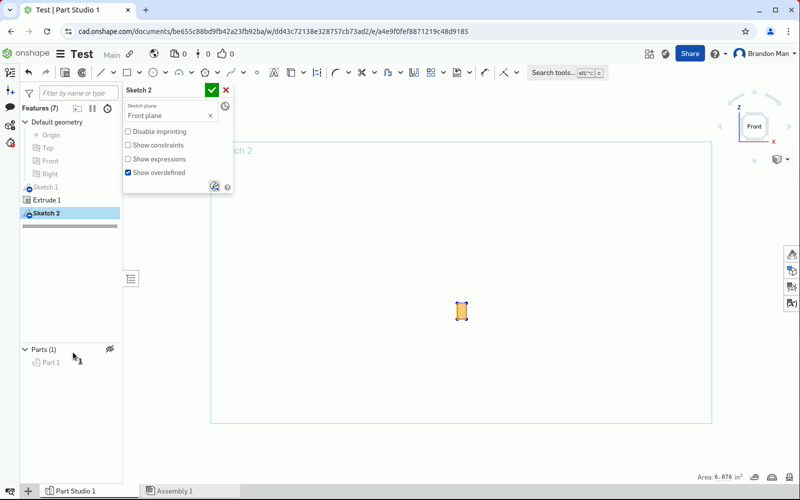
key(shift+y)
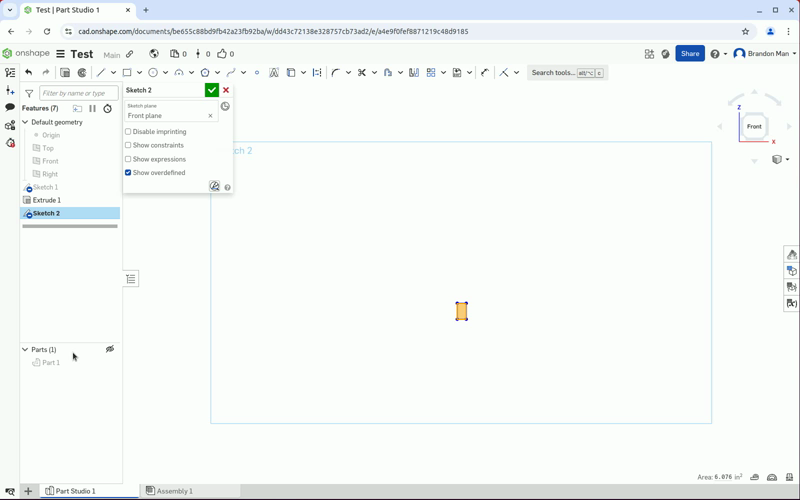
key(shift+e)
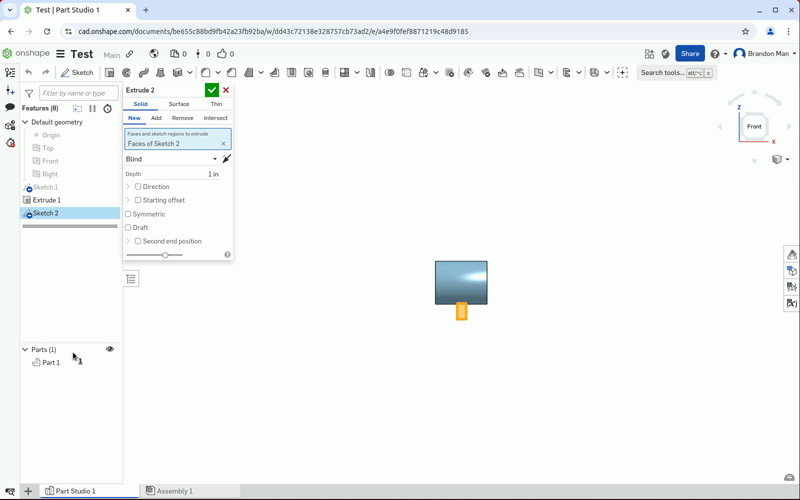
mouse_move(143, 106)
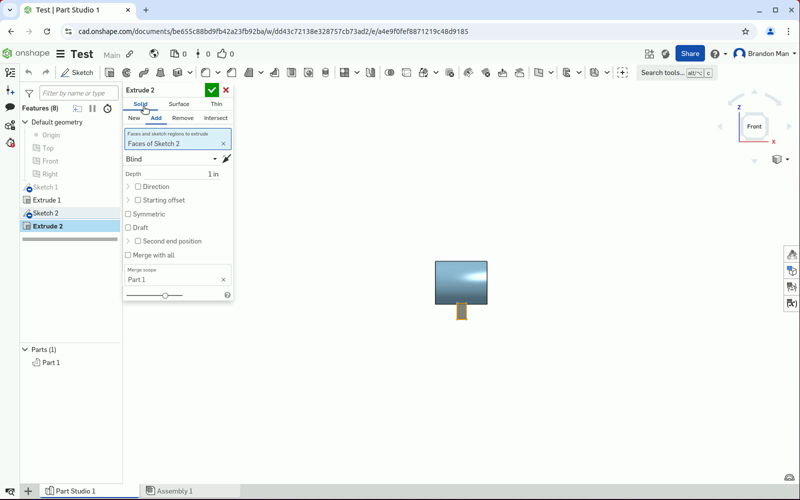
click(143, 106)
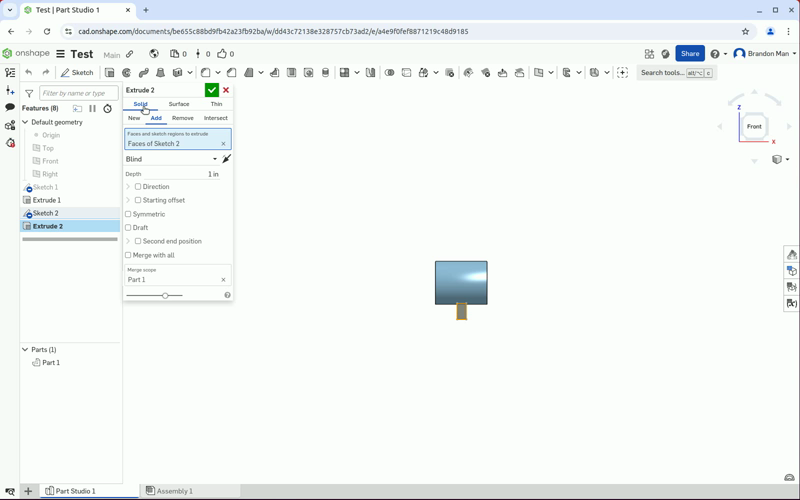
mouse_move(137, 120)
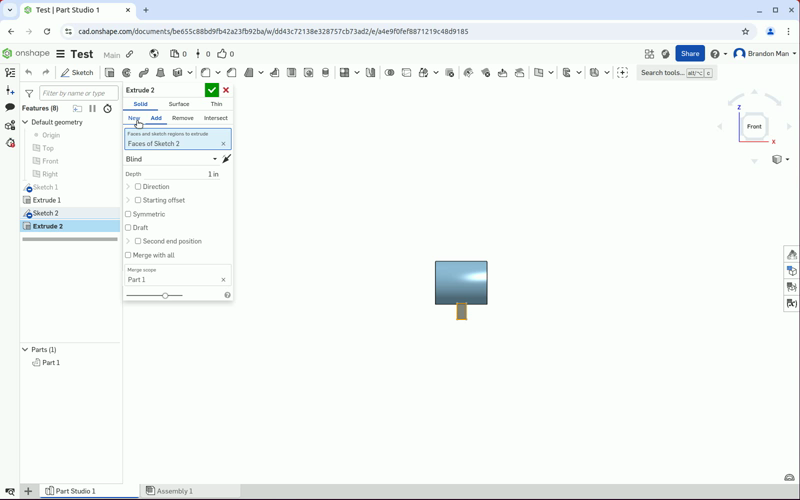
click(137, 120)
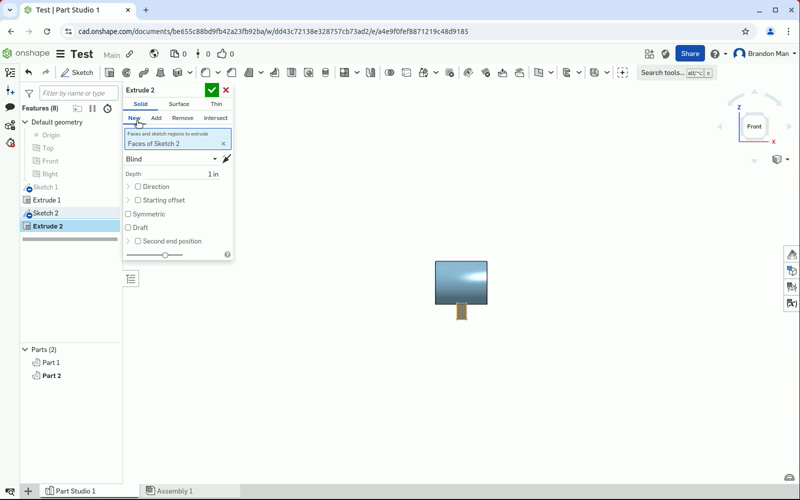
key(tab, 4)
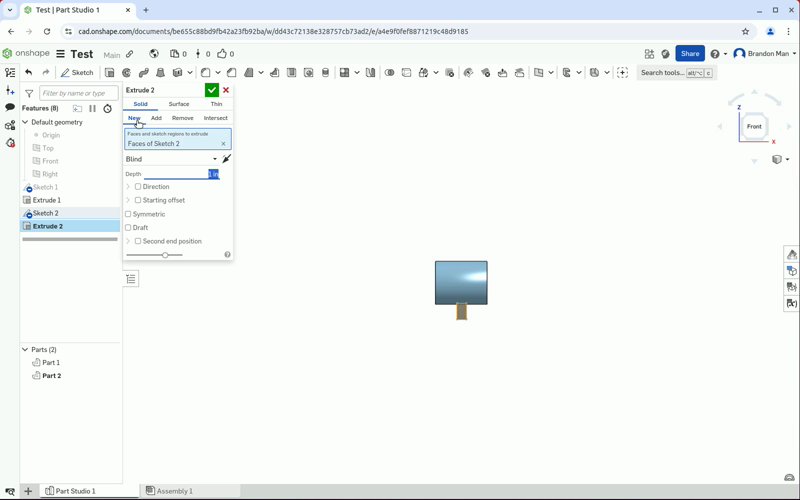
text(3.37)
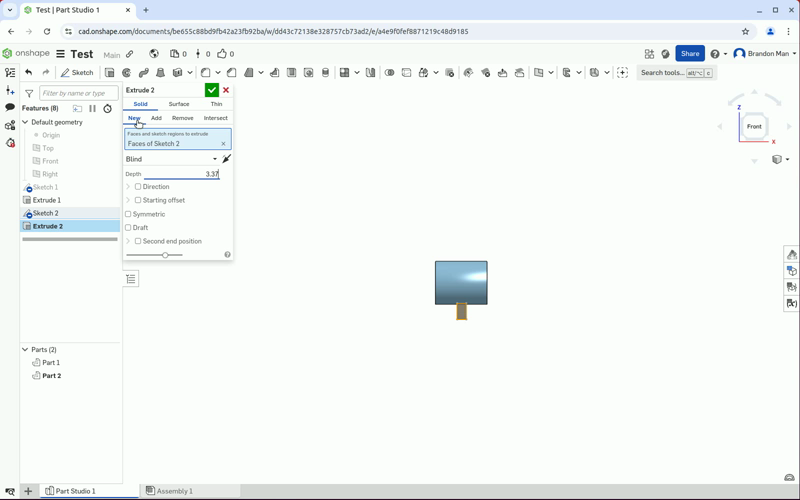
key(tab, 3)
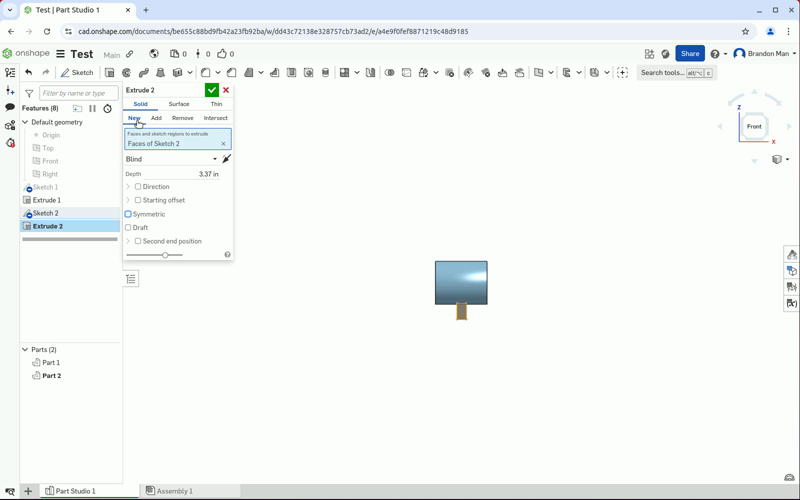
key(space)
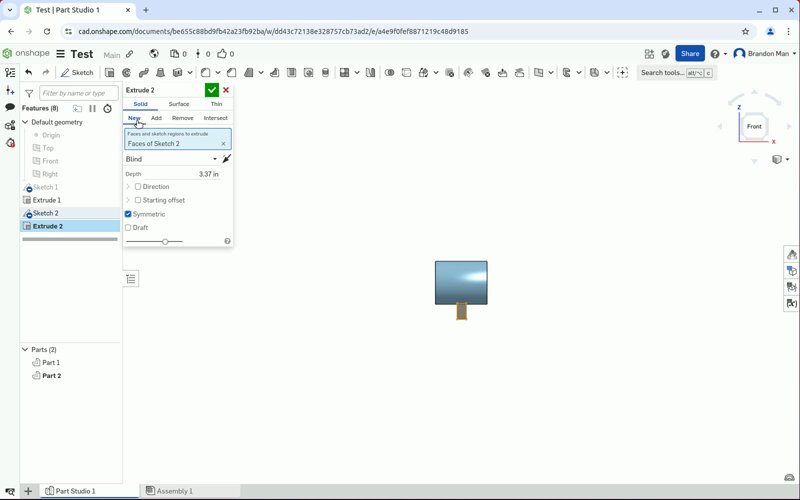
key(enter)
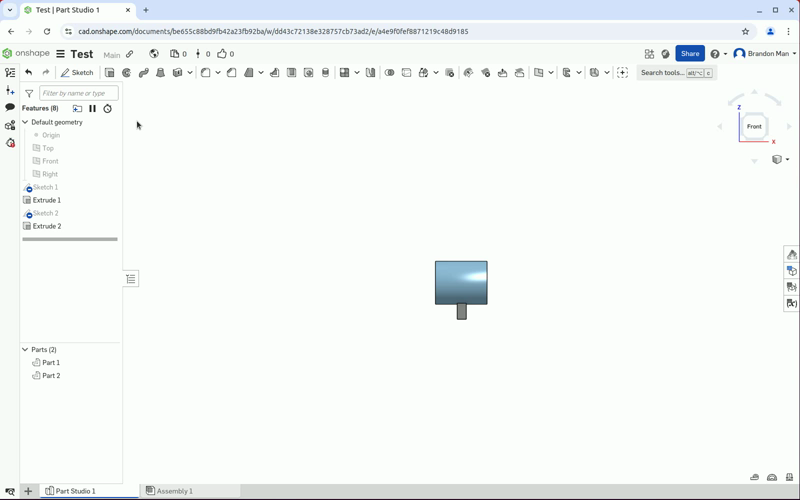
key(shift+h)
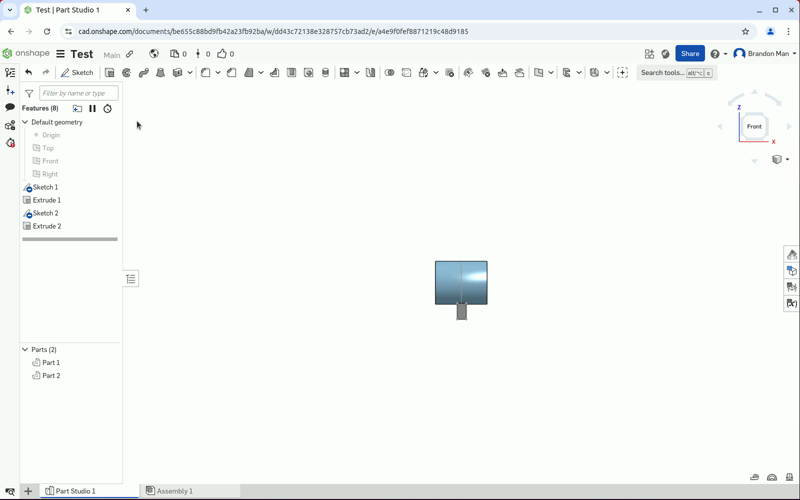
key(shift+h)
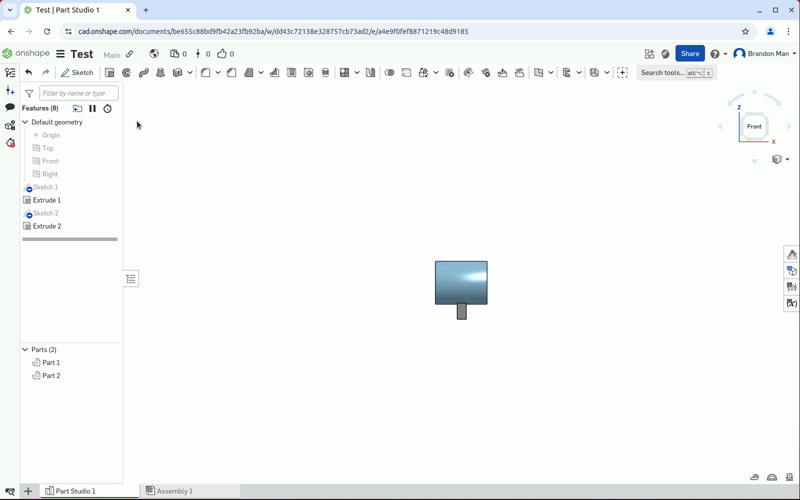
mouse_move(73, 189)
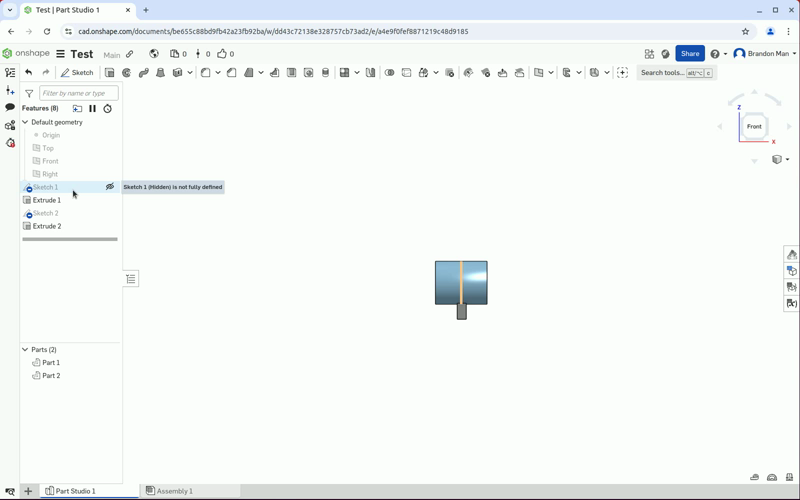
click(73, 189)
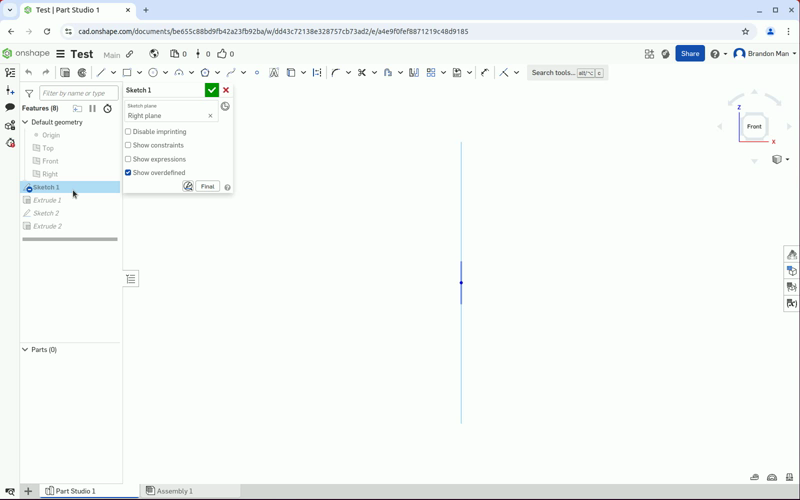
mouse_move(229, 92)
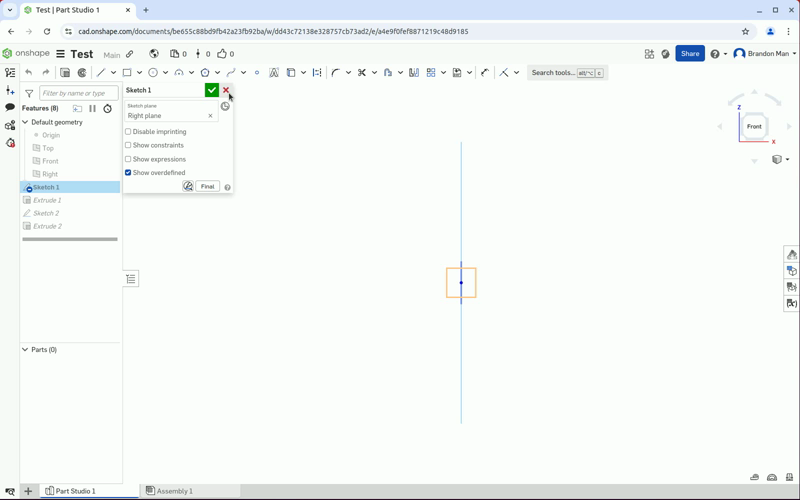
click(229, 92)
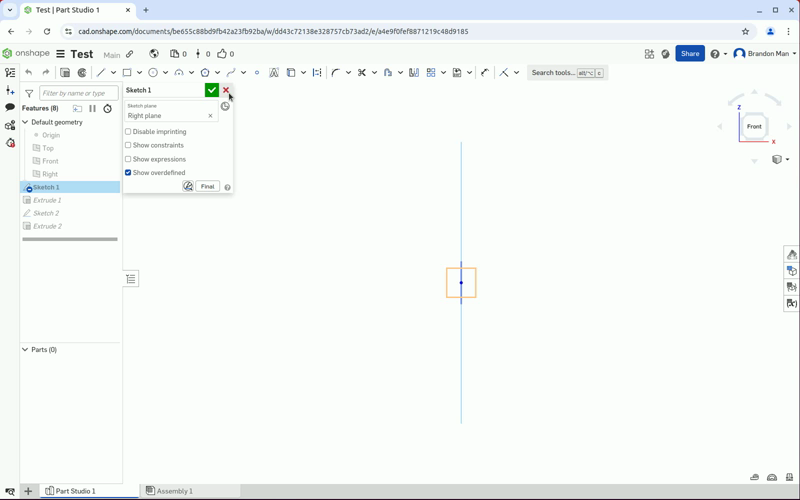
key(shift+s)
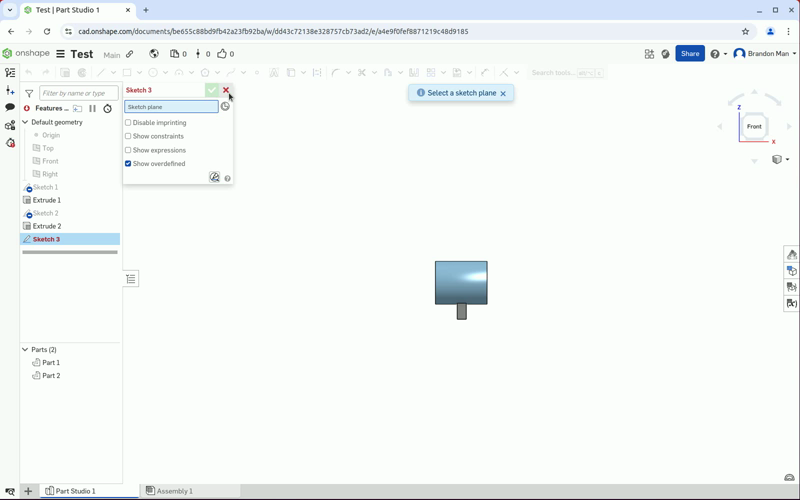
mouse_move(73, 163)
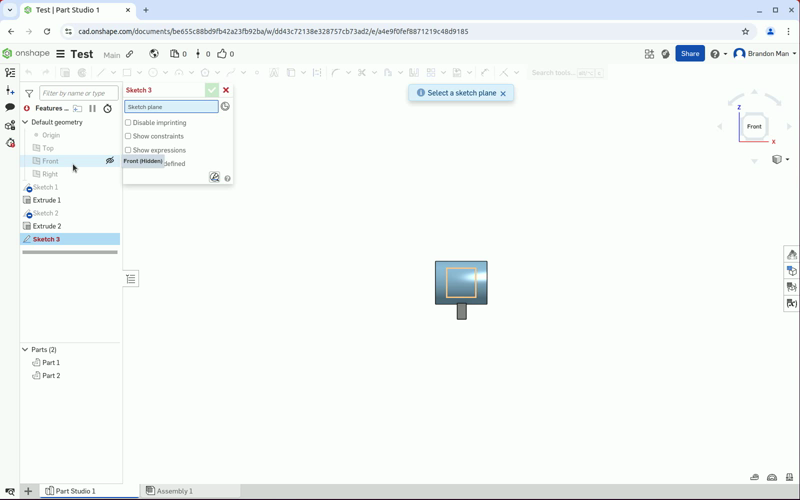
click(73, 163)
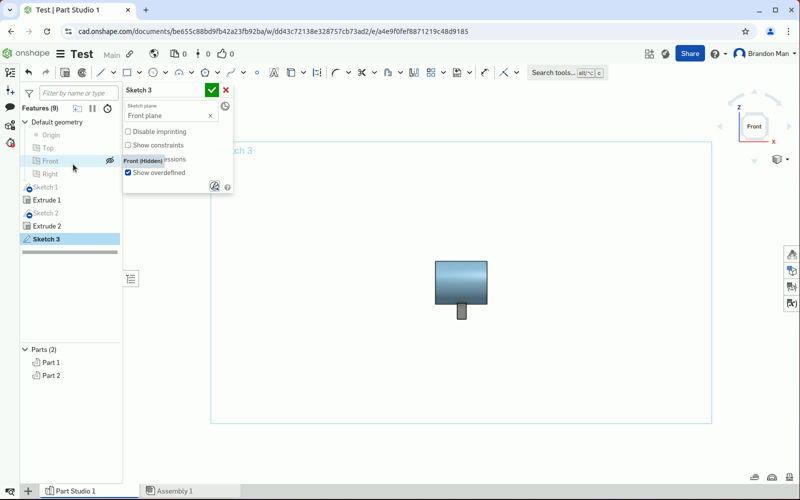
mouse_move(73, 352)
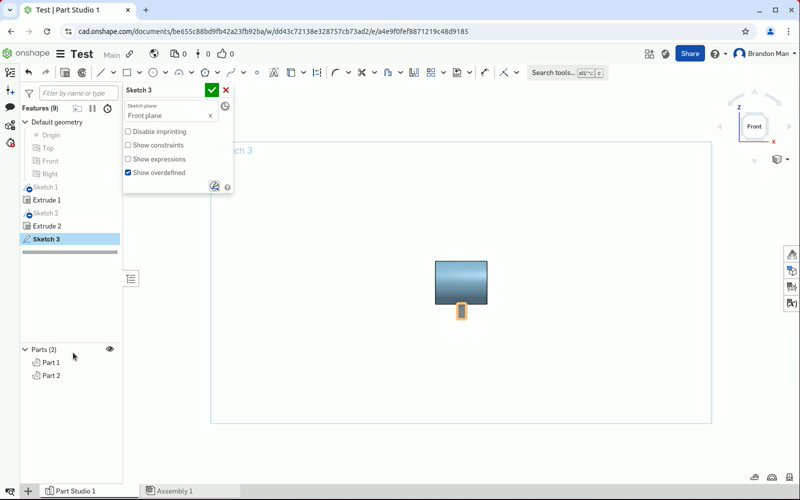
key(y)
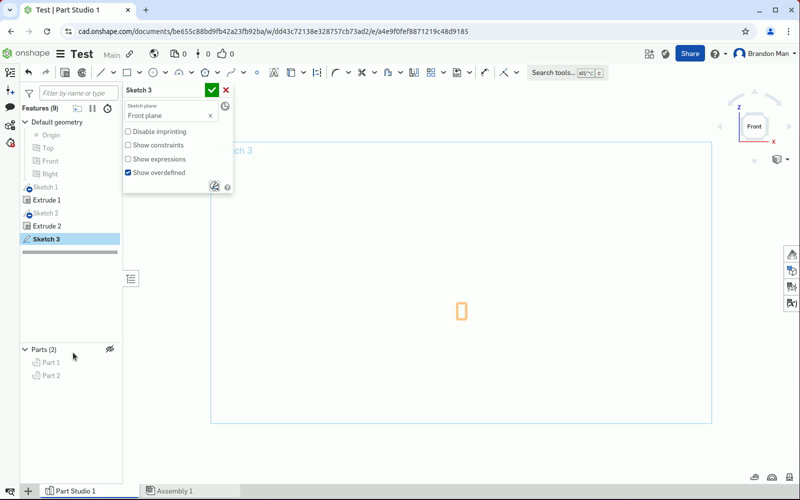
key(l)
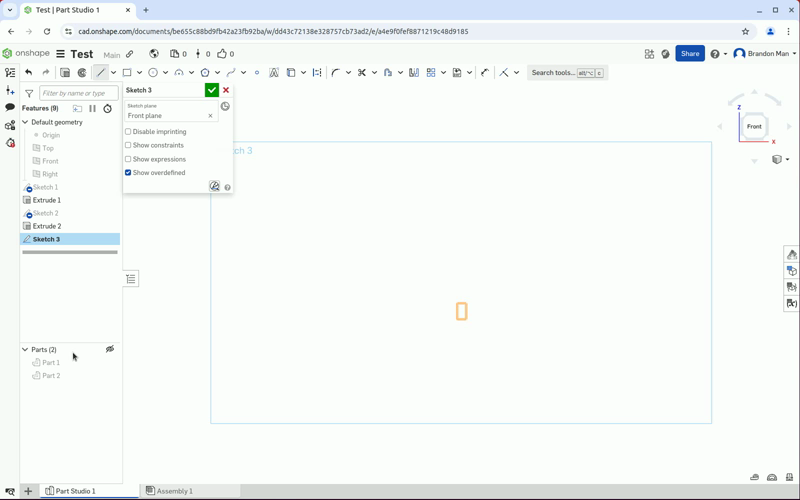
key_down(shift)
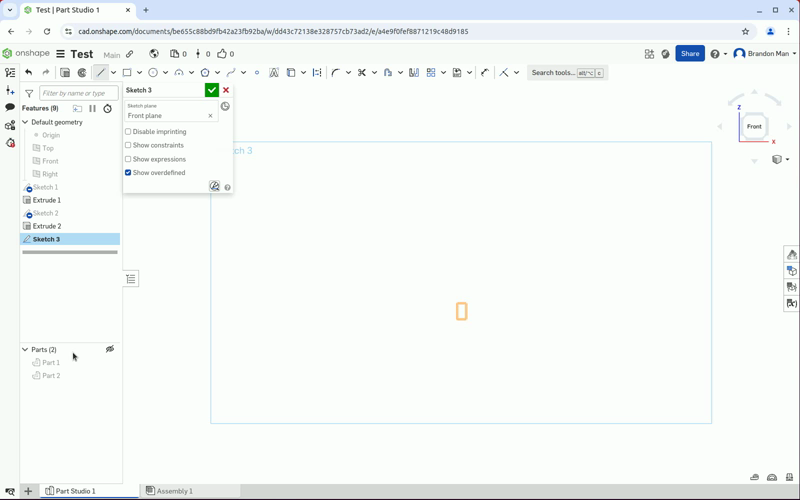
mouse_move(457, 270)
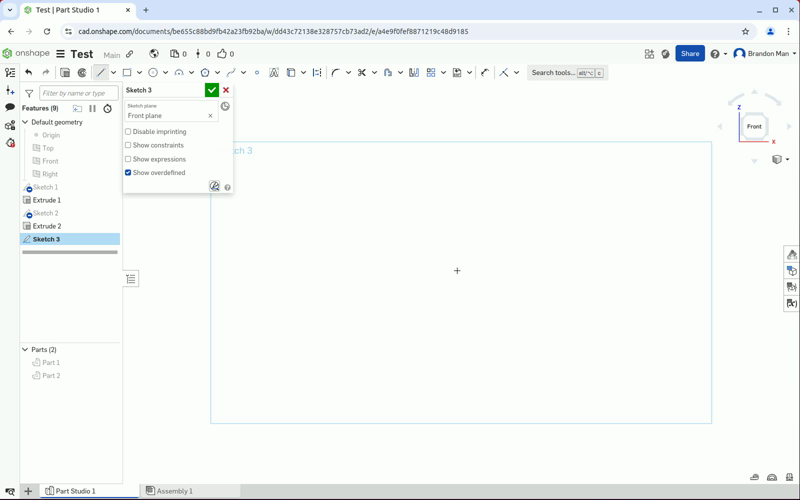
click(457, 270)
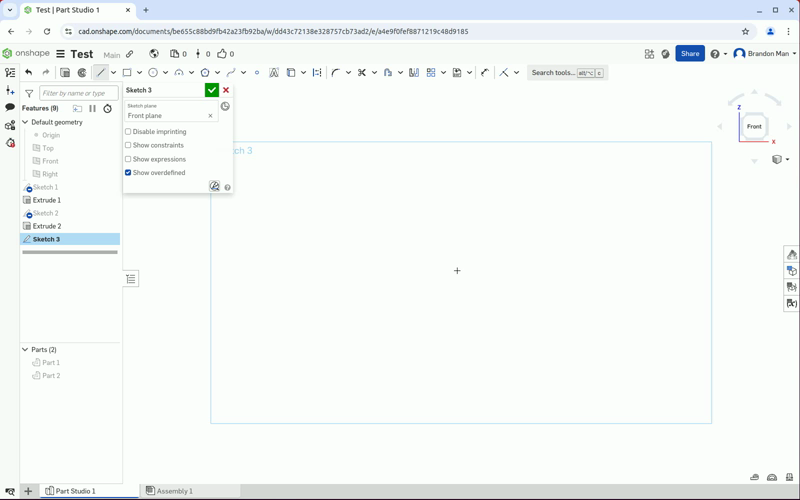
key_up(shift)
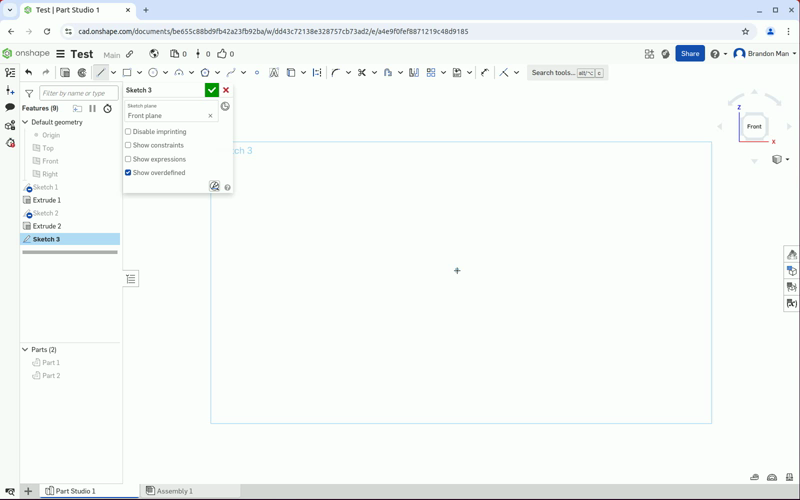
key_down(shift)
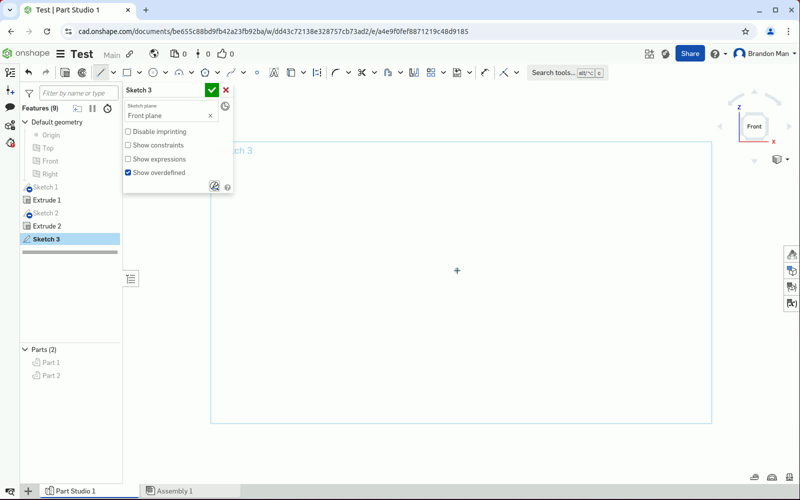
mouse_move(487, 270)
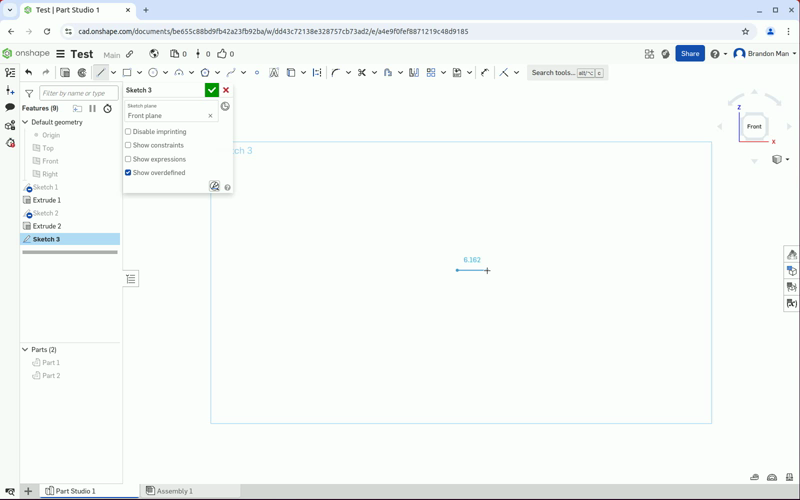
mouse_move(464, 270)
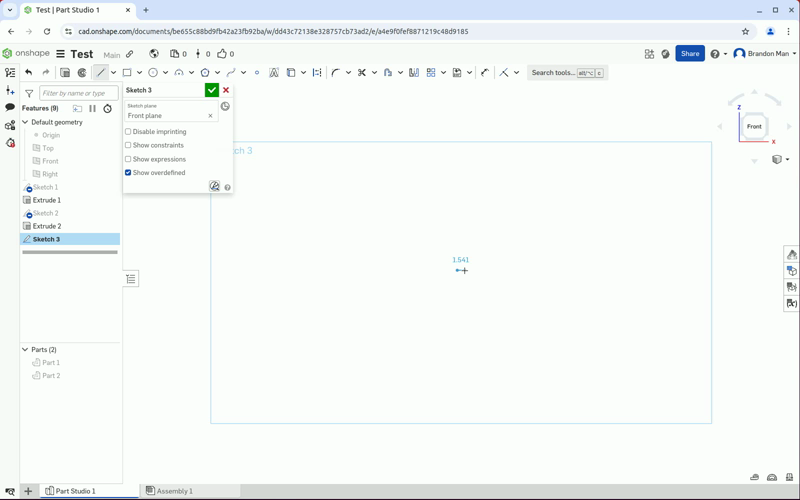
click(464, 270)
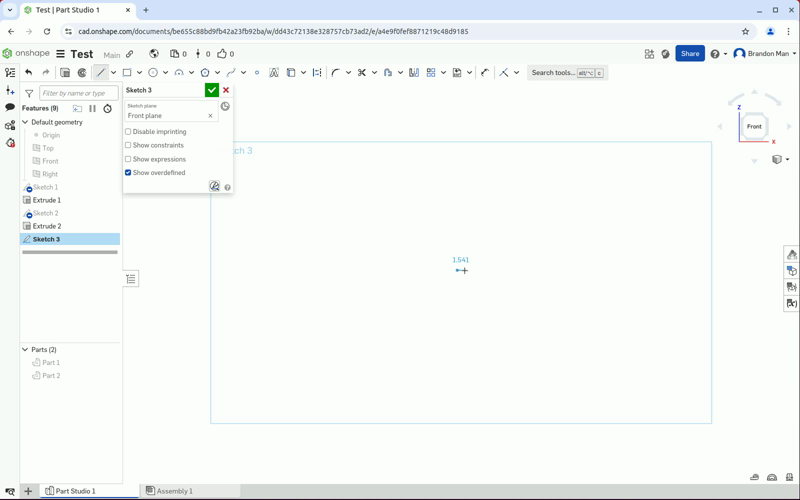
key_up(shift)
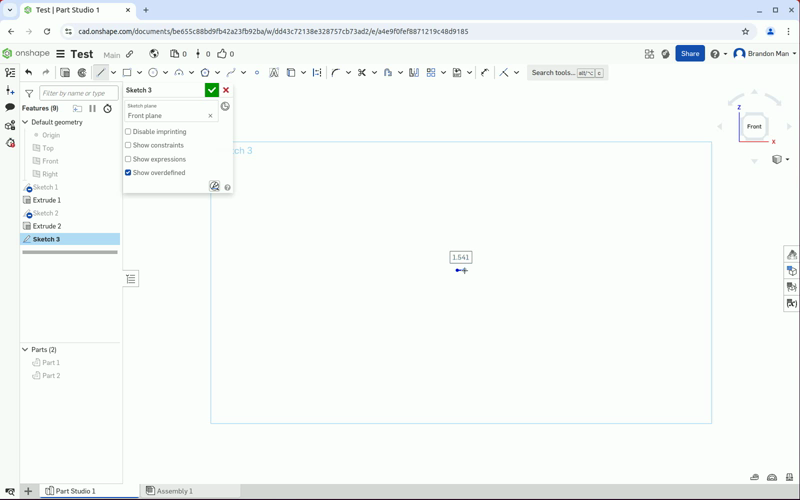
key_down(shift)
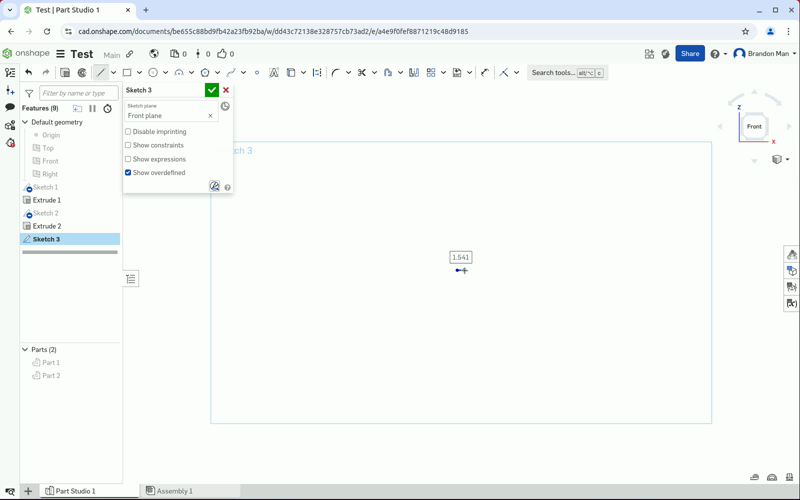
mouse_move(495, 270)
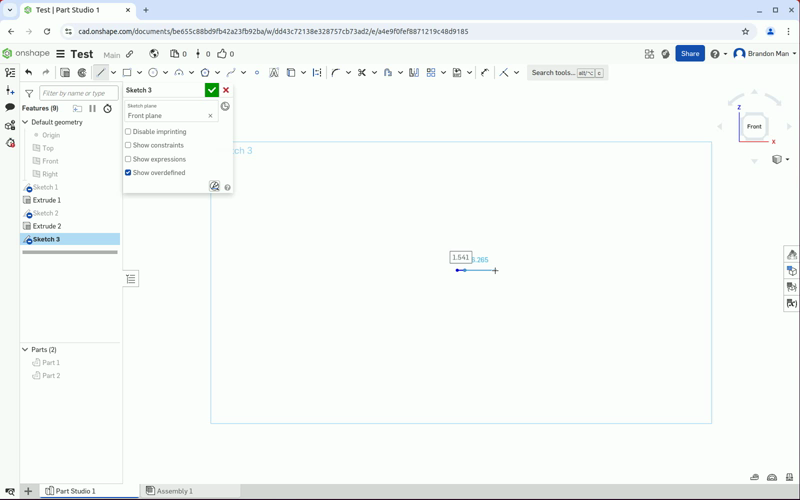
mouse_move(464, 244)
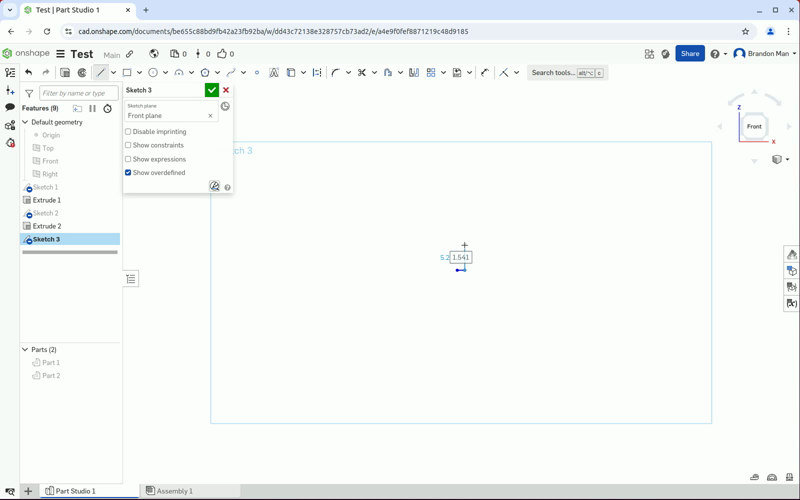
click(464, 244)
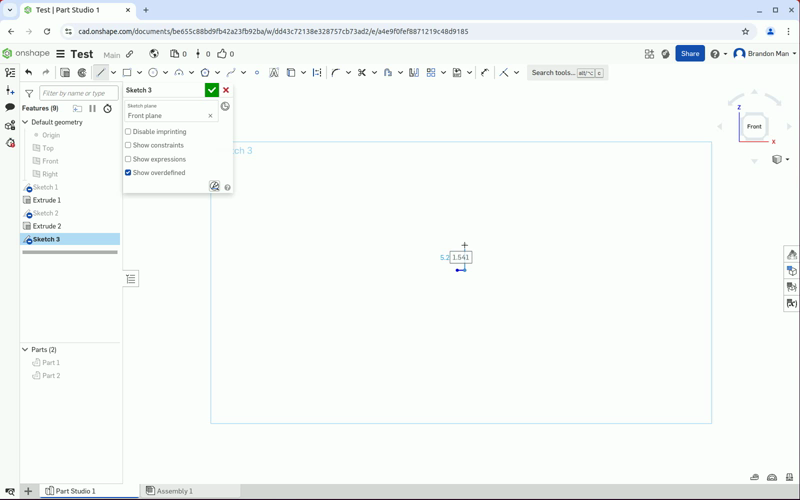
key_up(shift)
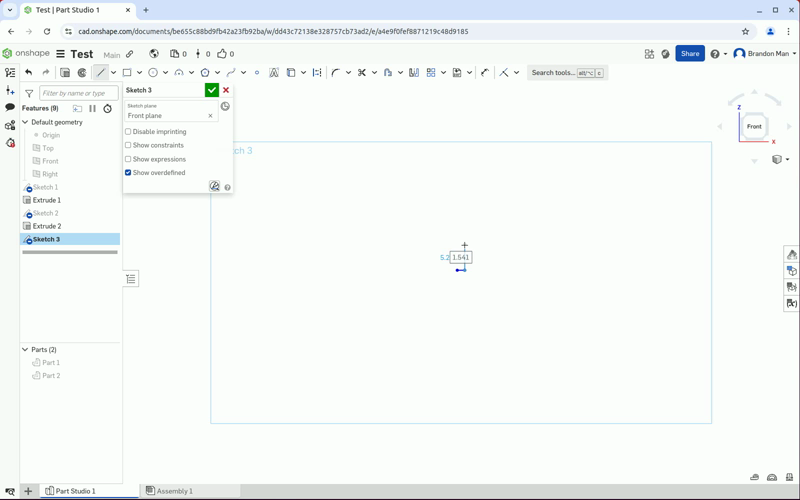
key_down(shift)
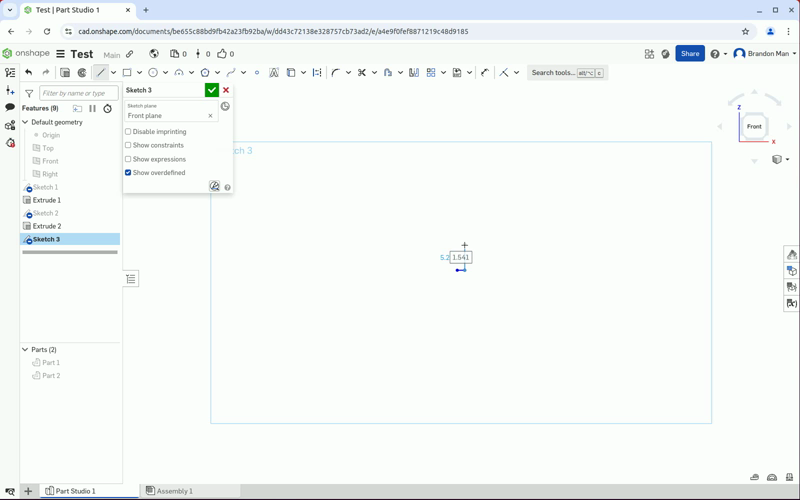
mouse_move(495, 244)
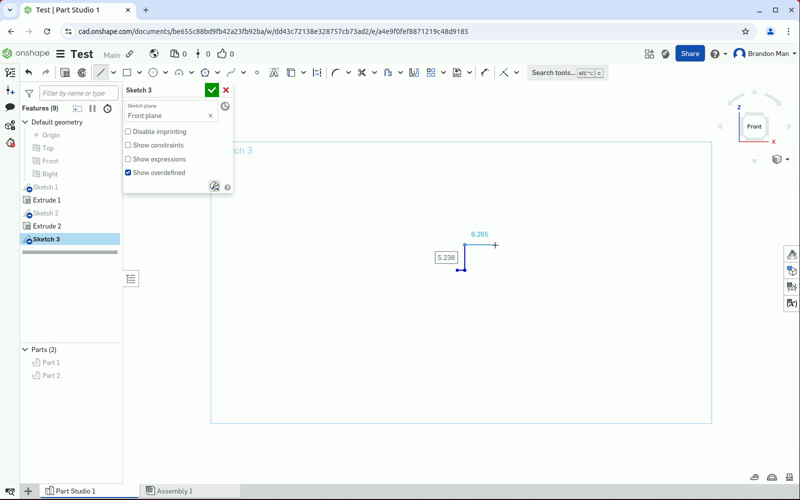
mouse_move(457, 244)
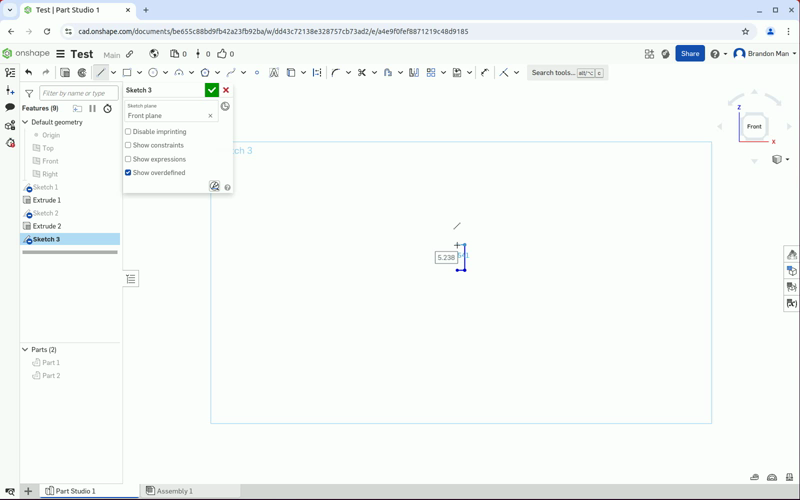
click(457, 244)
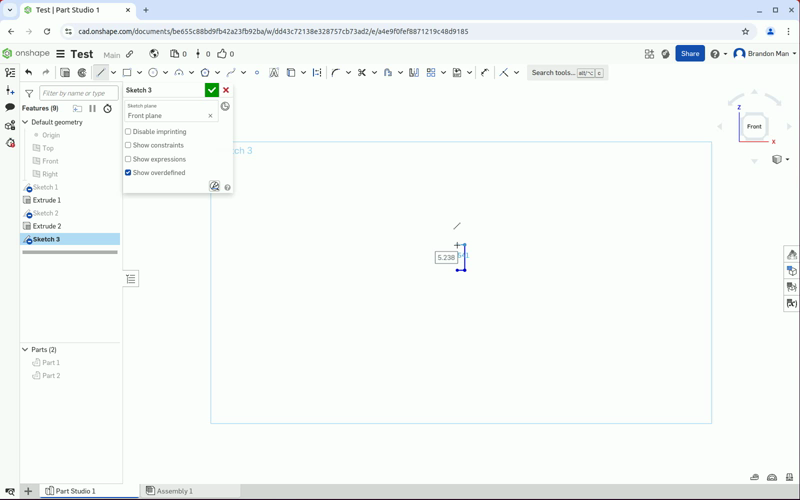
key_up(shift)
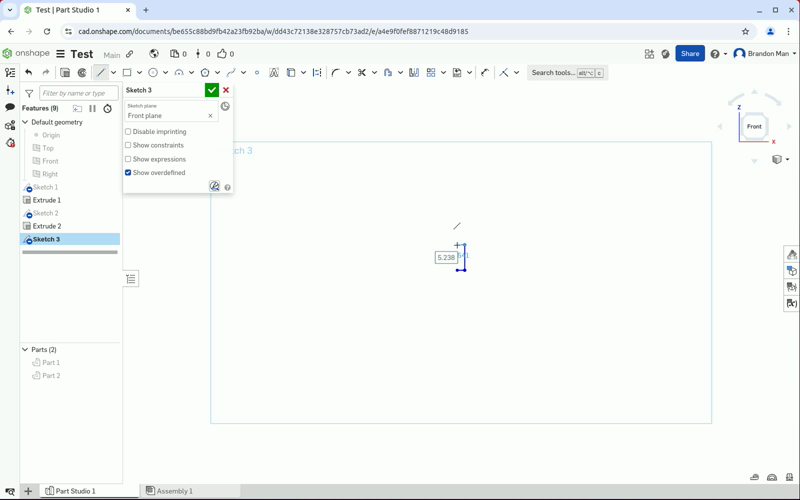
mouse_move(487, 244)
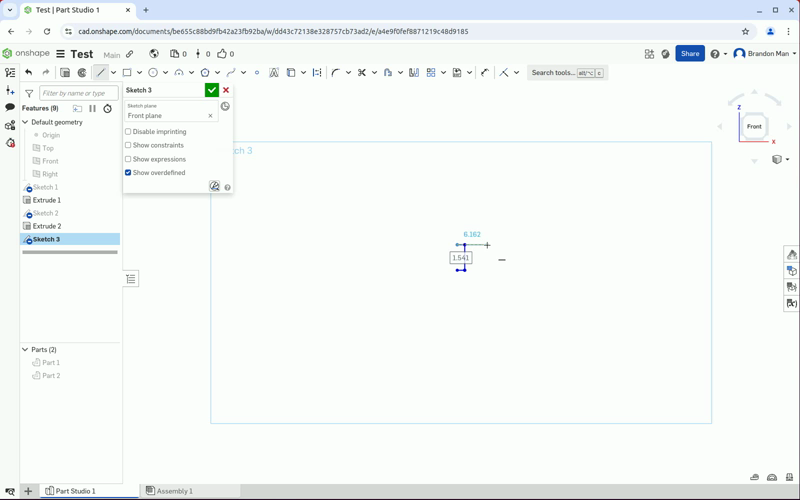
key_down(shift)
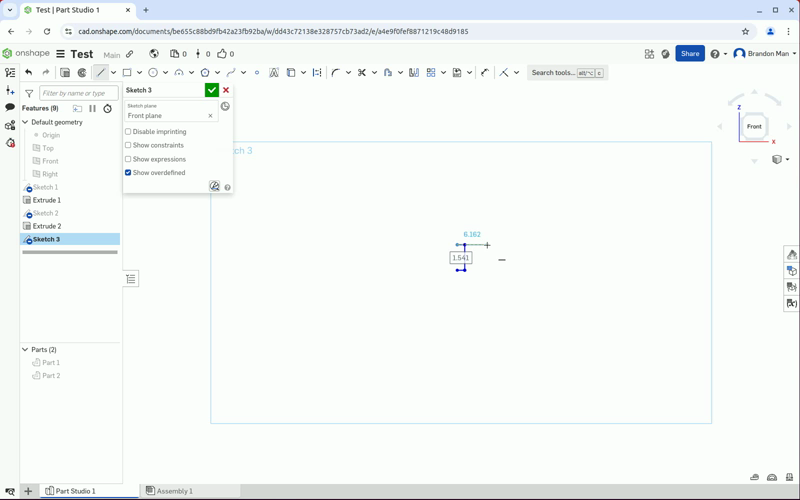
mouse_move(457, 270)
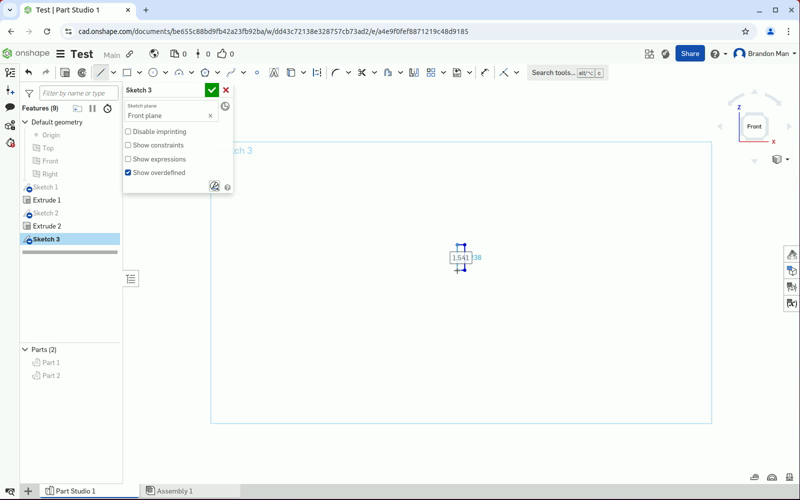
key_up(shift)
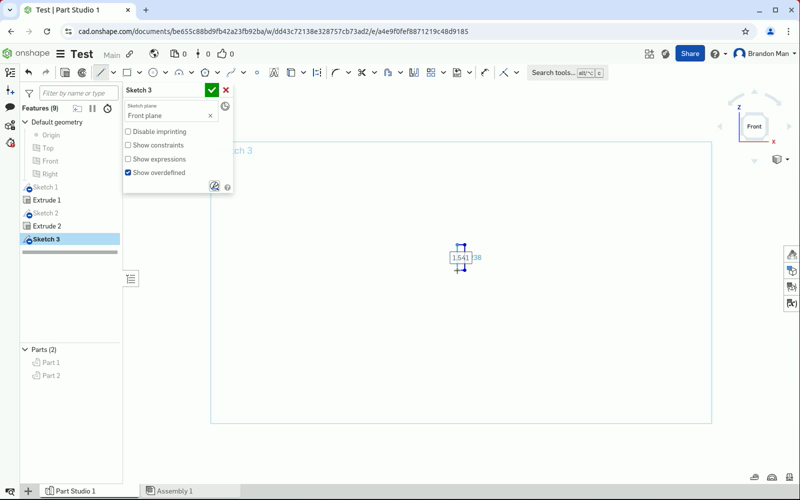
click(457, 270)
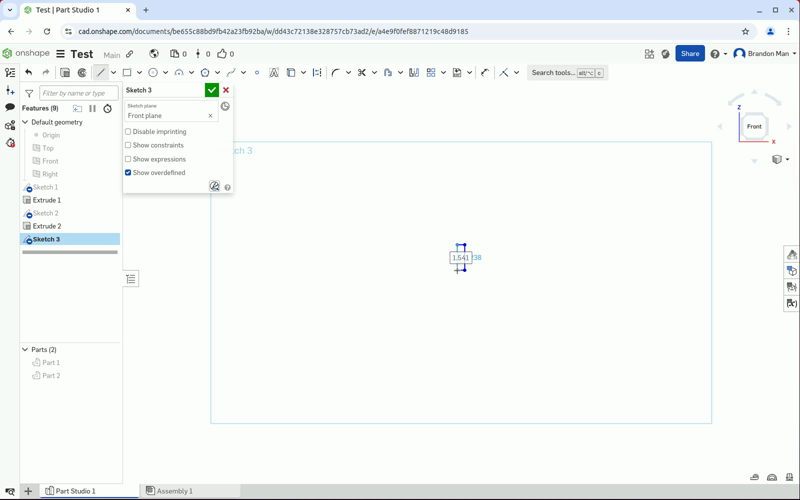
key(esc)
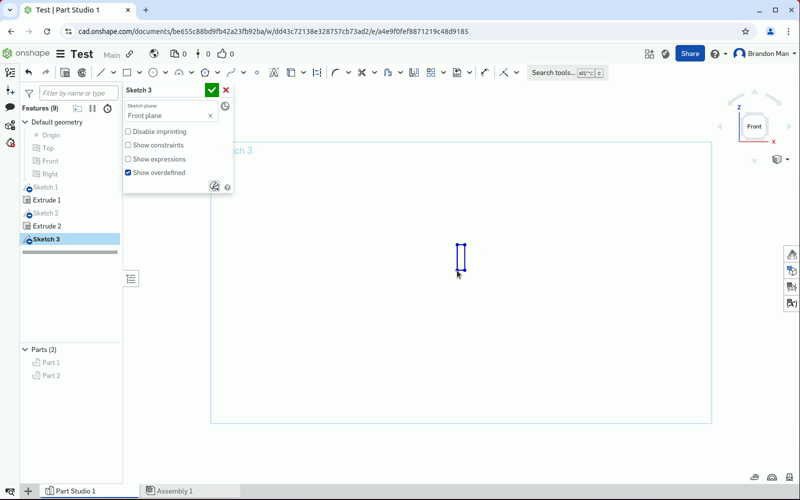
mouse_move(457, 264)
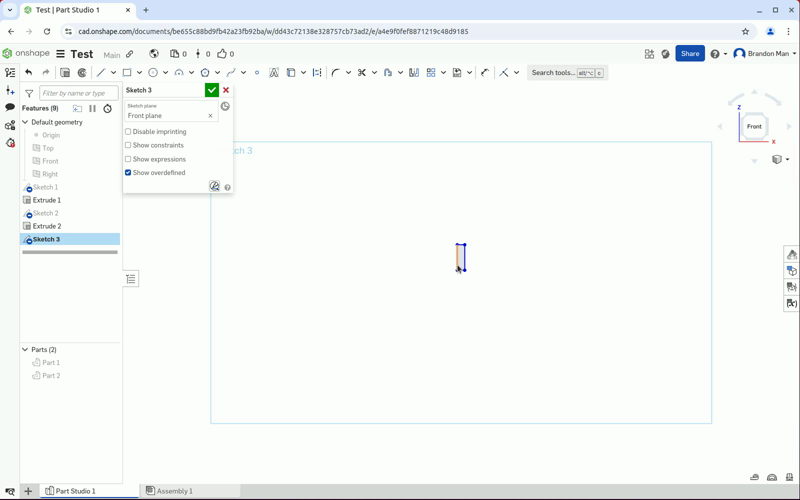
scroll(6)
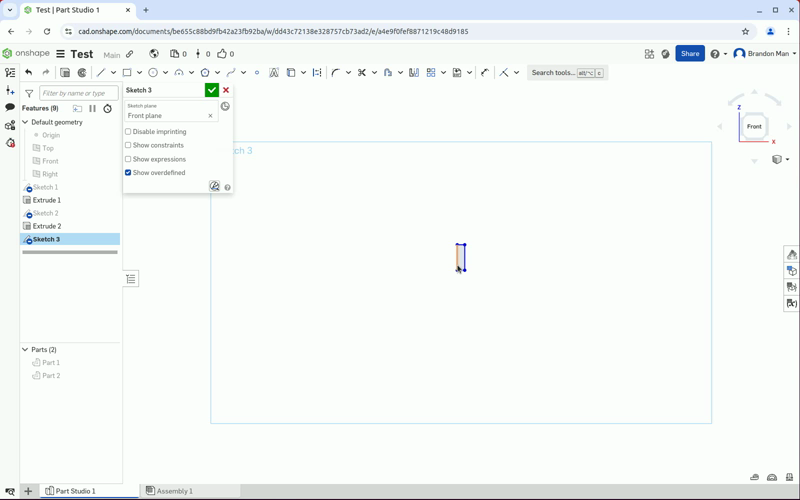
scroll(6)
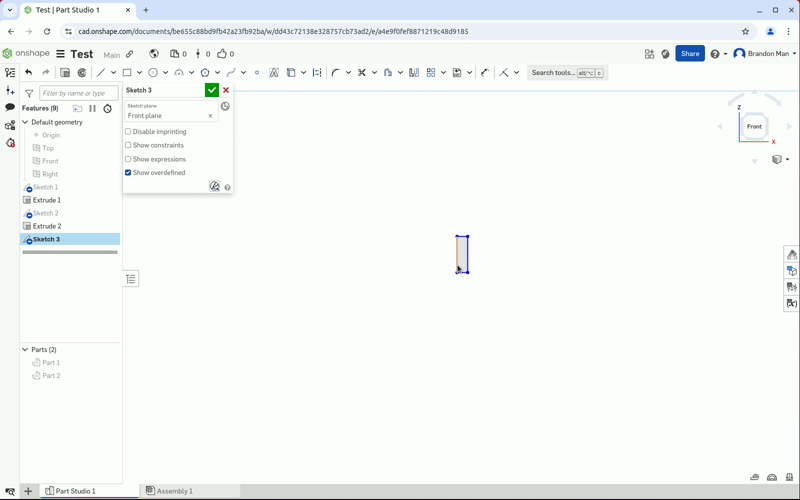
scroll(6)
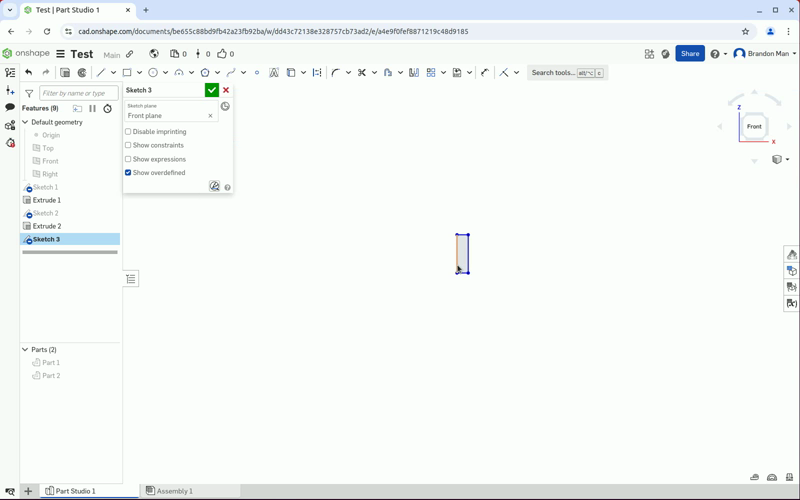
scroll(6)
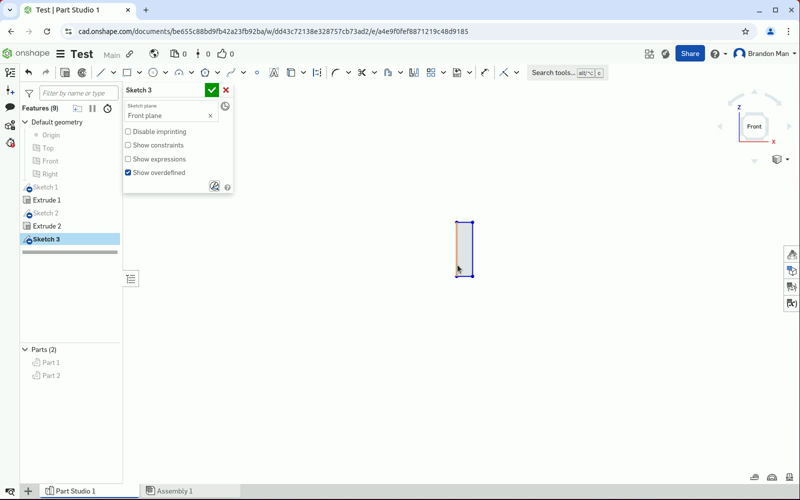
scroll(6)
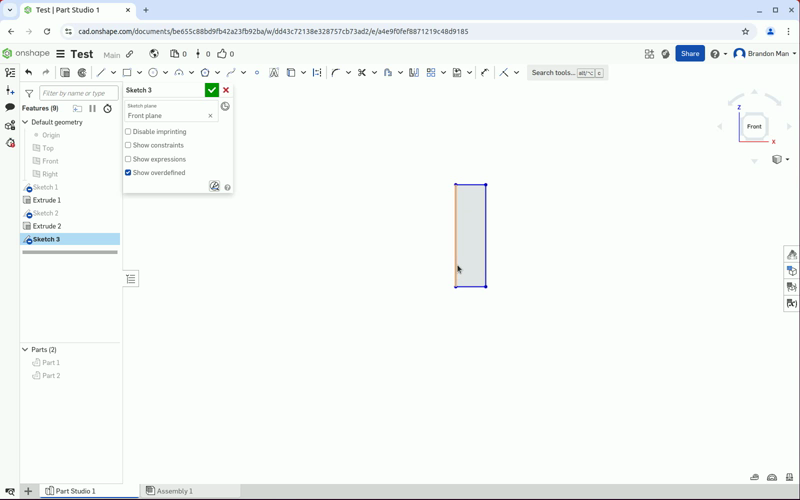
scroll(6)
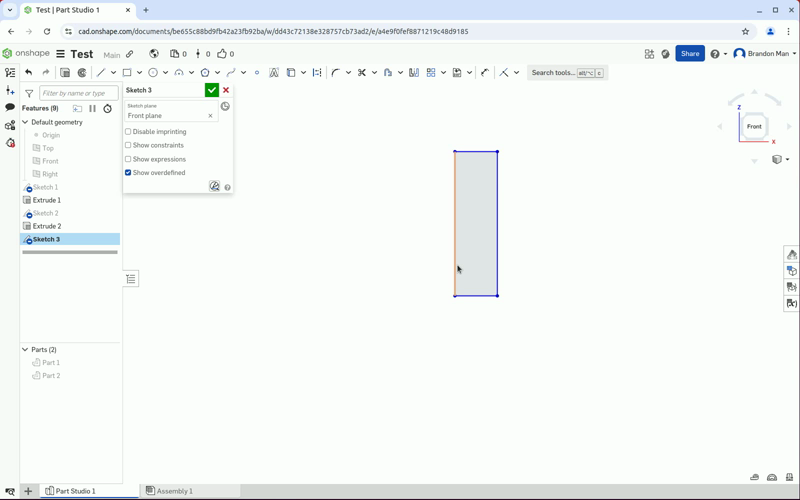
scroll(6)
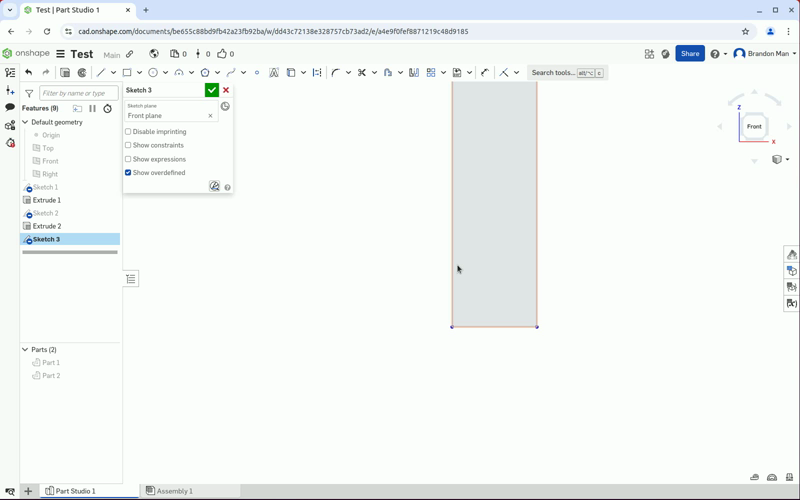
click(457, 264)
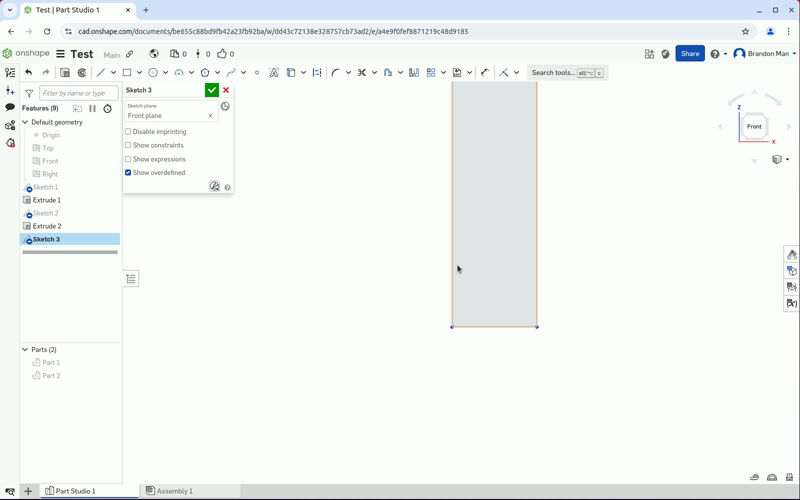
scroll(-6)
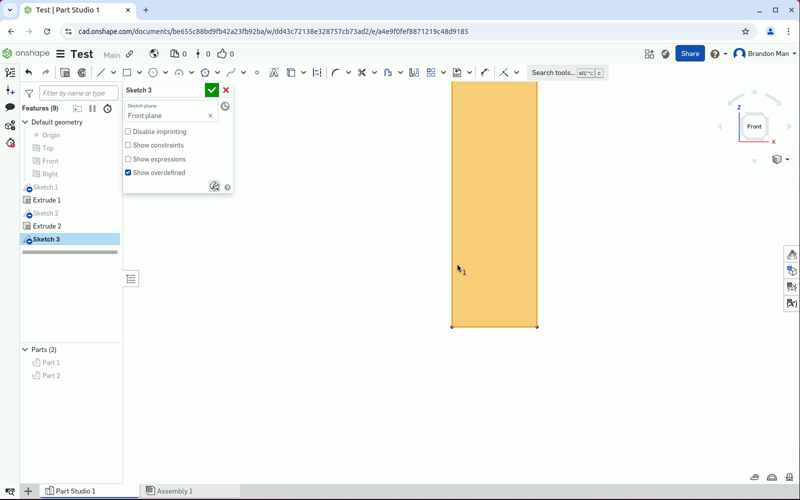
scroll(-6)
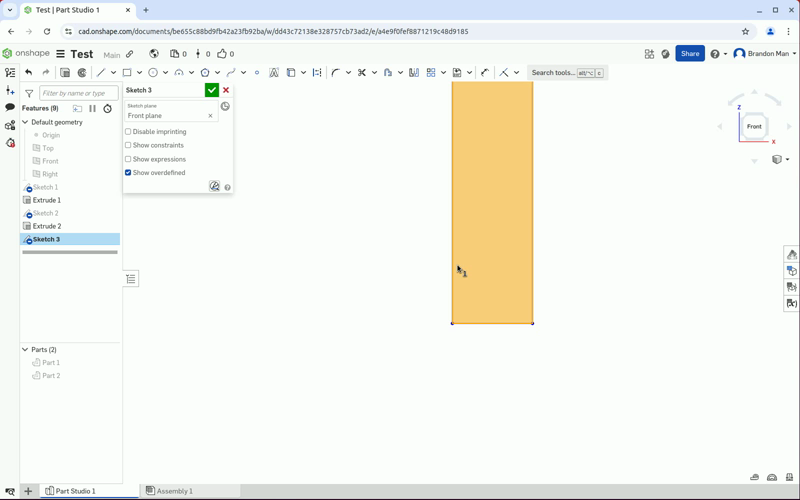
scroll(-6)
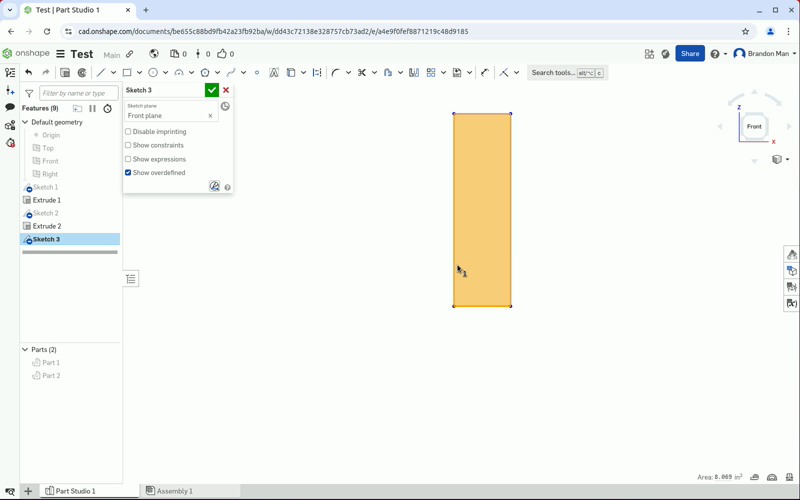
scroll(-6)
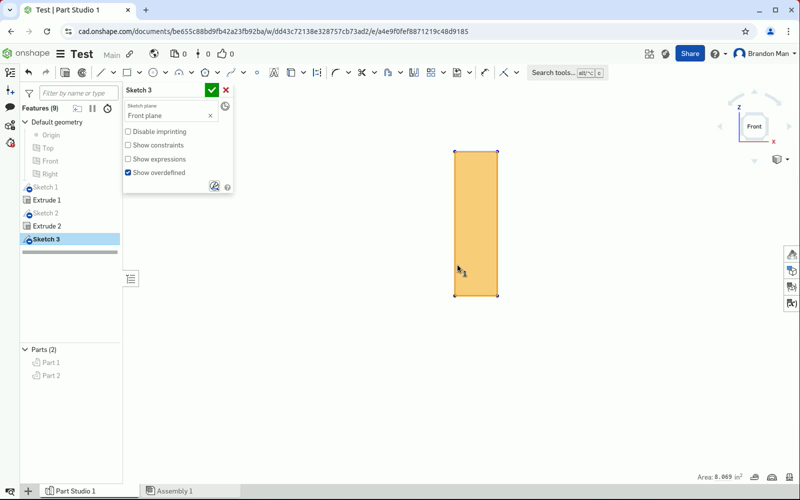
scroll(-6)
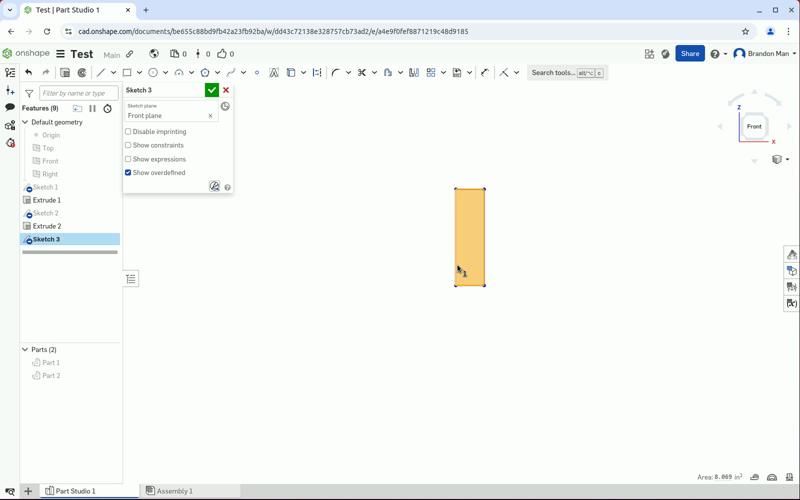
scroll(-6)
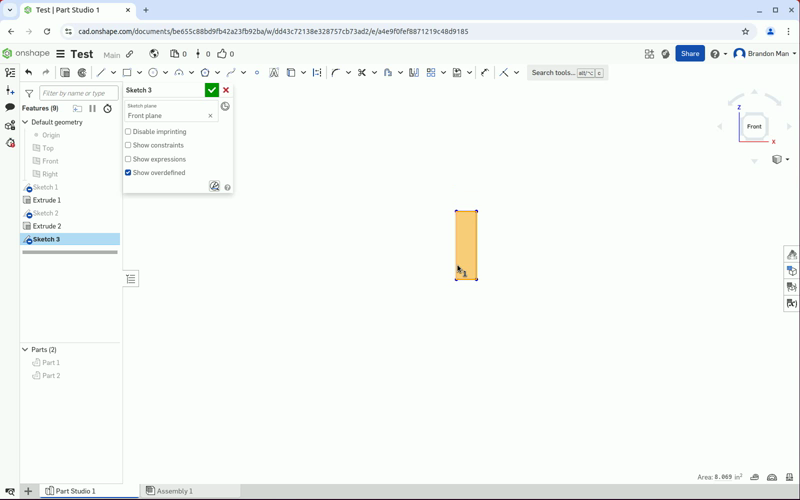
scroll(-6)
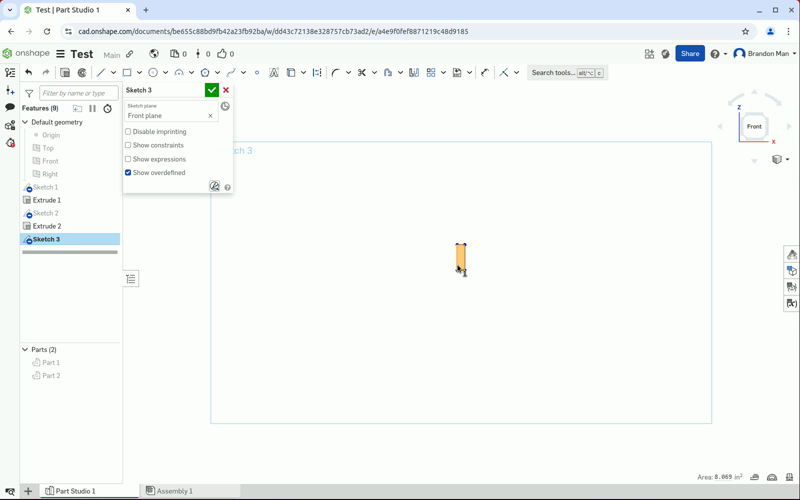
mouse_move(73, 352)
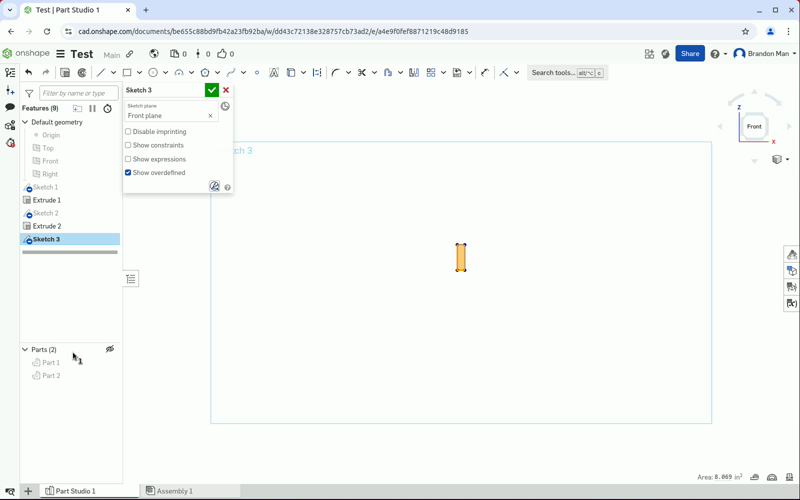
key(shift+y)
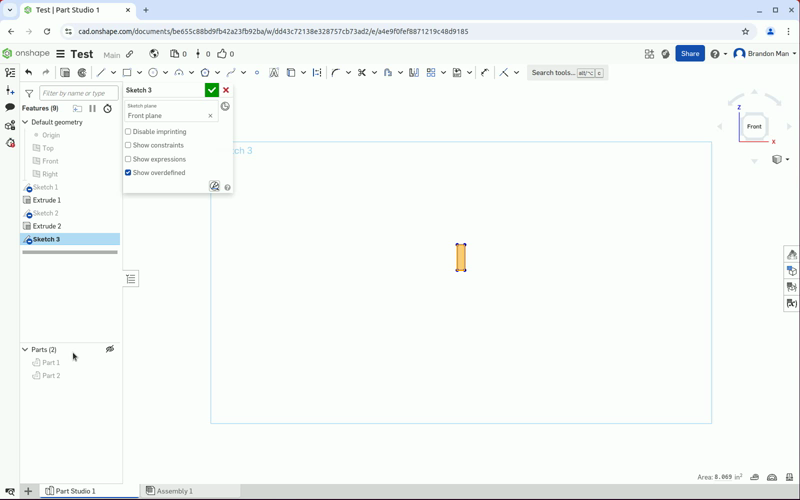
key(shift+e)
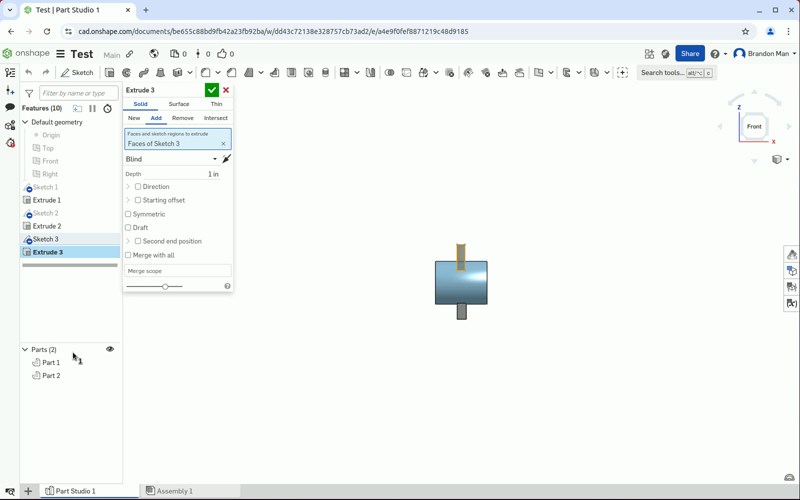
mouse_move(143, 106)
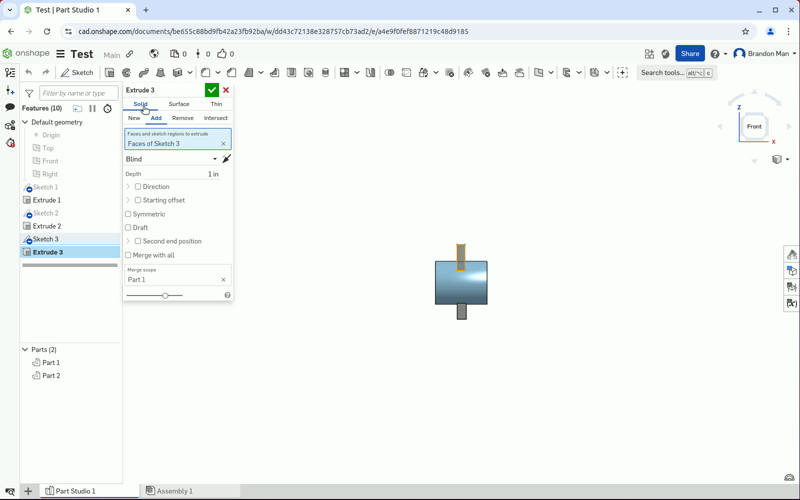
click(143, 106)
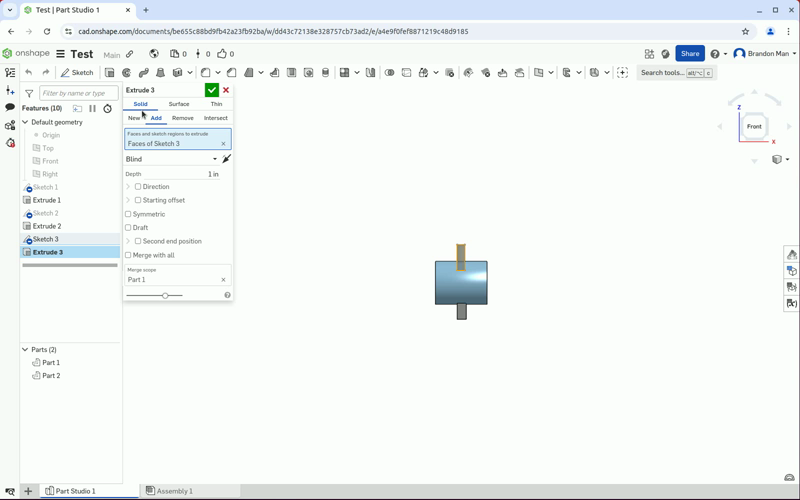
mouse_move(137, 120)
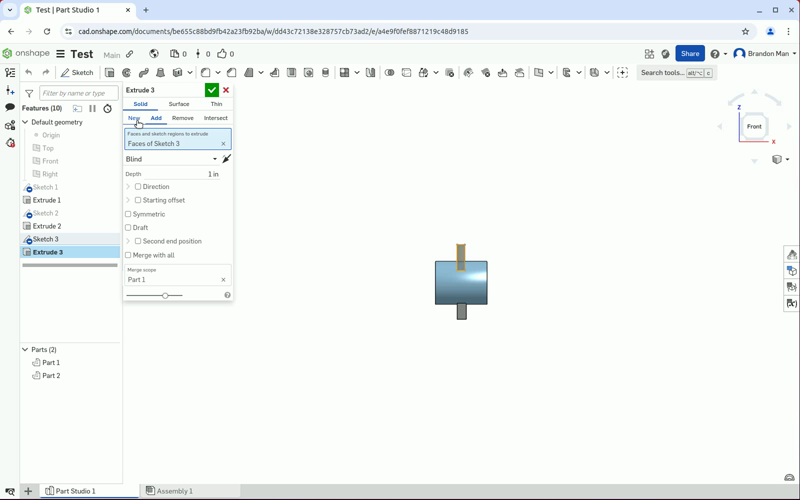
click(137, 120)
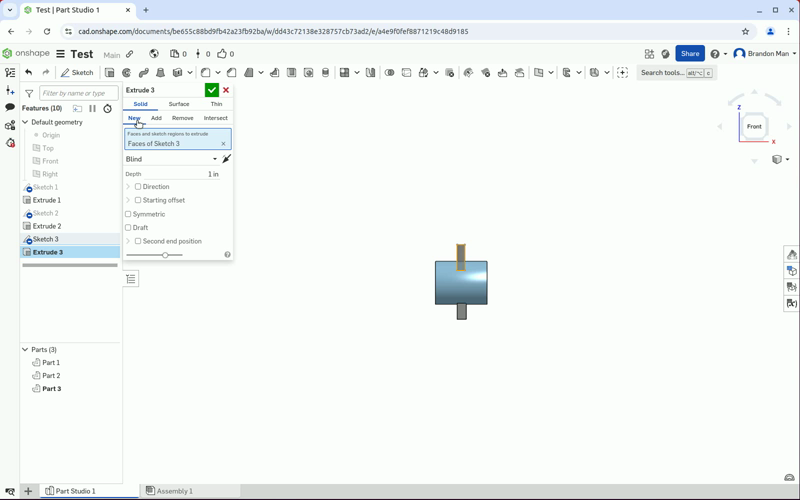
key(tab, 4)
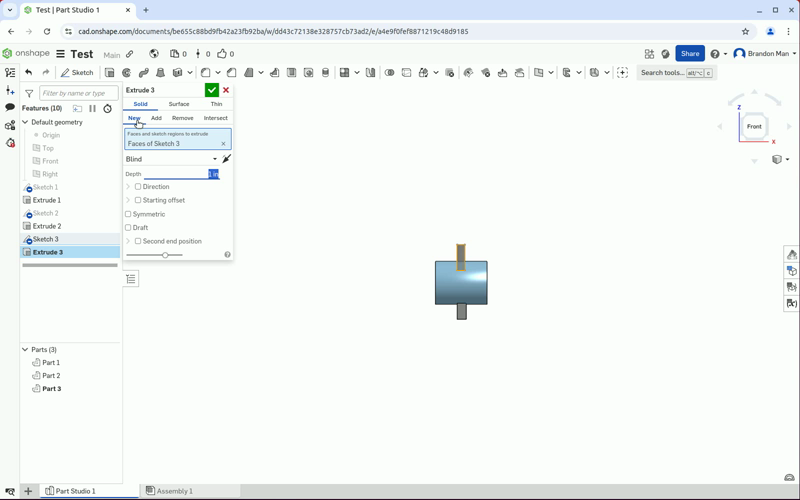
text(3.37)
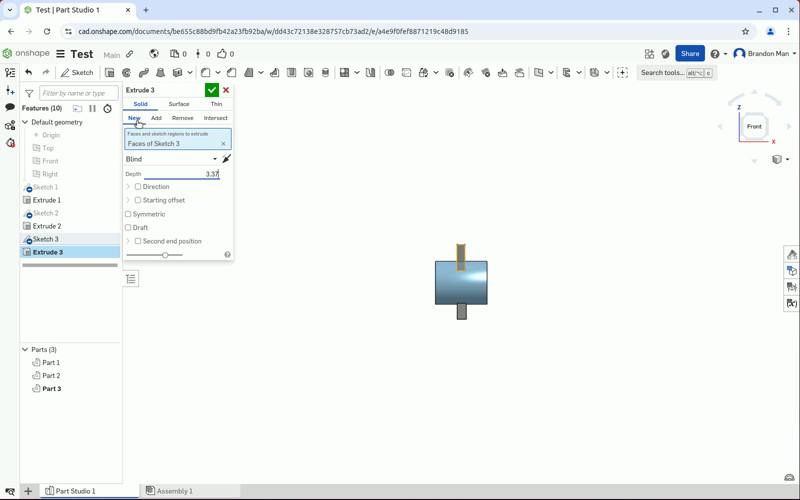
key(tab, 3)
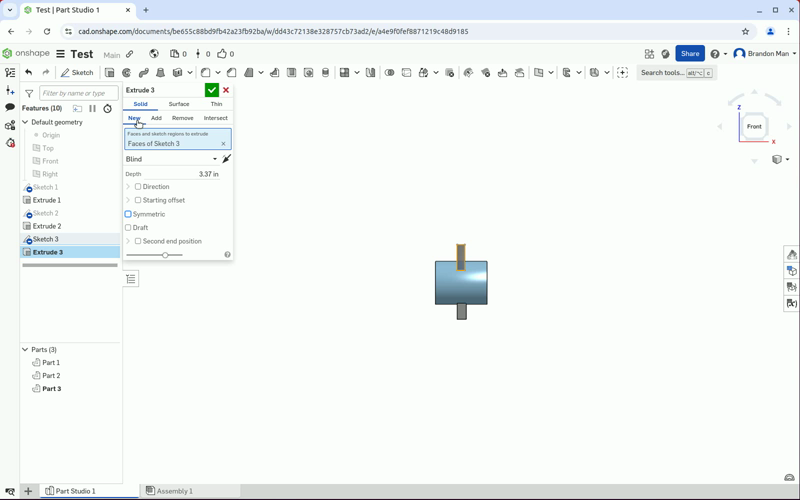
key(space)
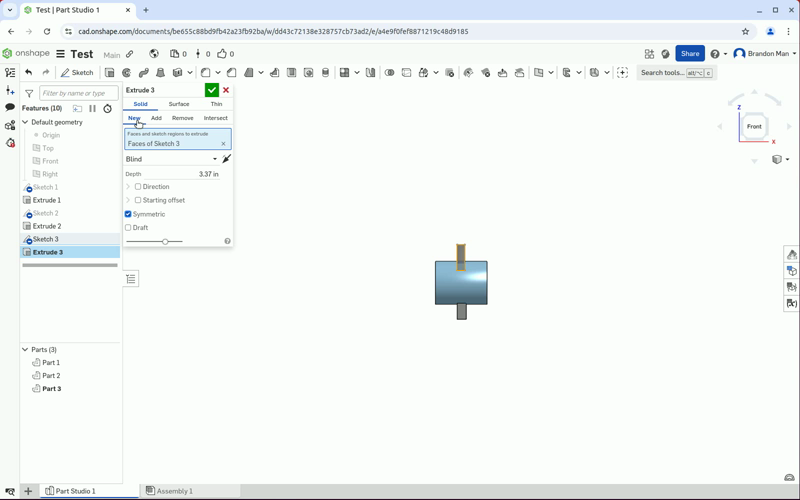
key(enter)
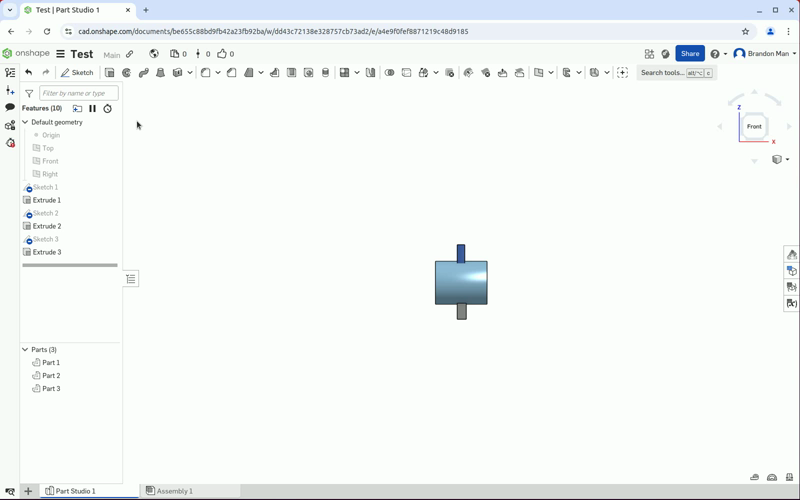
key(shift+h)
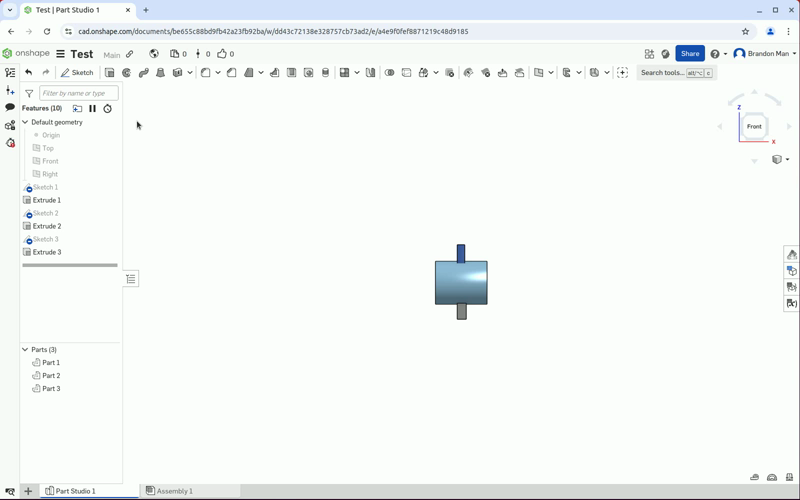
key(shift+h)
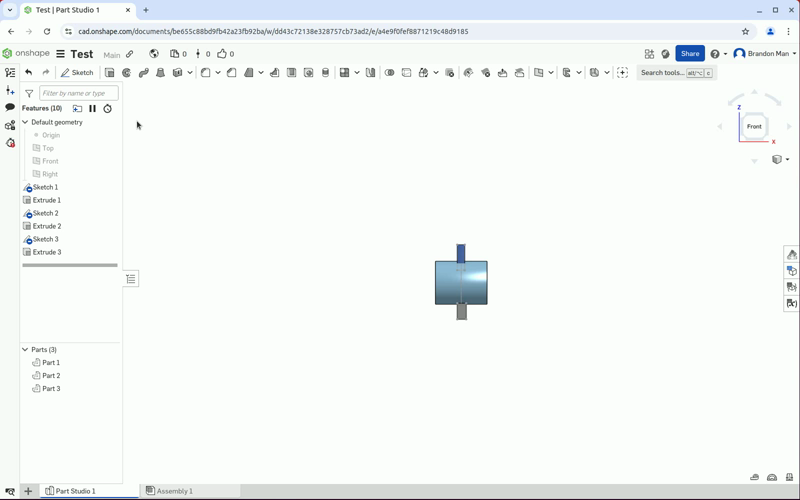
key(shift+7)
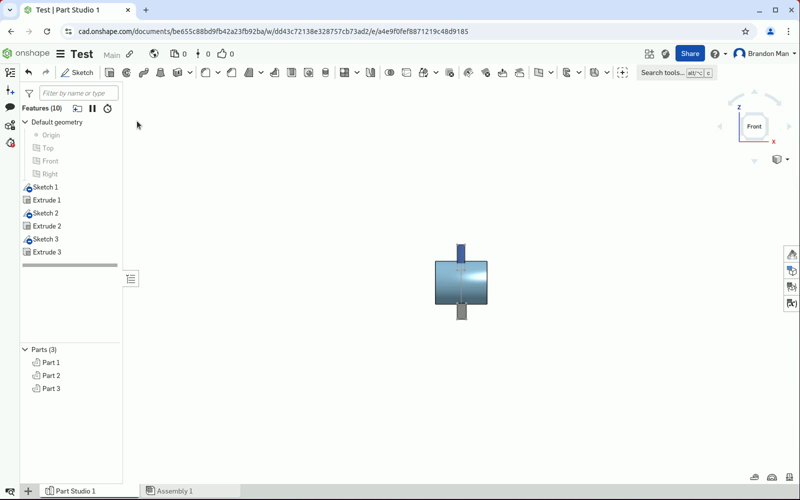
key(left, 2)
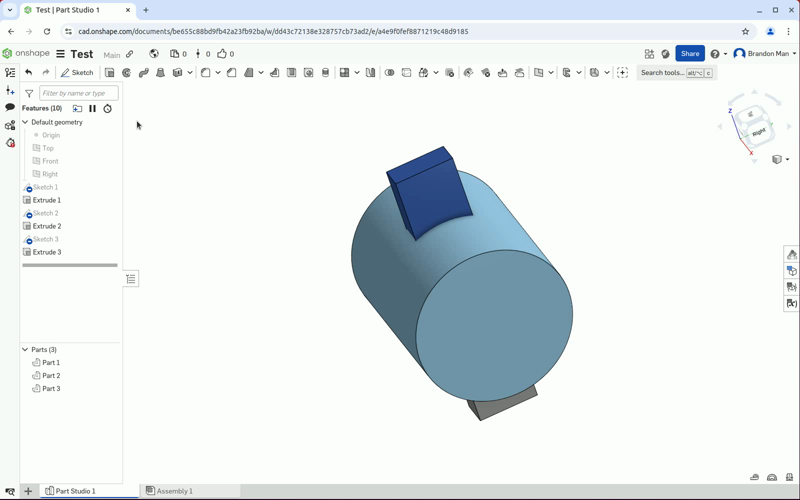
key(down, 2)
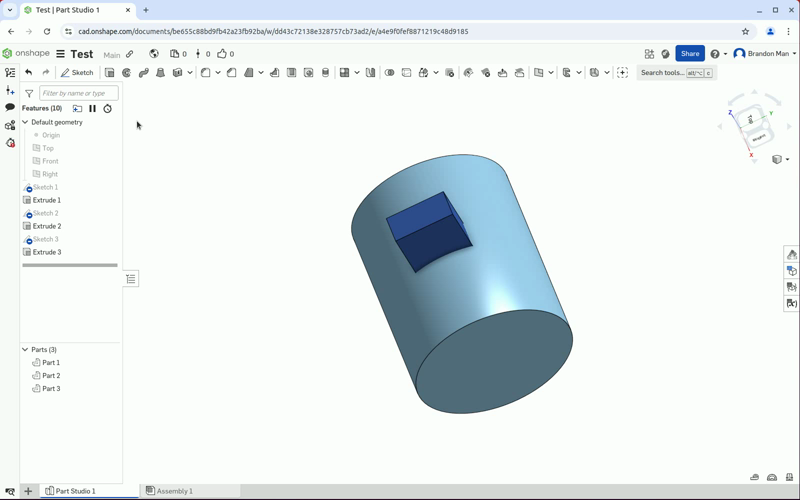
key(up, 2)
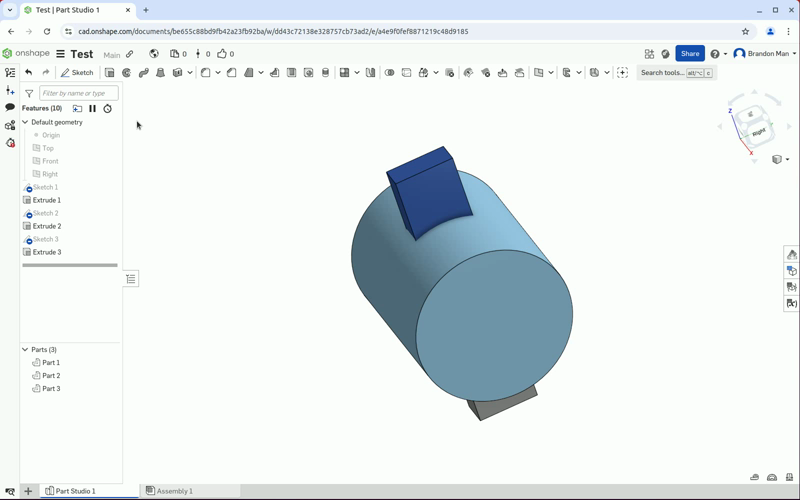
key(right, 2)
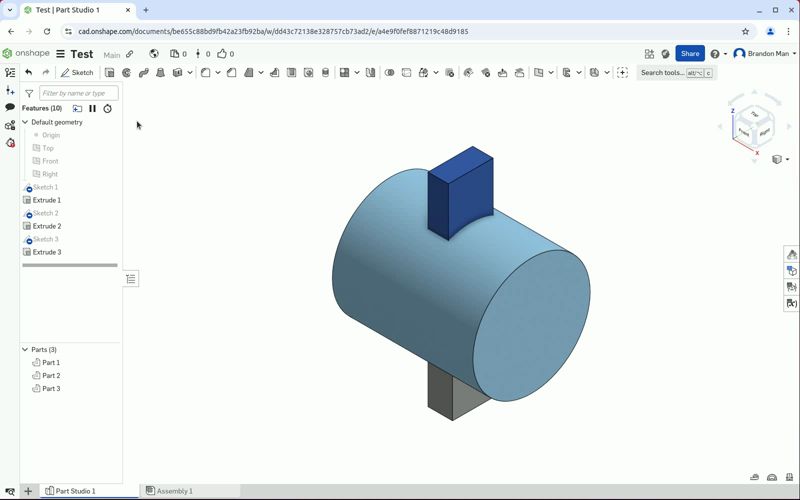
mouse_move(73, 189)
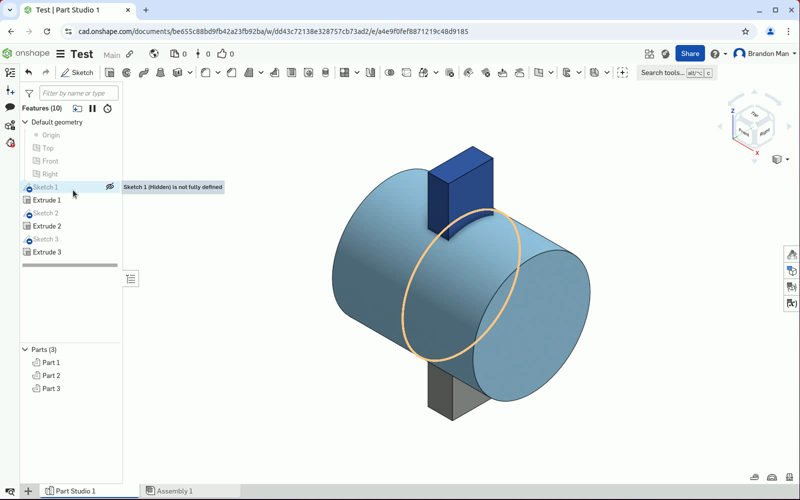
click(73, 189)